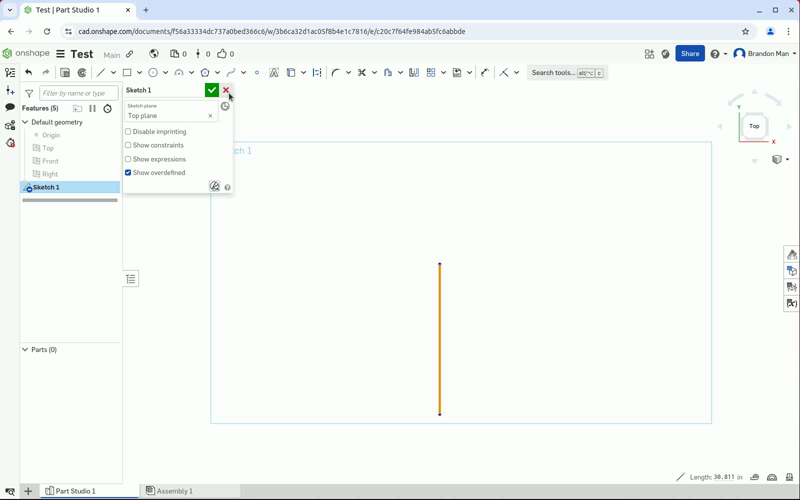
key(shift+h)
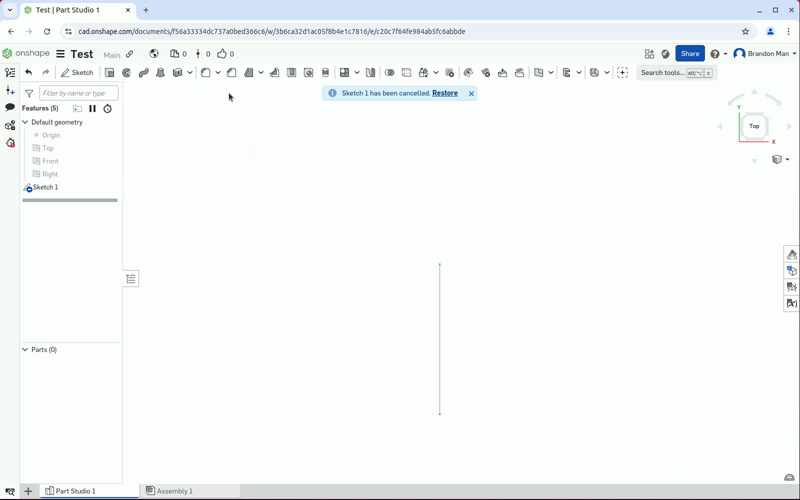
key(shift+s)
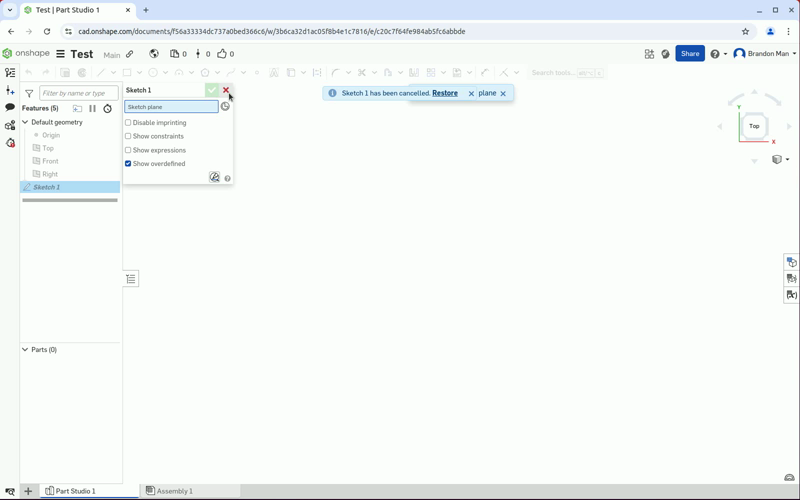
mouse_move(73, 150)
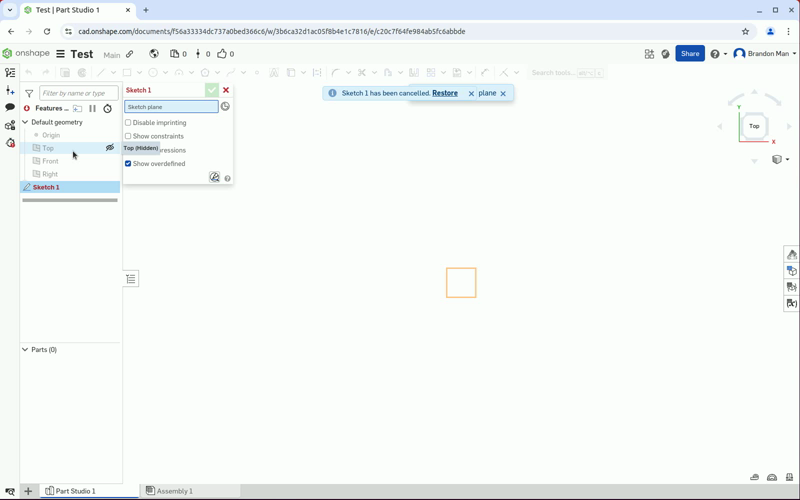
click(73, 150)
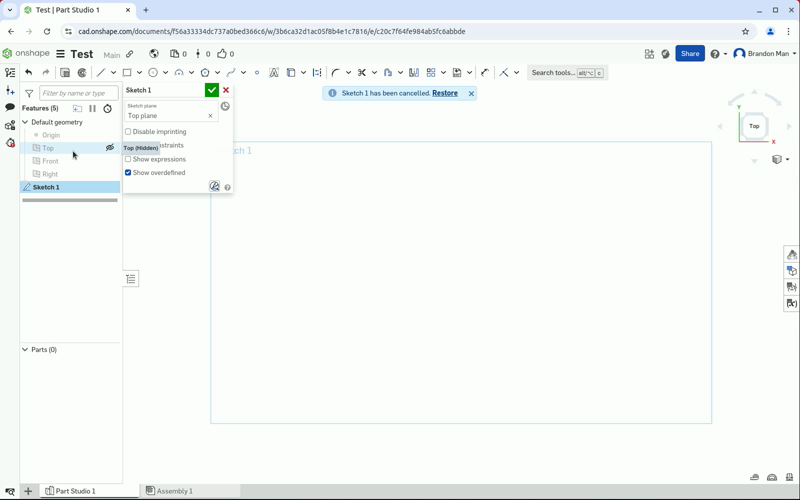
mouse_move(73, 352)
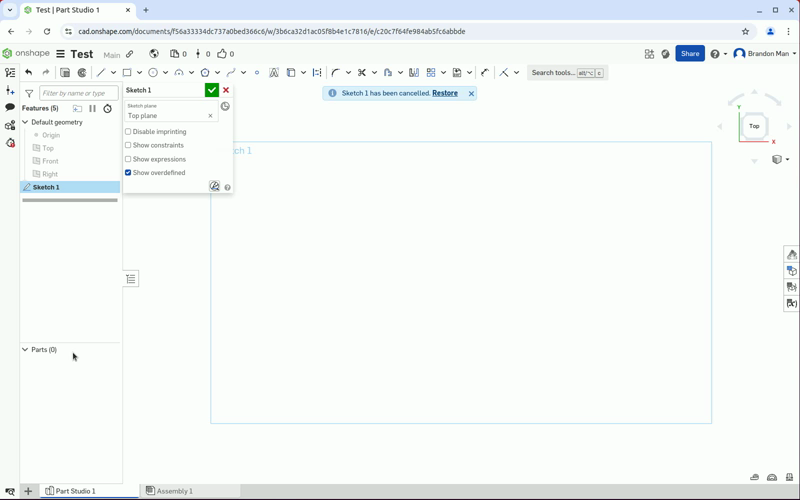
key(y)
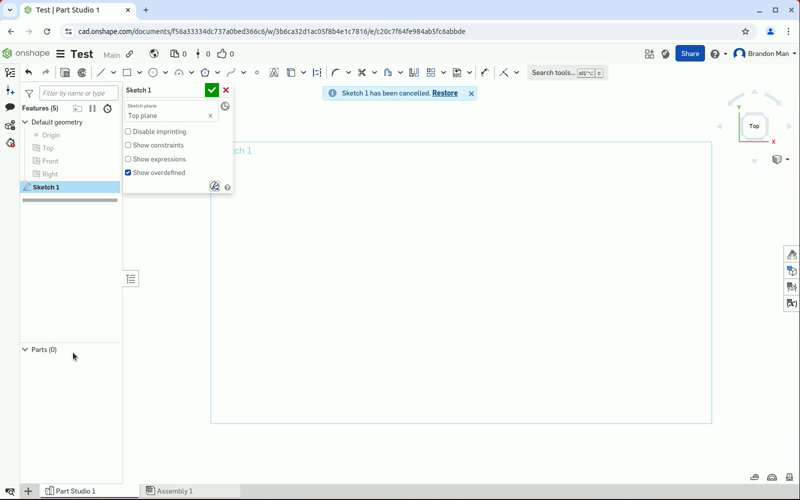
key(l)
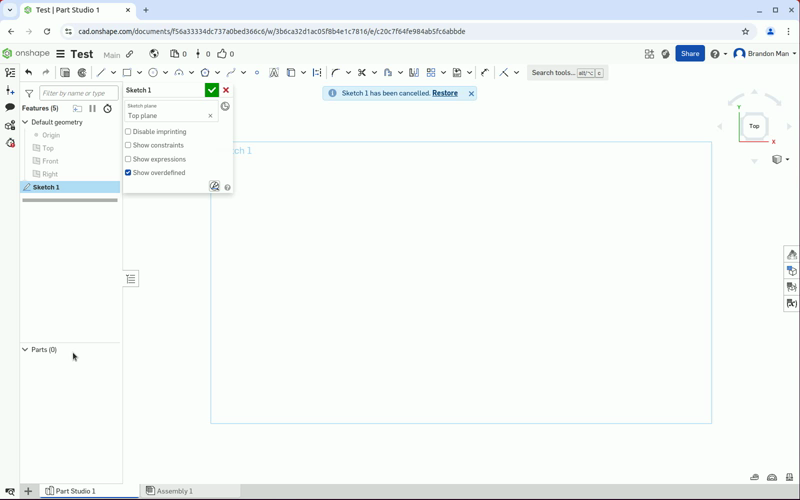
key_down(shift)
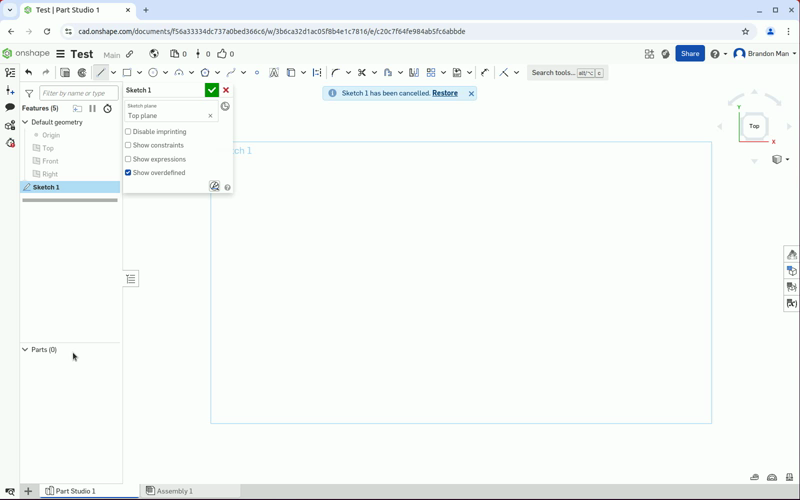
mouse_move(383, 349)
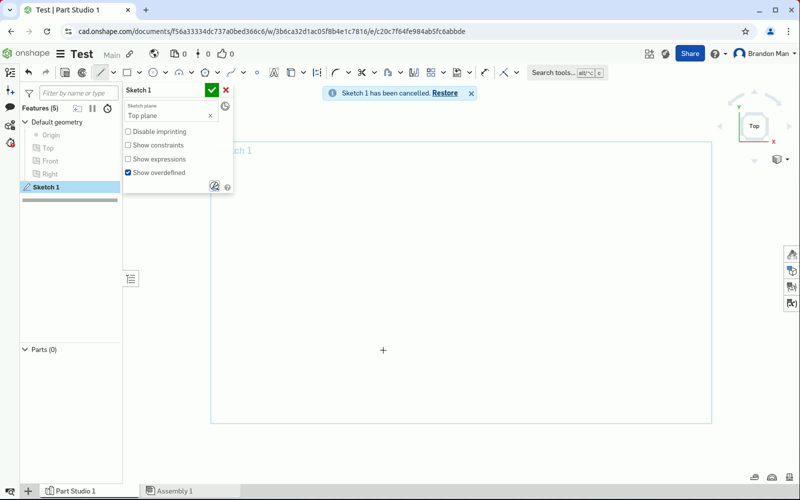
click(383, 349)
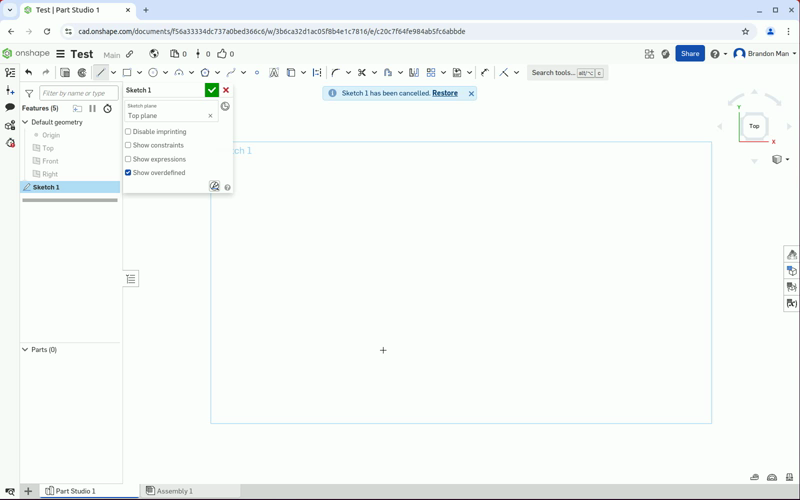
key_up(shift)
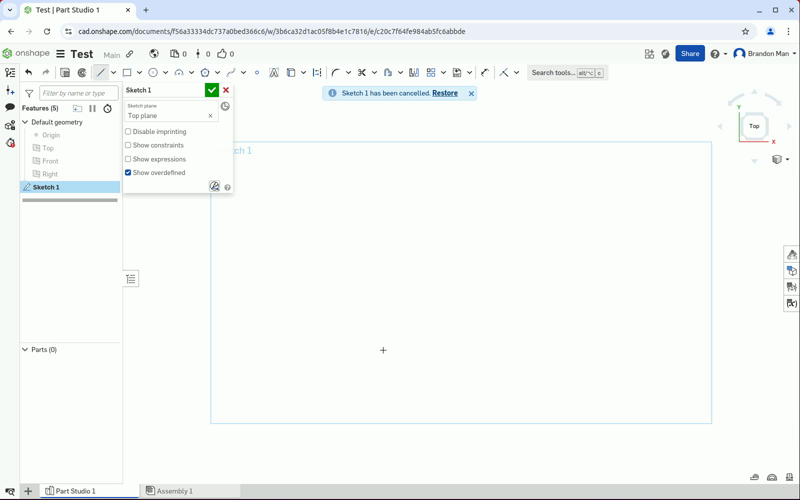
key_down(shift)
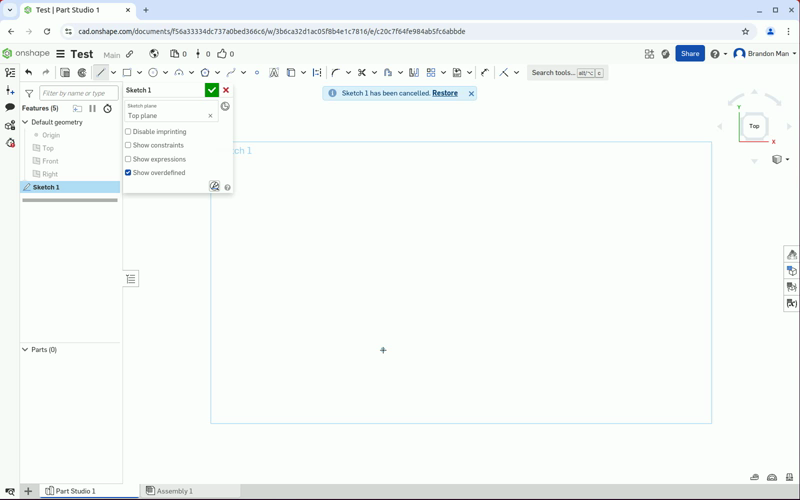
mouse_move(413, 349)
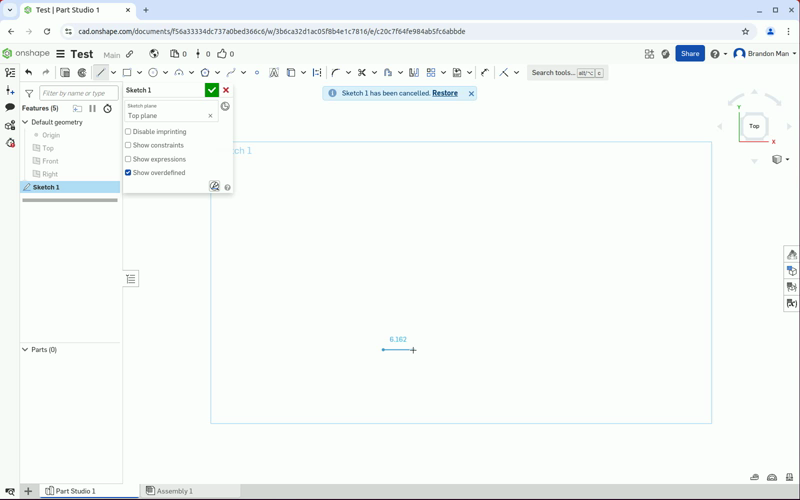
mouse_move(388, 345)
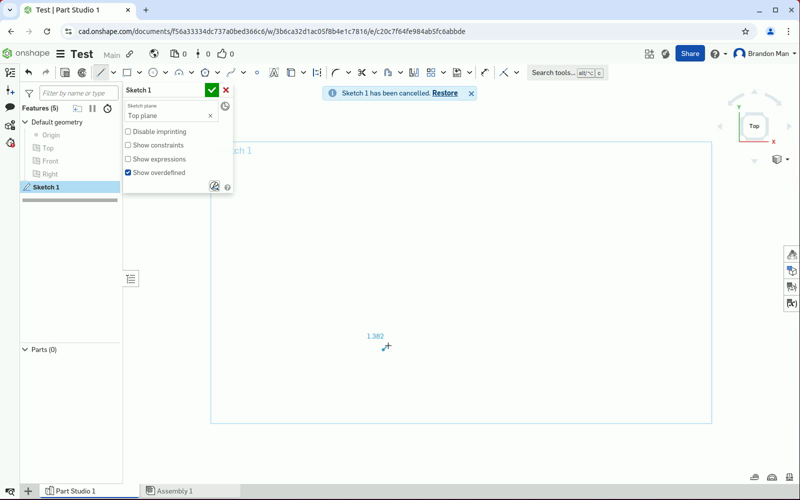
scroll(6)
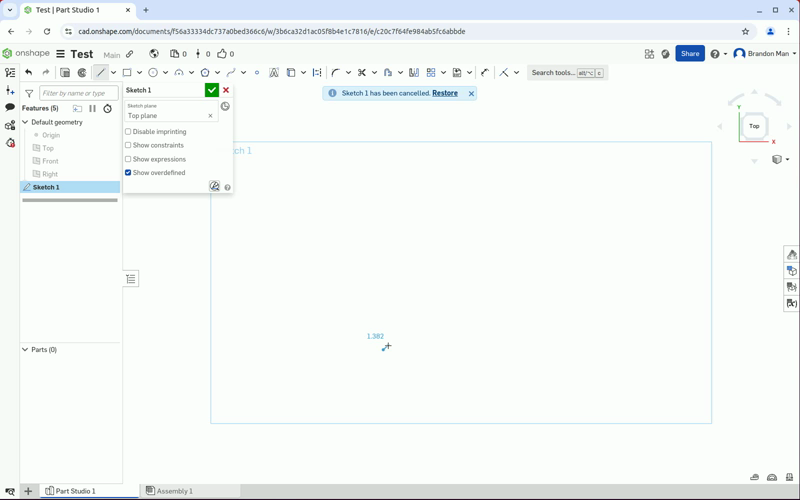
scroll(6)
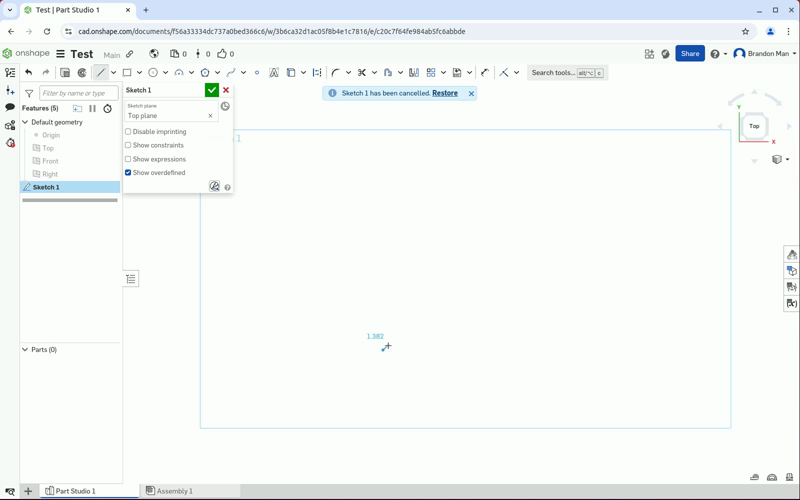
scroll(6)
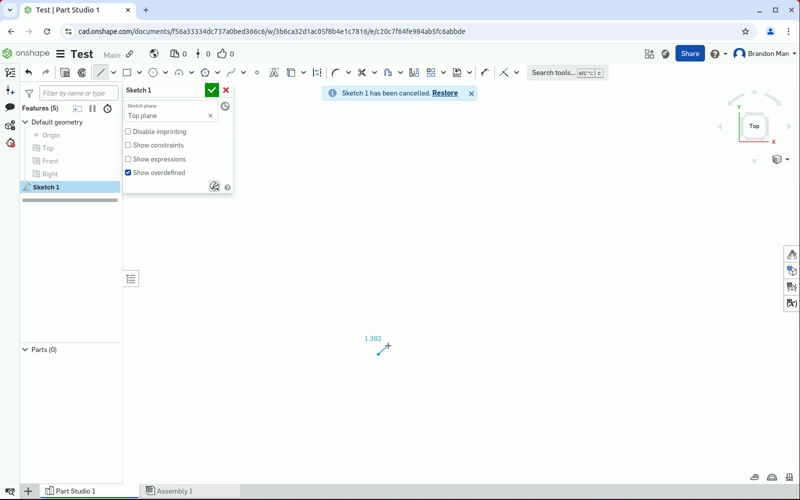
scroll(6)
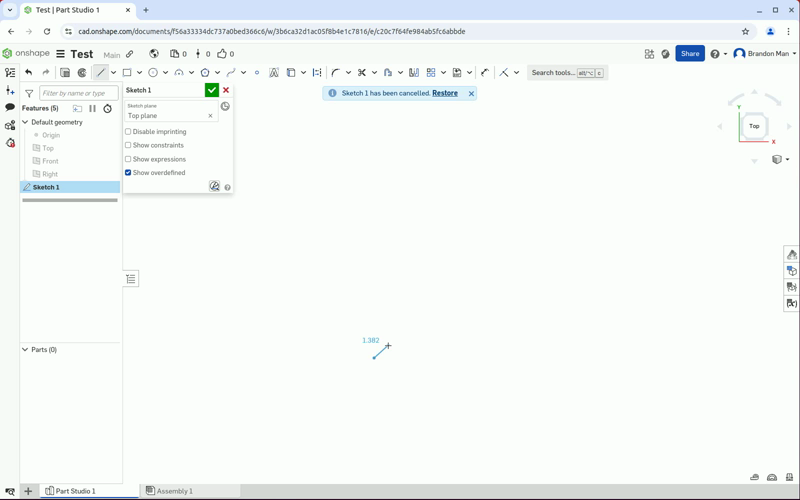
scroll(6)
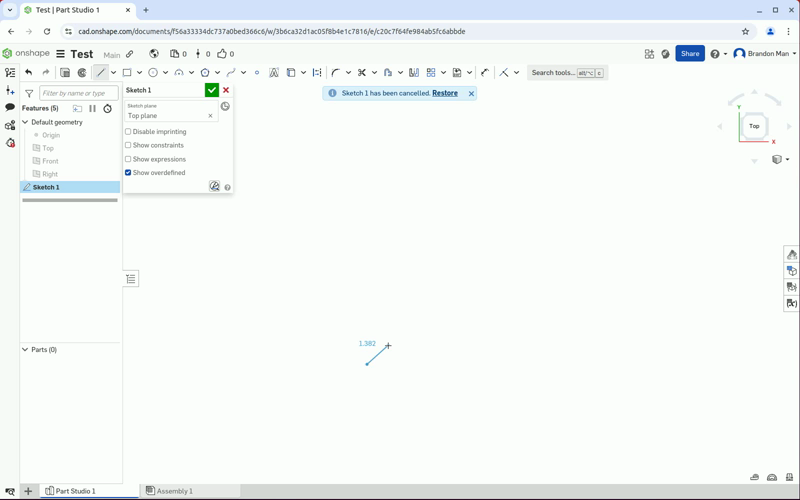
scroll(6)
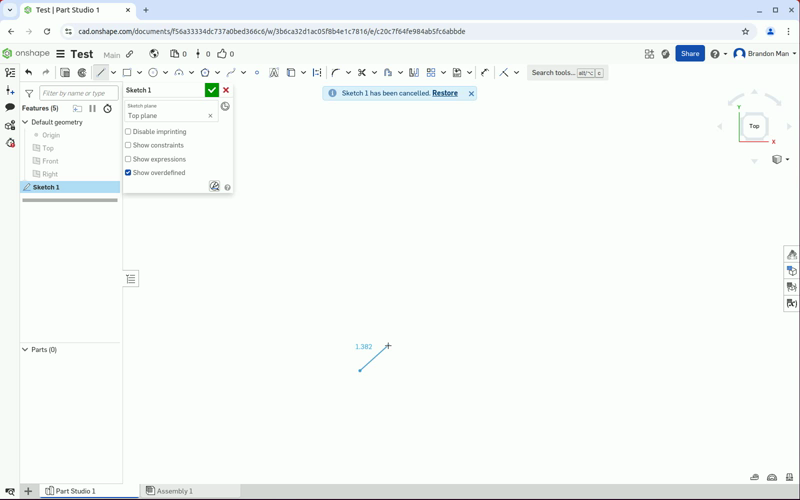
scroll(6)
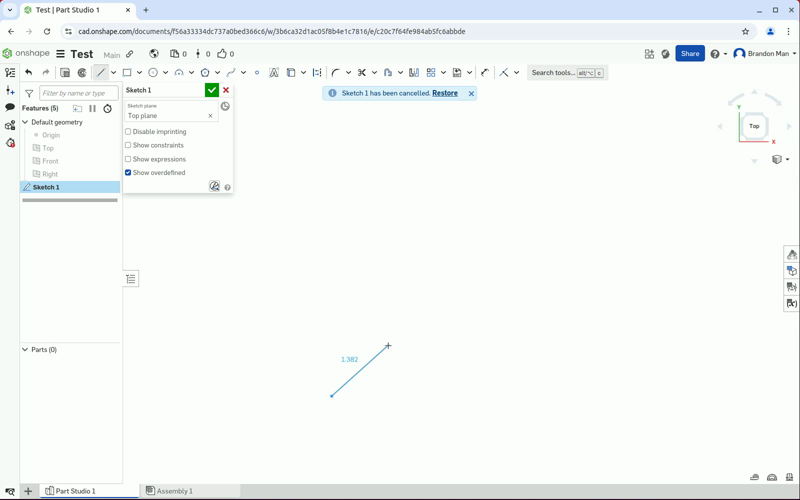
click(388, 345)
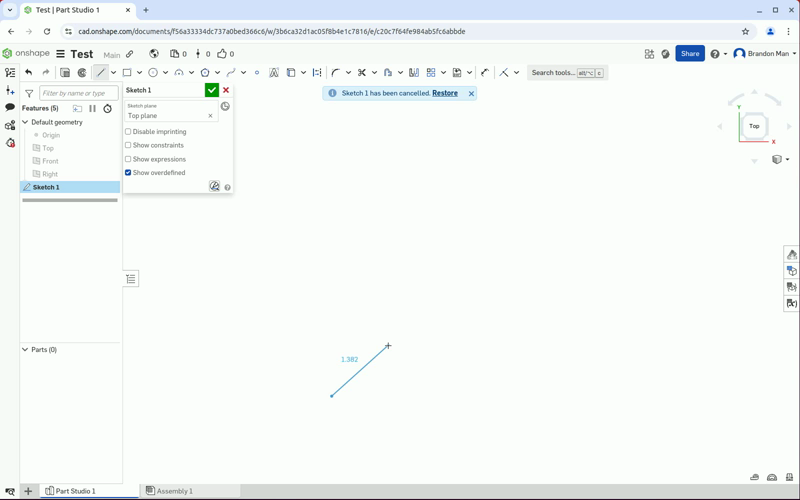
scroll(-6)
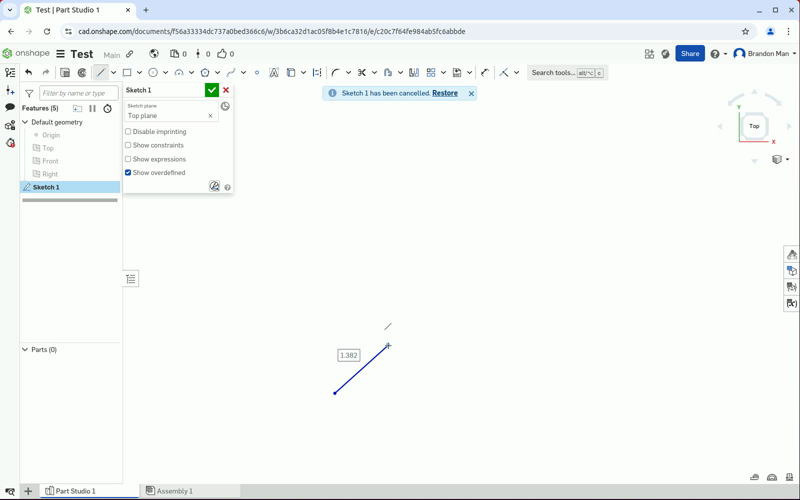
scroll(-6)
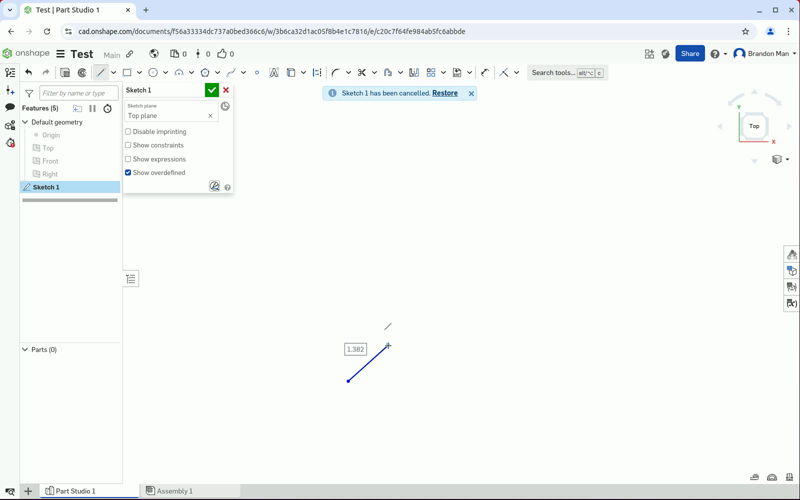
scroll(-6)
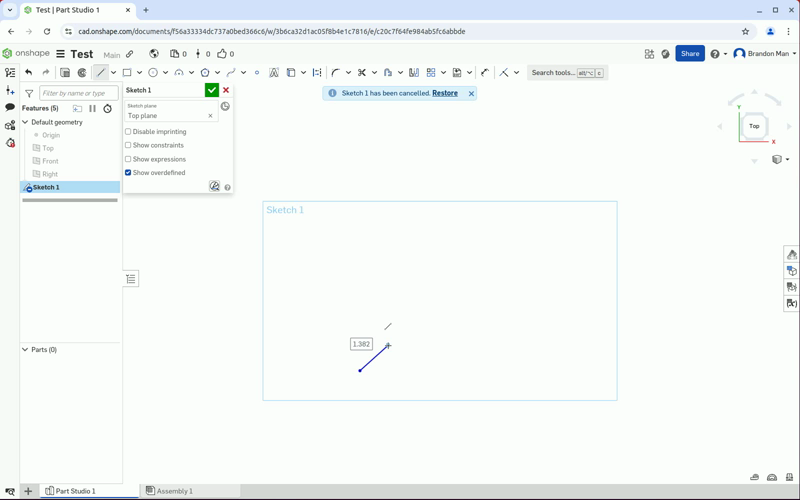
scroll(-6)
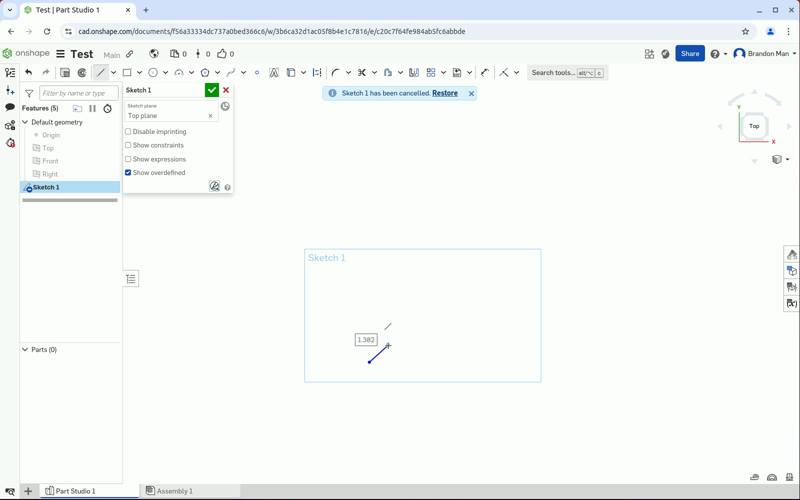
scroll(-6)
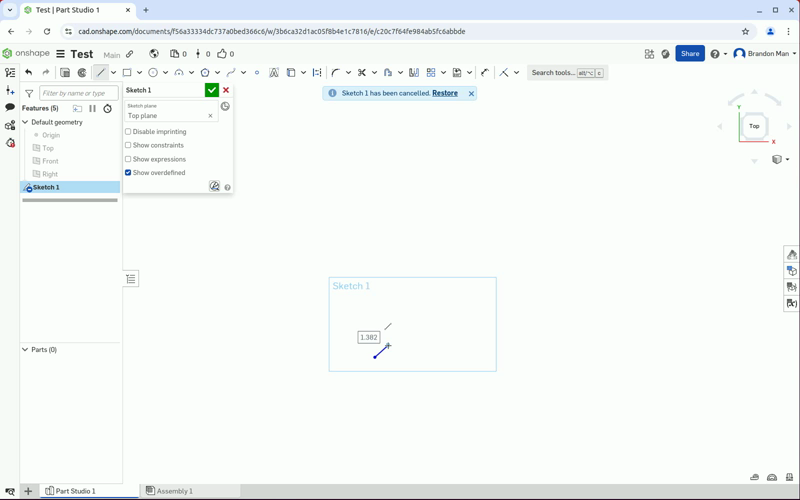
scroll(-6)
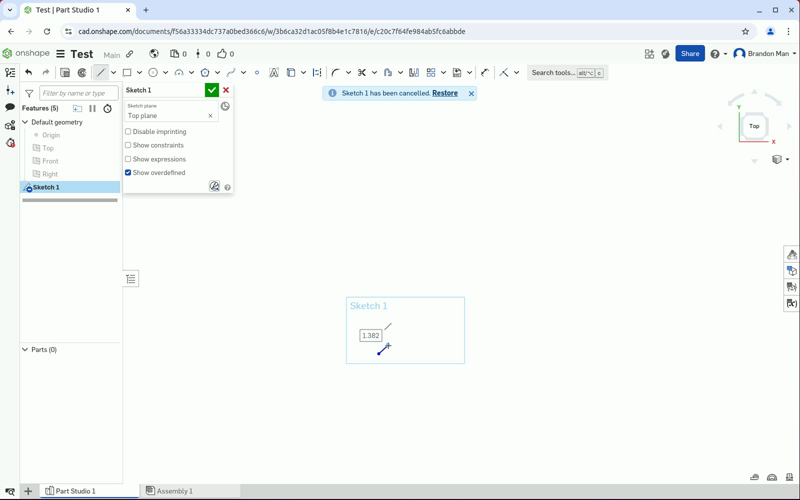
scroll(-6)
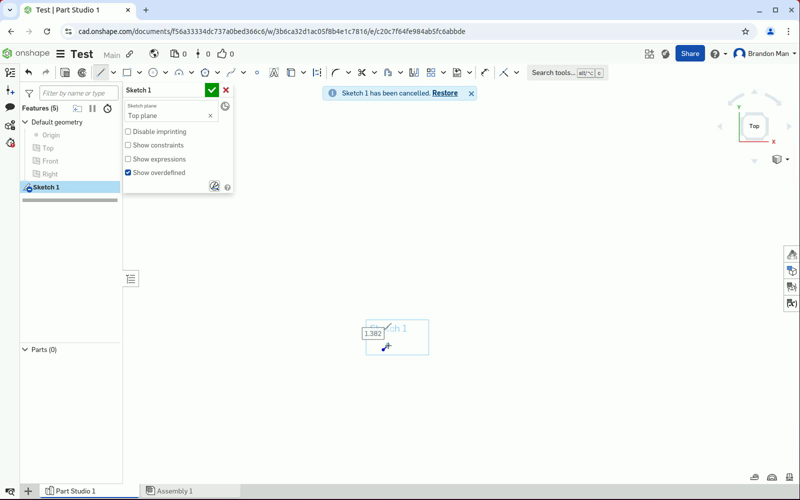
key_up(shift)
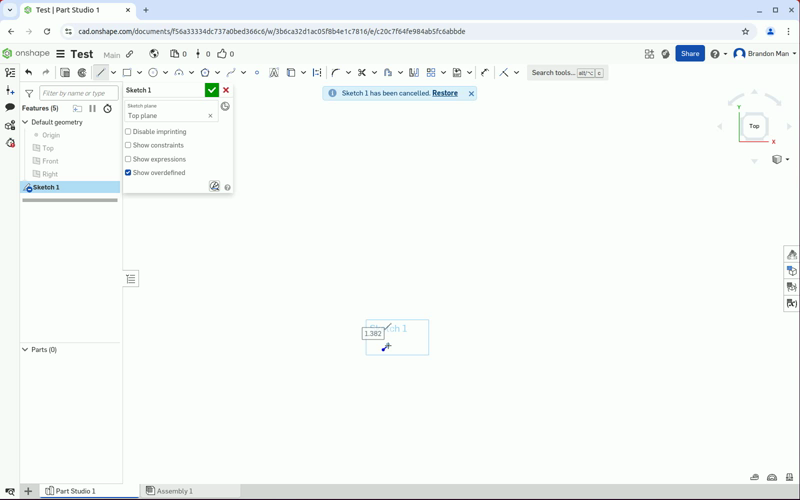
key(esc)
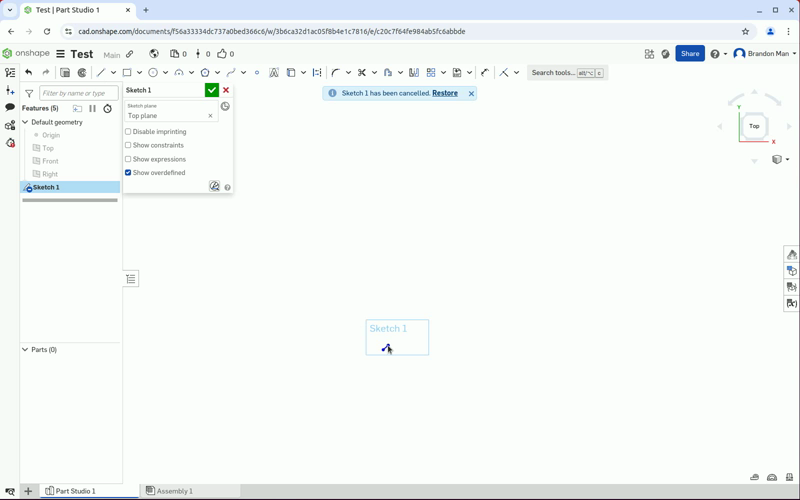
key(a)
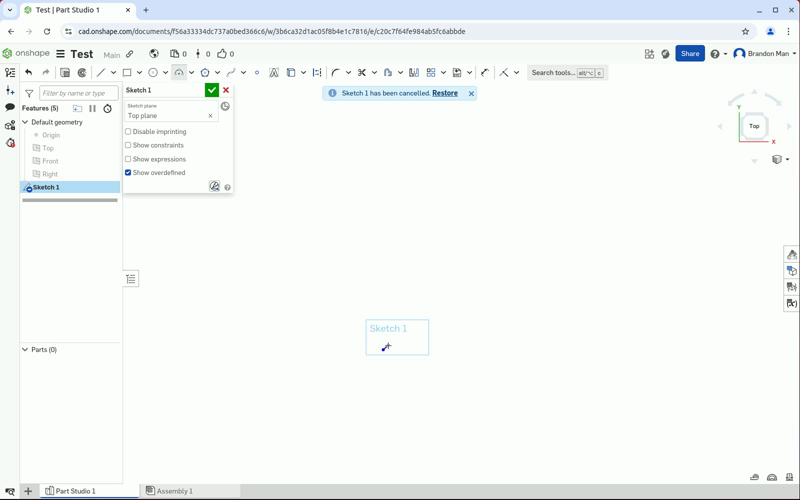
mouse_move(388, 345)
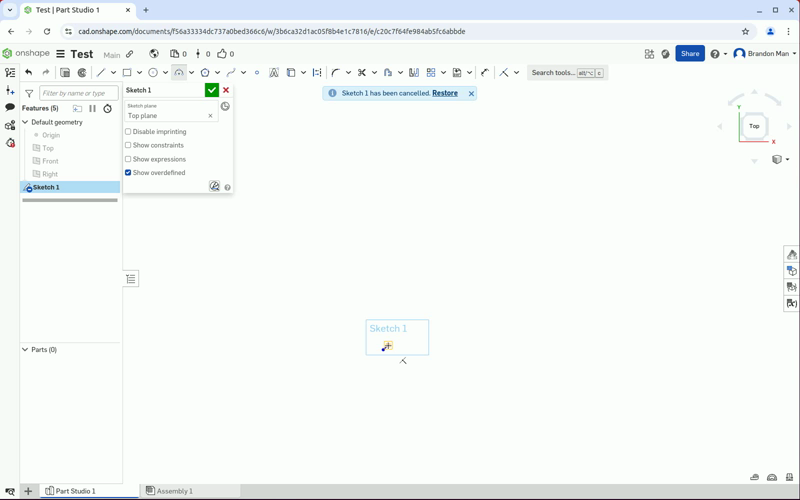
click(388, 345)
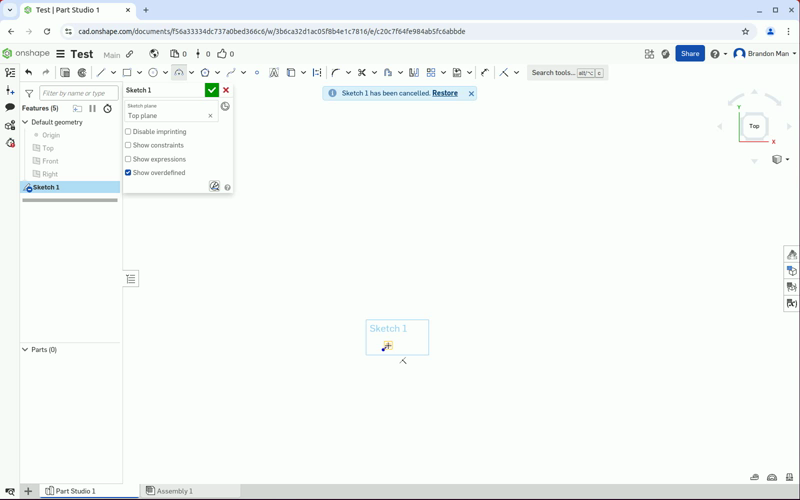
key_down(shift)
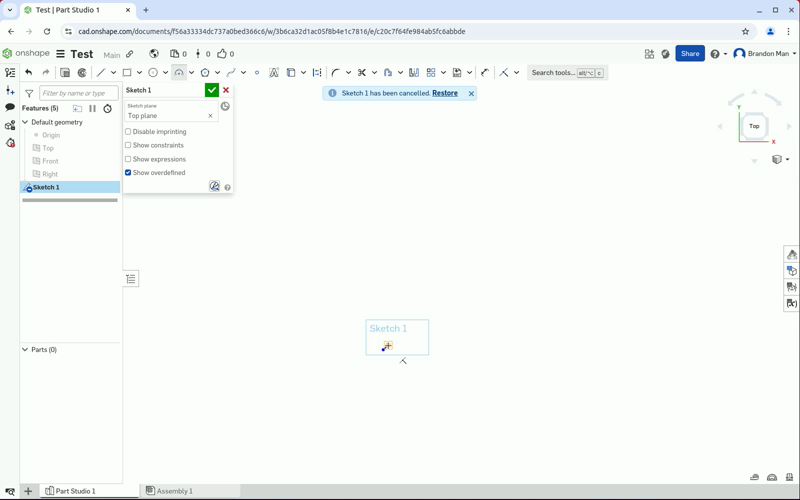
mouse_move(403, 207)
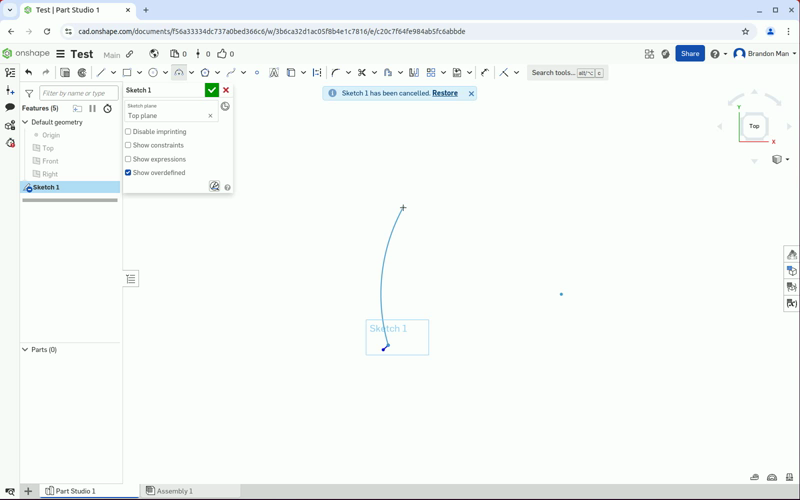
click(403, 207)
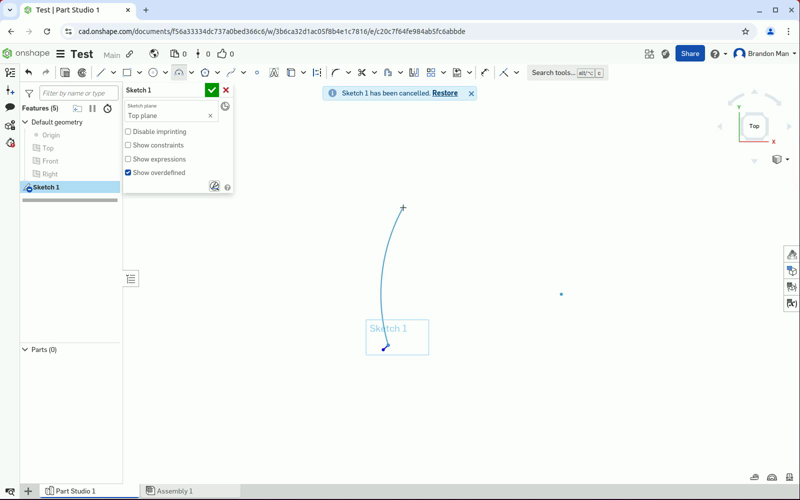
mouse_move(366, 272)
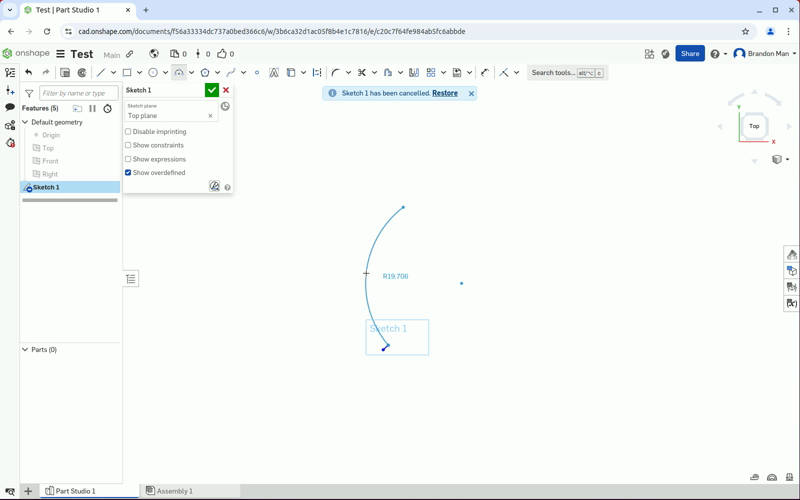
click(366, 272)
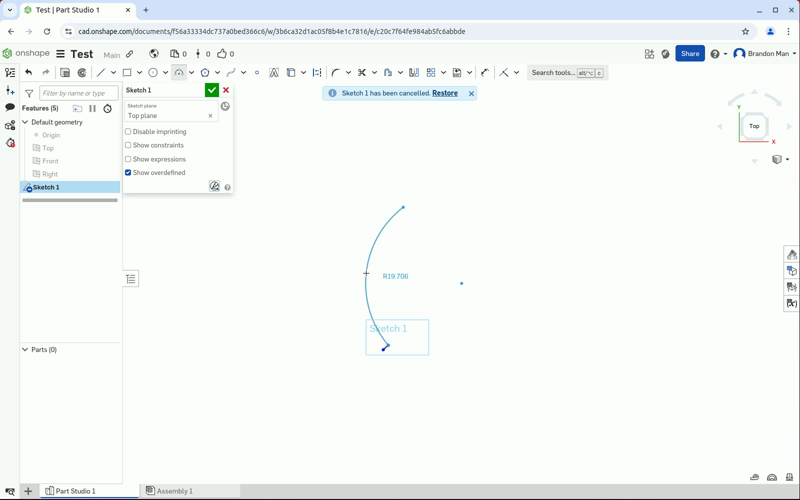
key_up(shift)
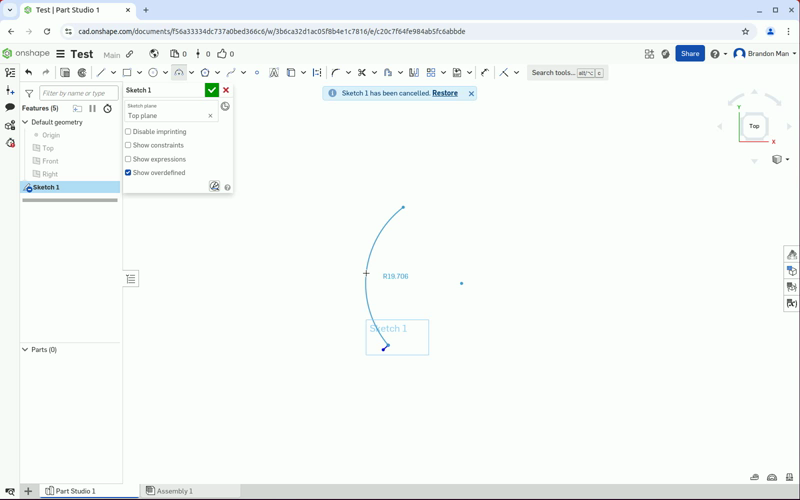
key(esc)
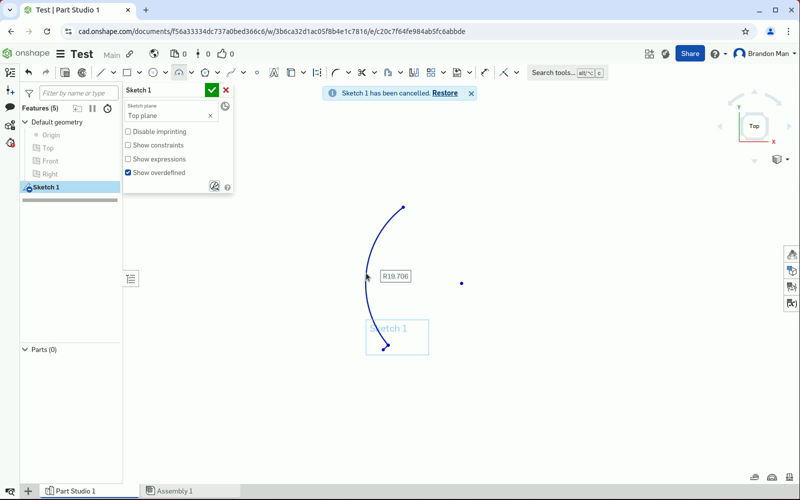
key(l)
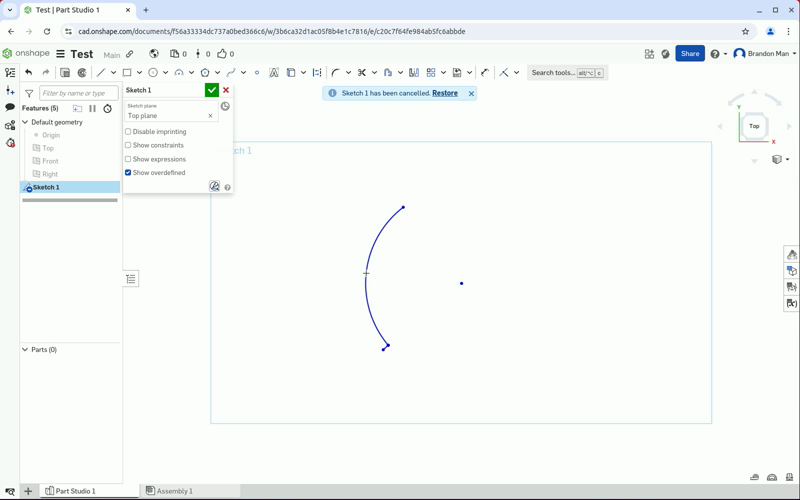
mouse_move(403, 207)
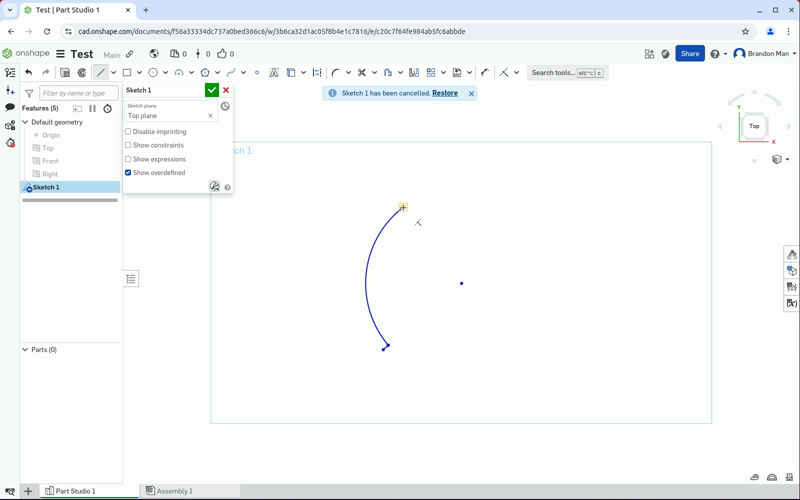
click(403, 207)
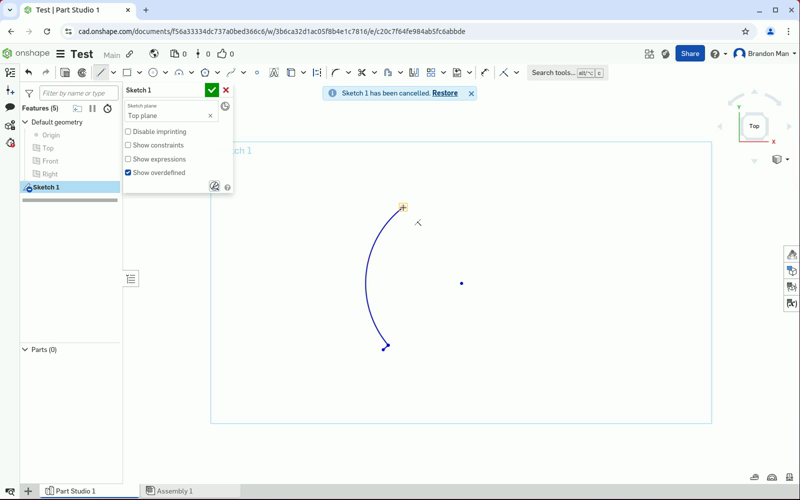
key_down(shift)
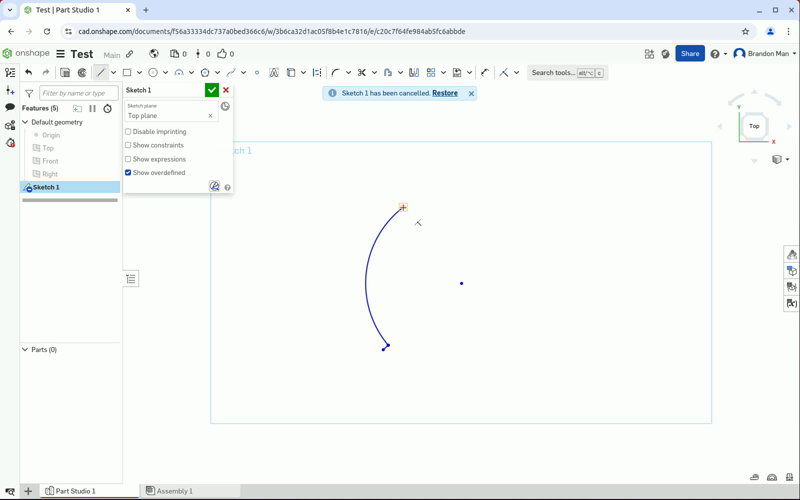
mouse_move(433, 207)
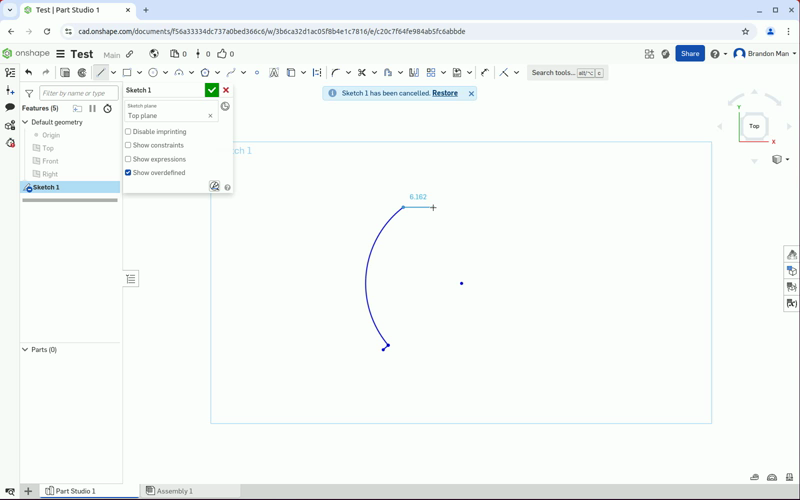
mouse_move(398, 202)
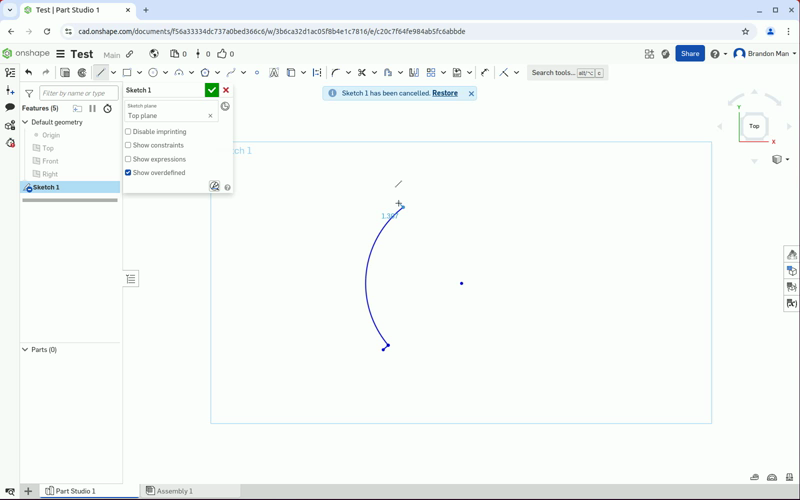
scroll(6)
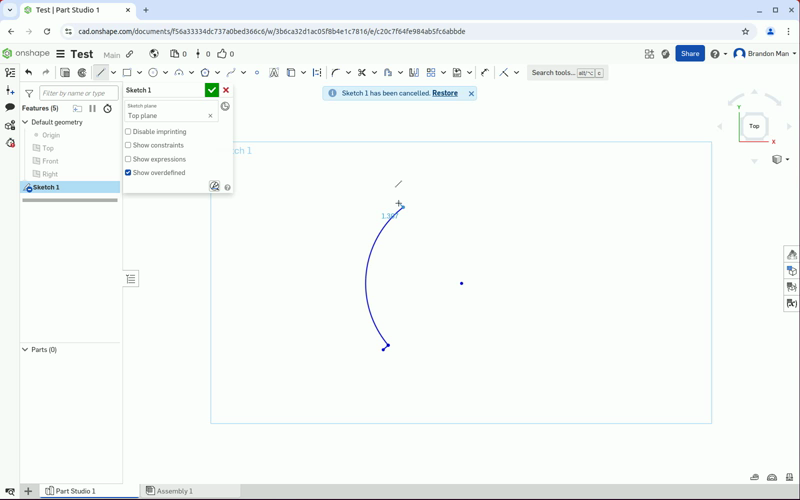
scroll(6)
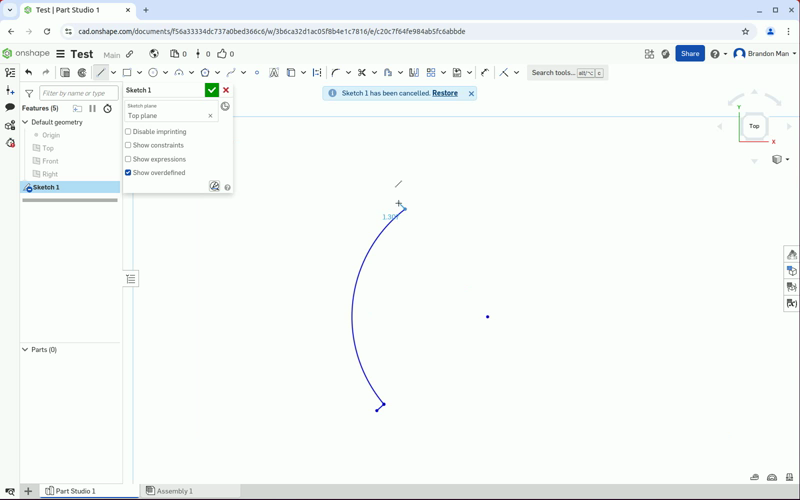
scroll(6)
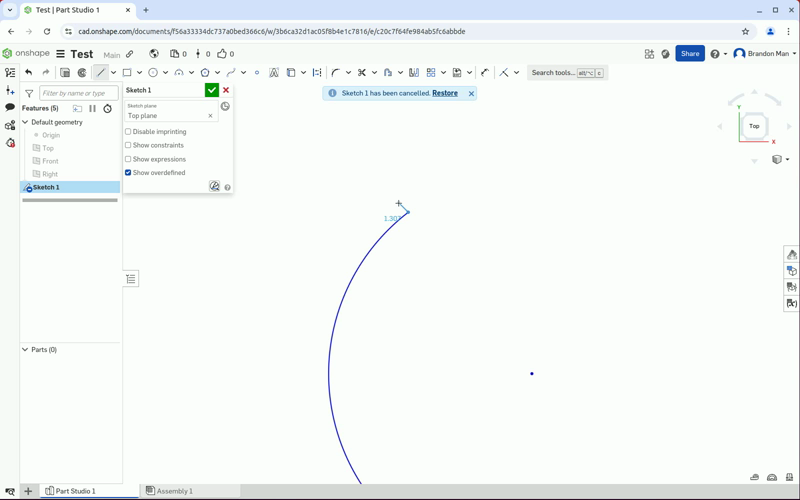
scroll(6)
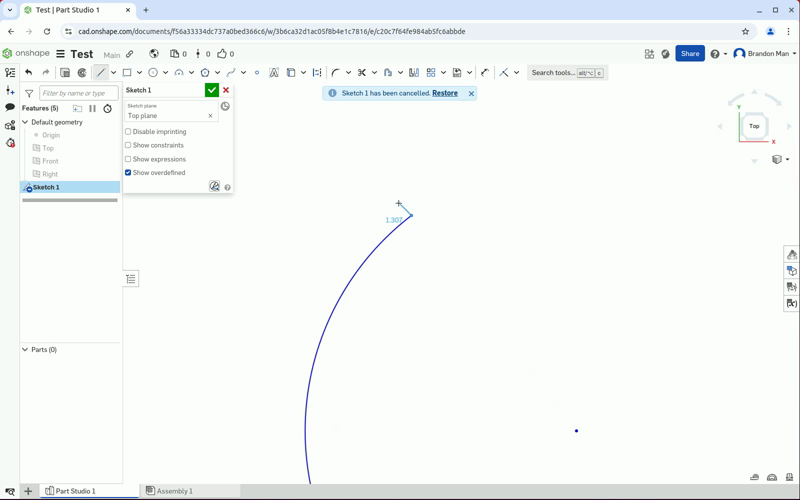
scroll(6)
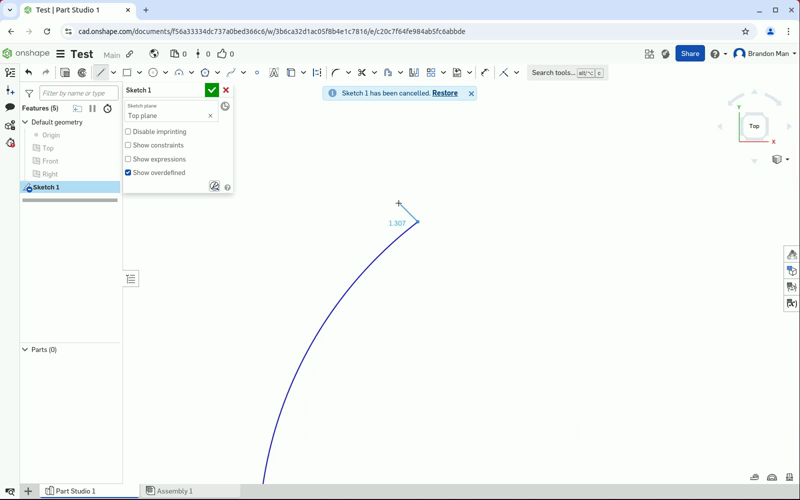
scroll(6)
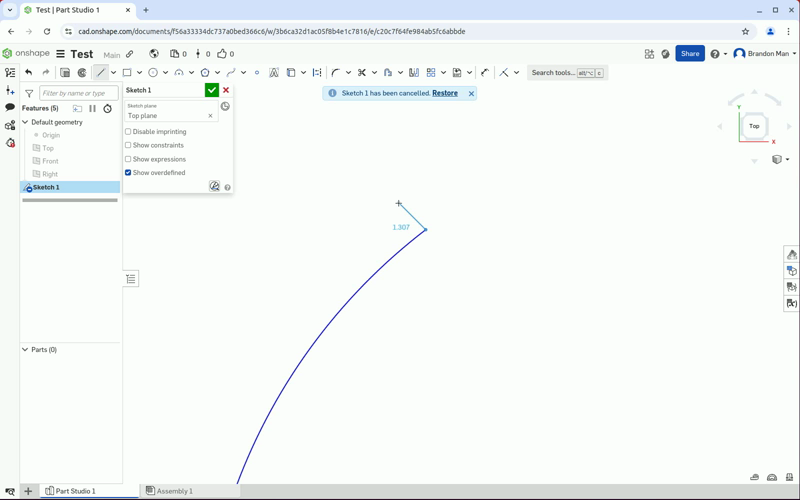
scroll(6)
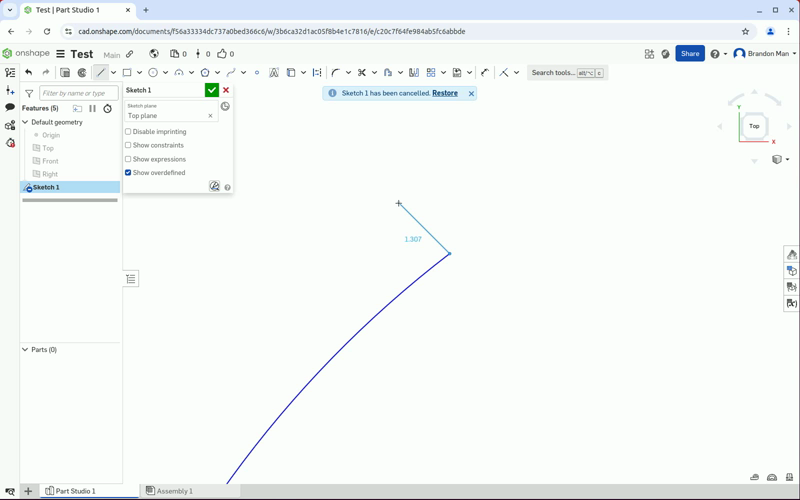
click(398, 202)
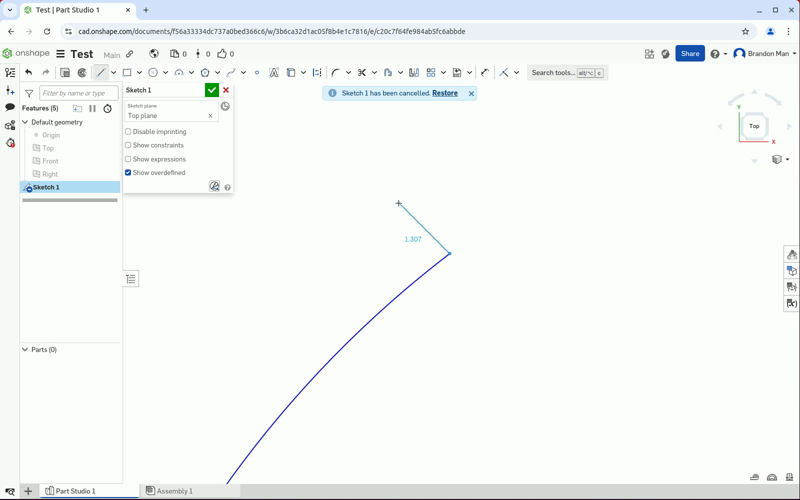
scroll(-6)
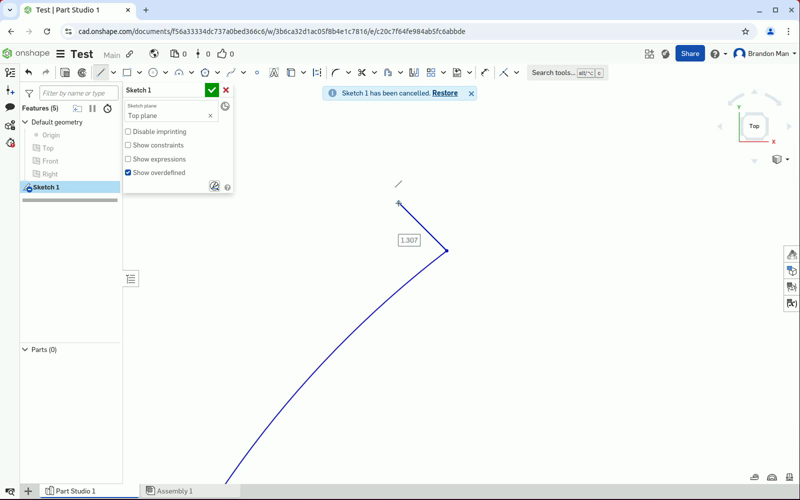
scroll(-6)
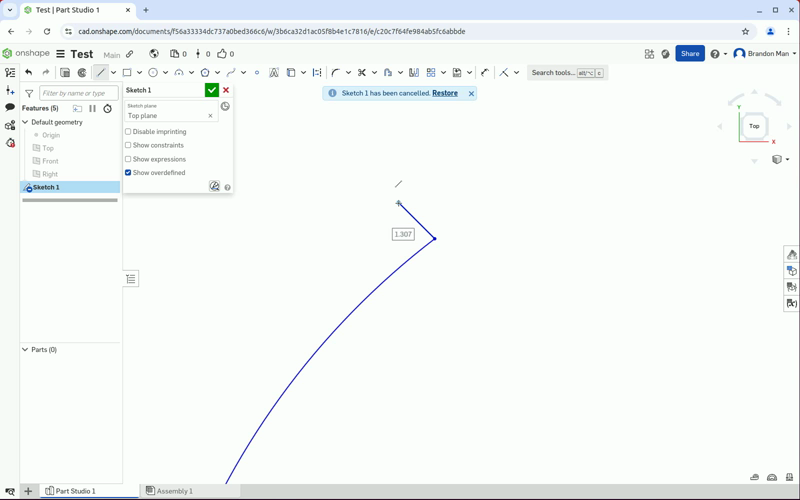
scroll(-6)
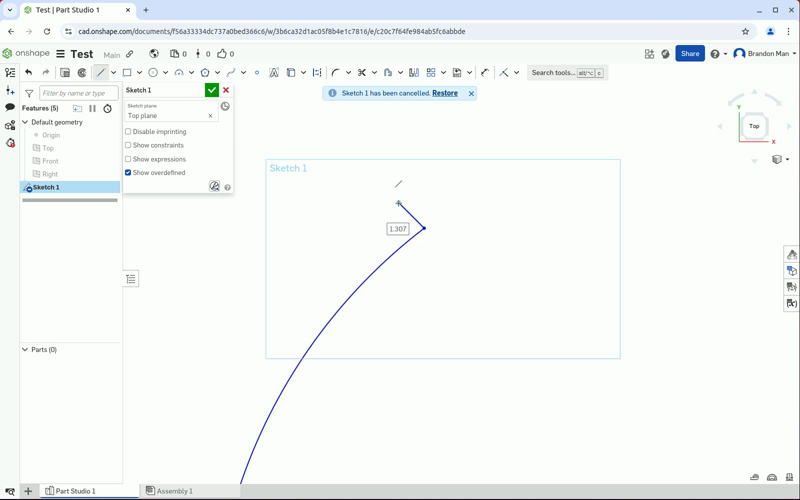
scroll(-6)
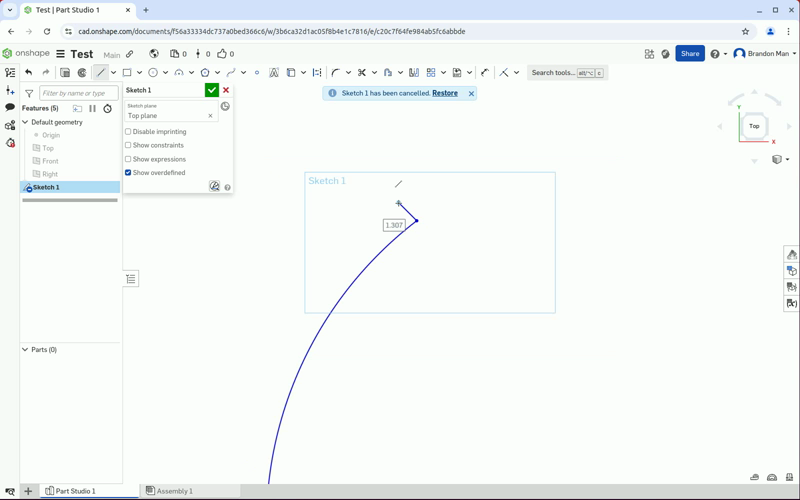
scroll(-6)
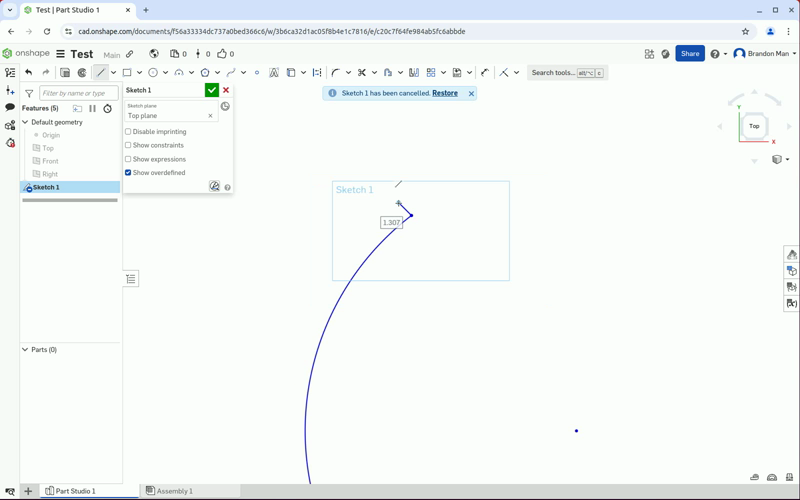
scroll(-6)
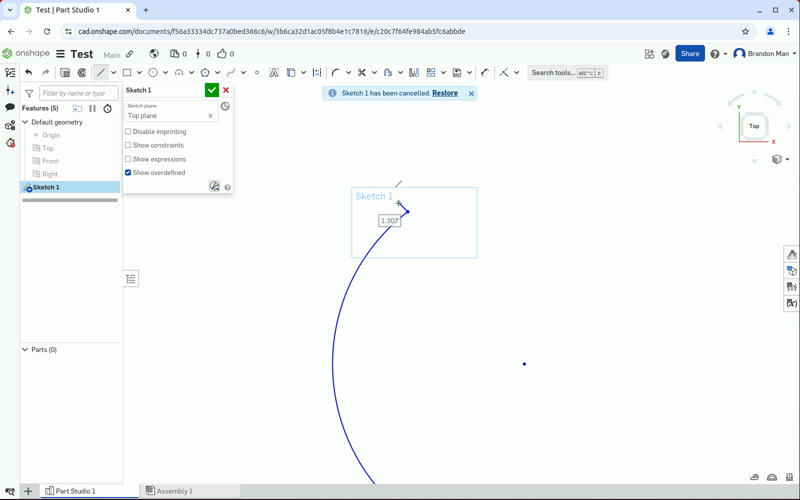
scroll(-6)
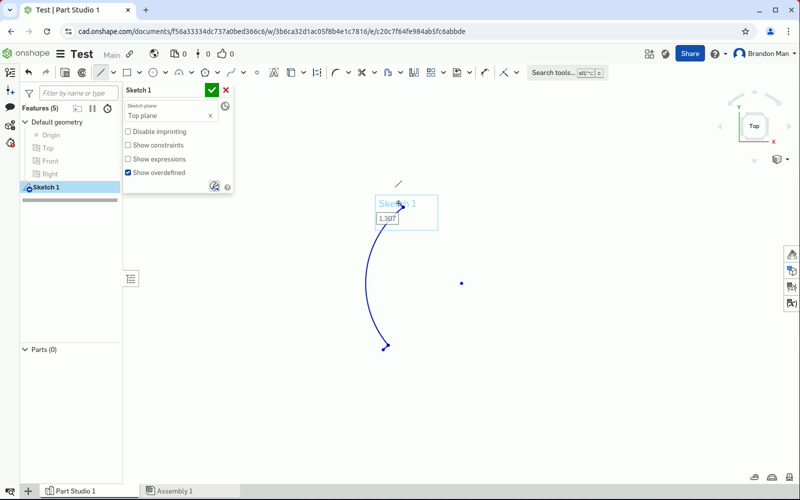
key_up(shift)
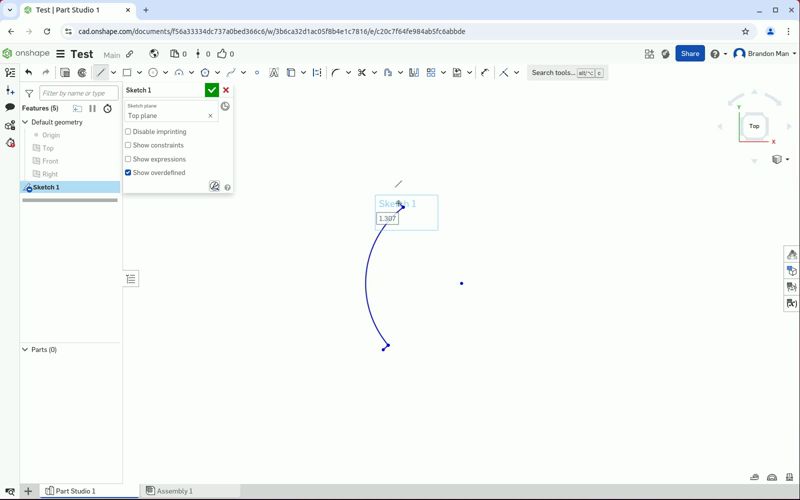
key(esc)
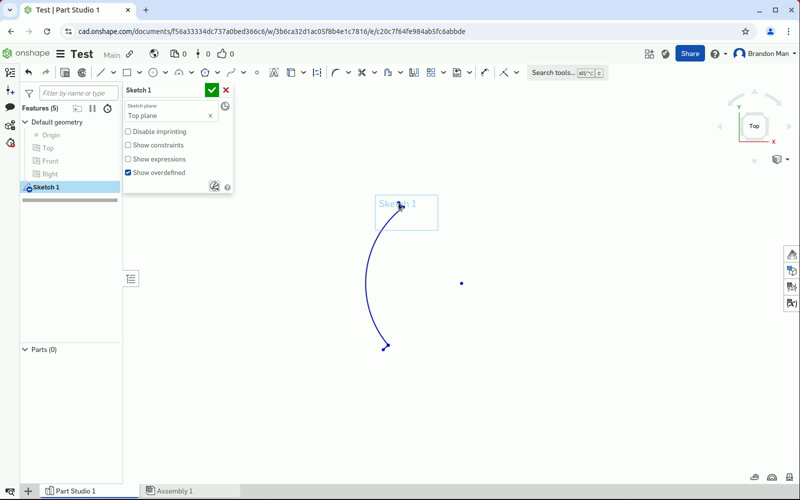
key(a)
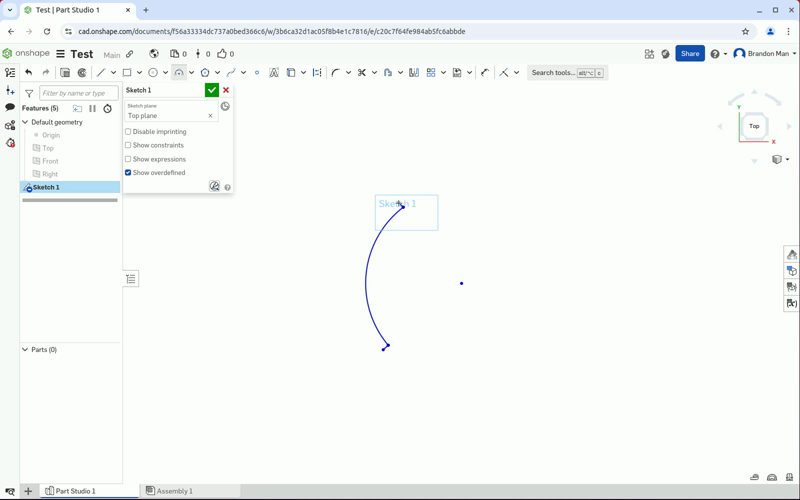
mouse_move(398, 202)
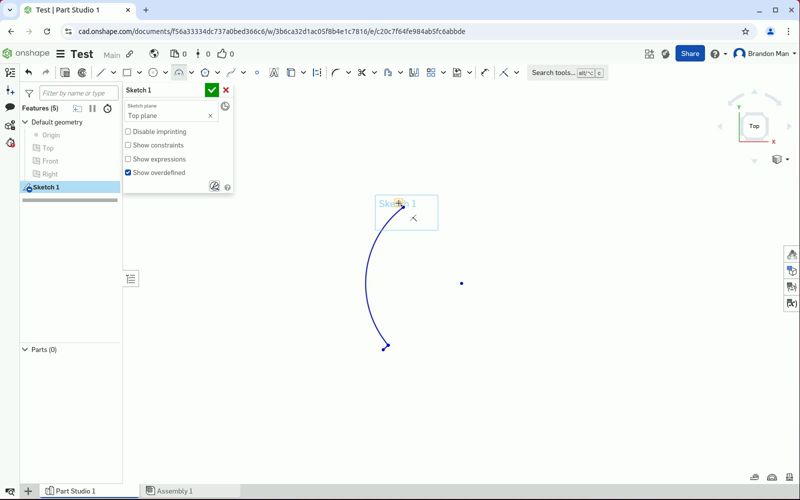
click(398, 202)
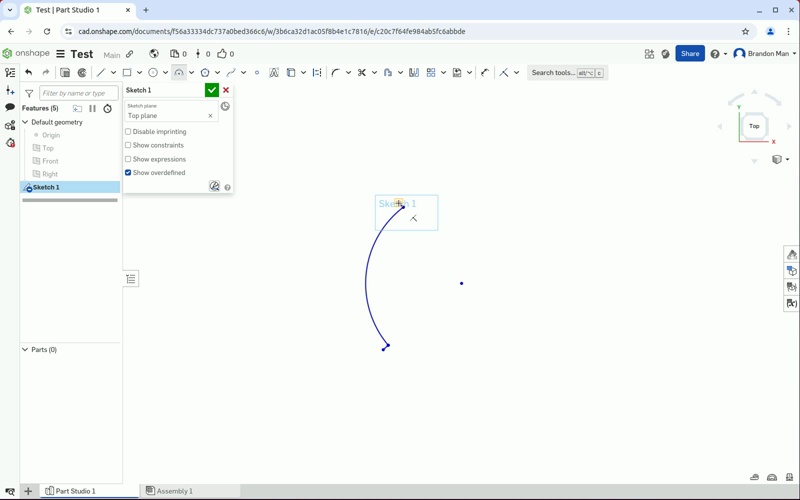
mouse_move(383, 349)
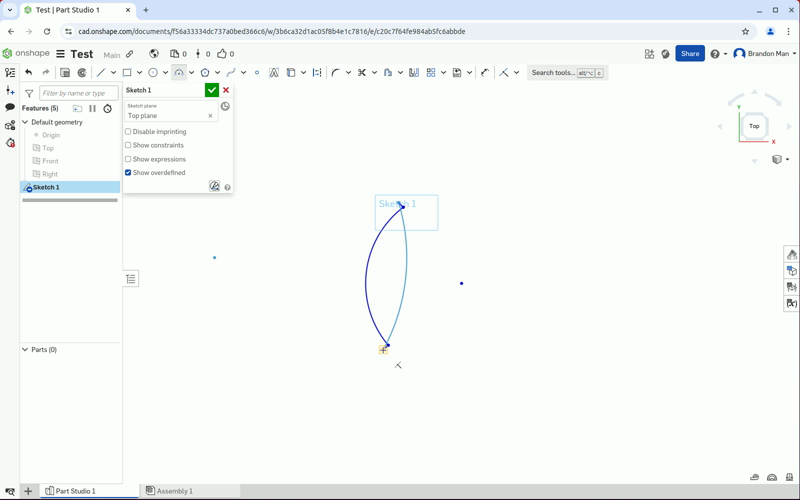
click(383, 349)
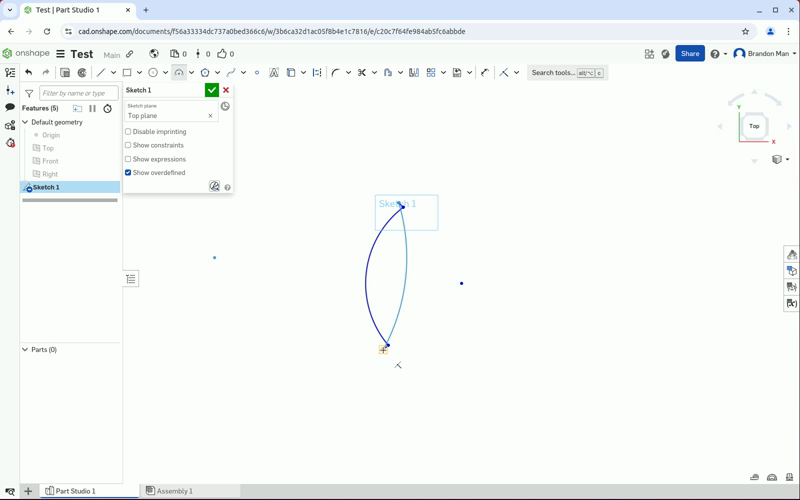
key_down(shift)
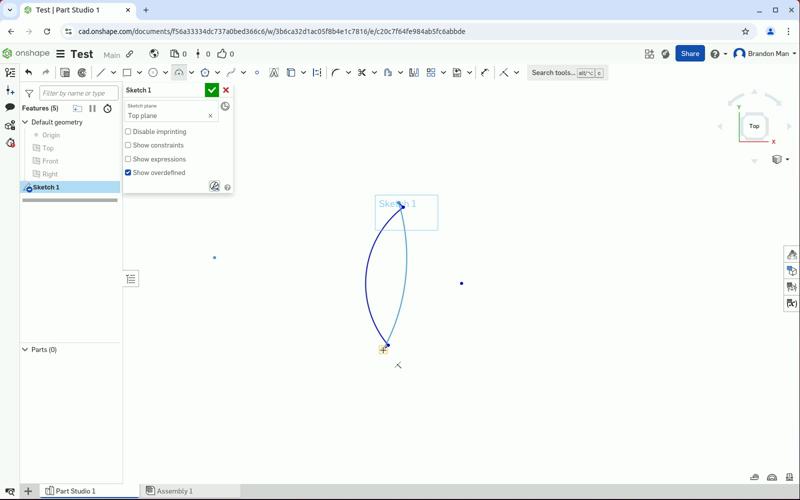
mouse_move(359, 272)
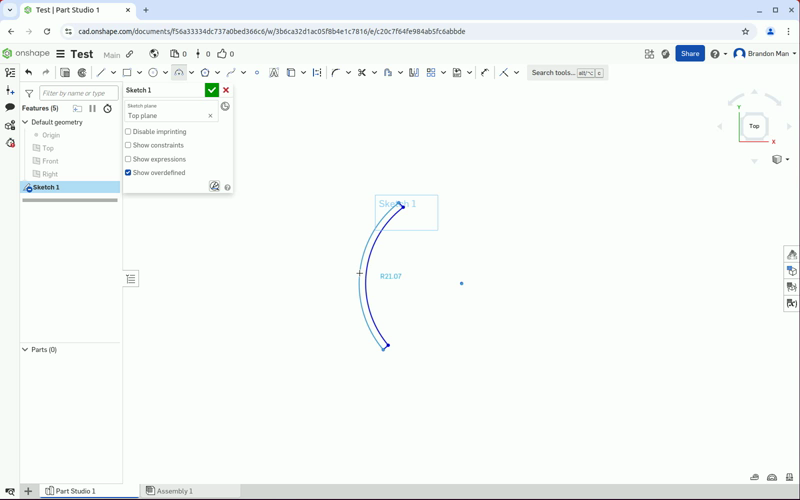
click(359, 272)
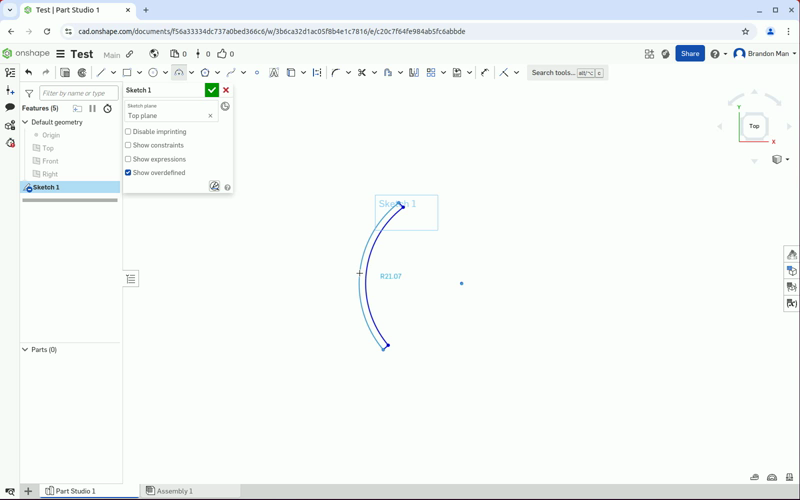
key_up(shift)
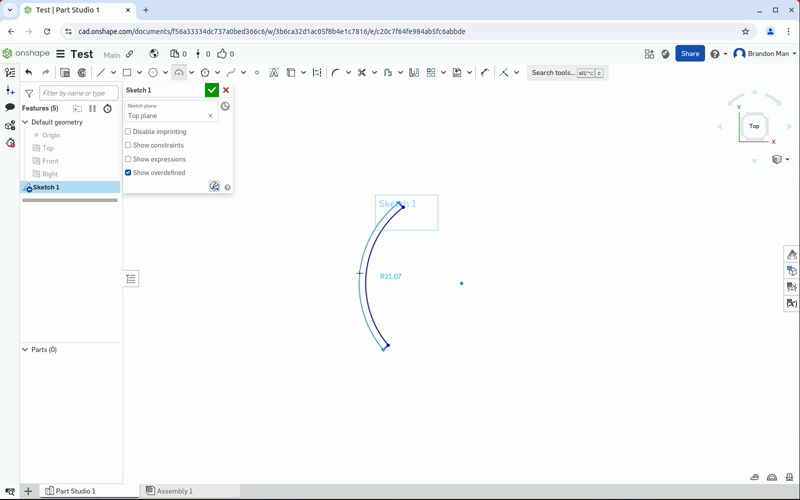
key(esc)
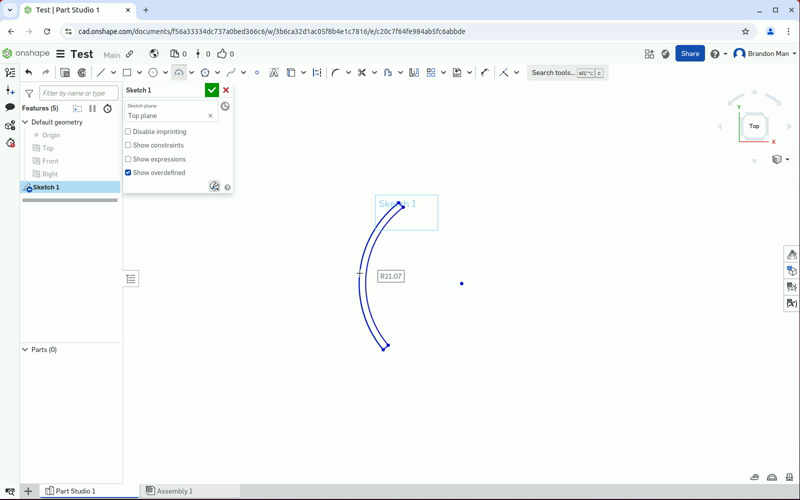
mouse_move(369, 319)
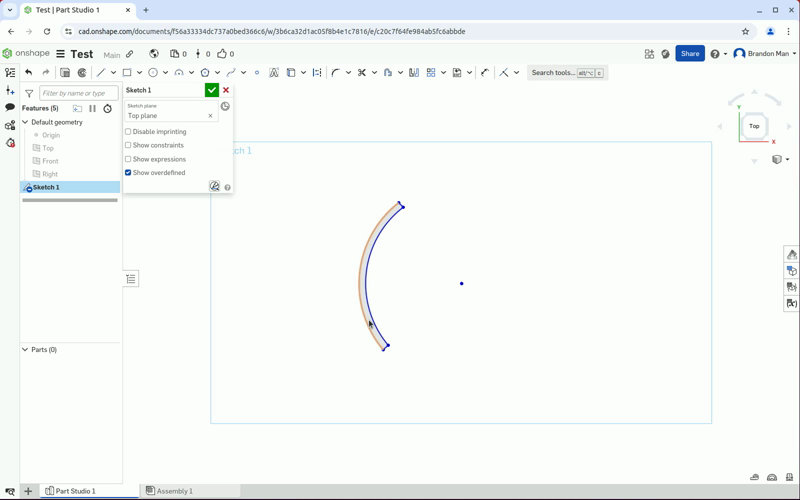
scroll(6)
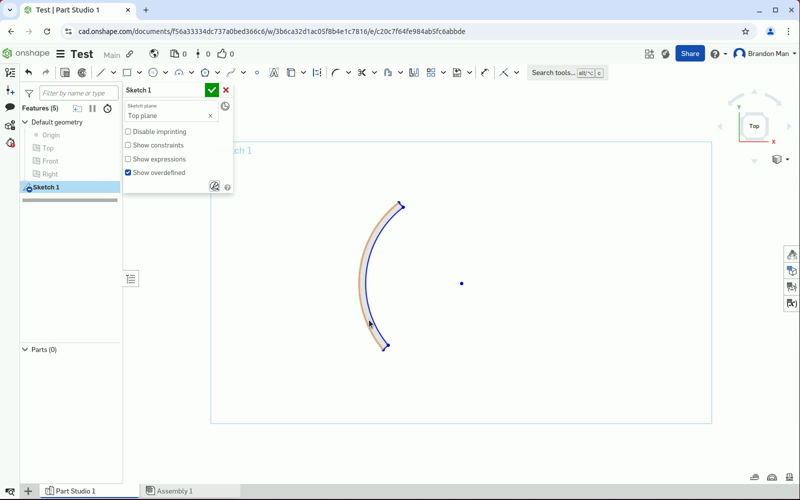
scroll(6)
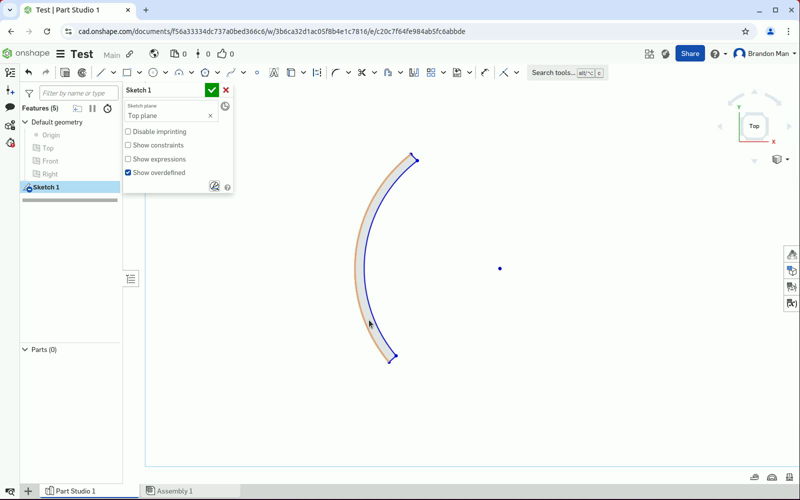
scroll(6)
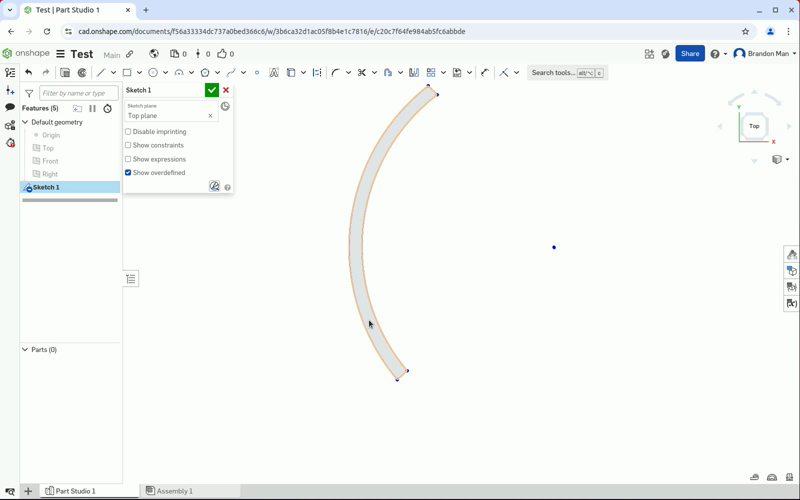
scroll(6)
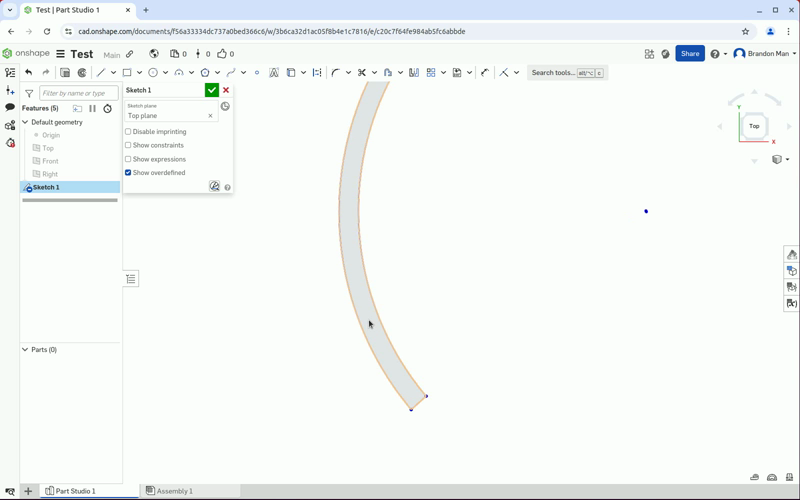
scroll(6)
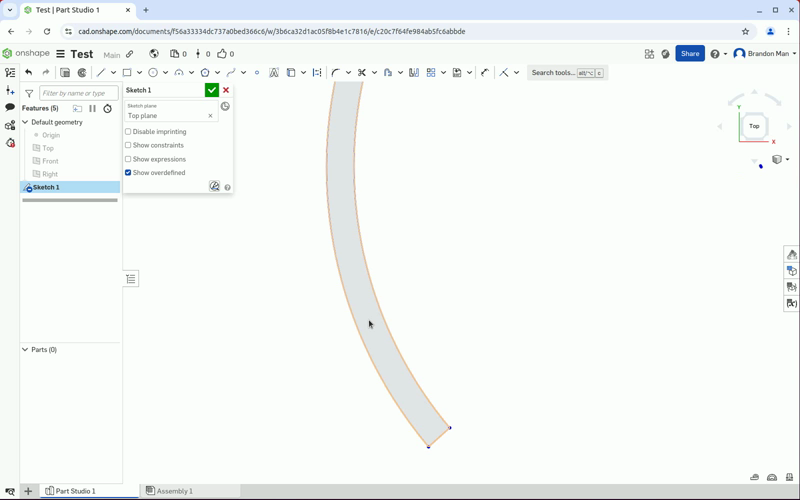
scroll(6)
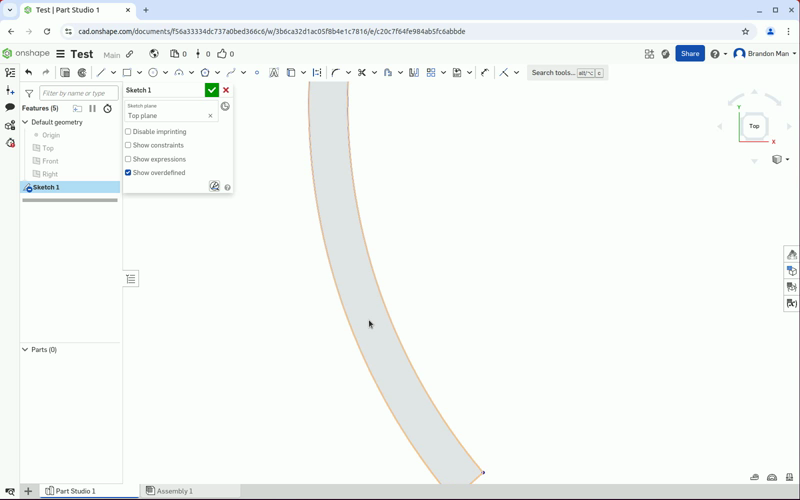
scroll(6)
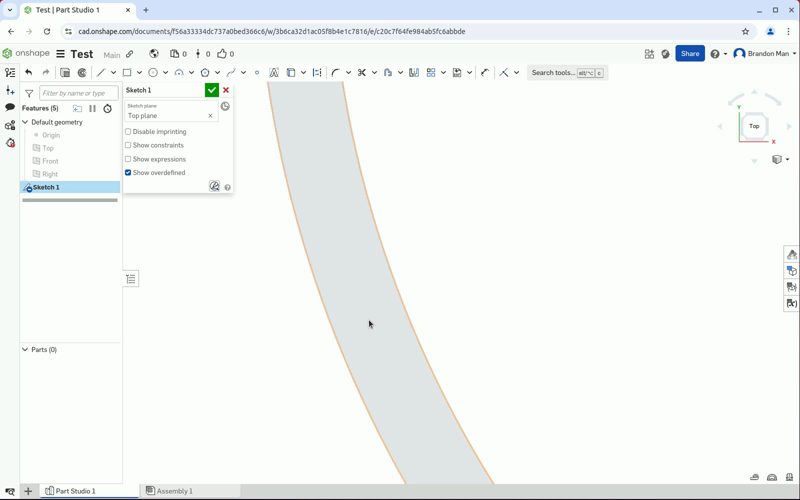
click(369, 319)
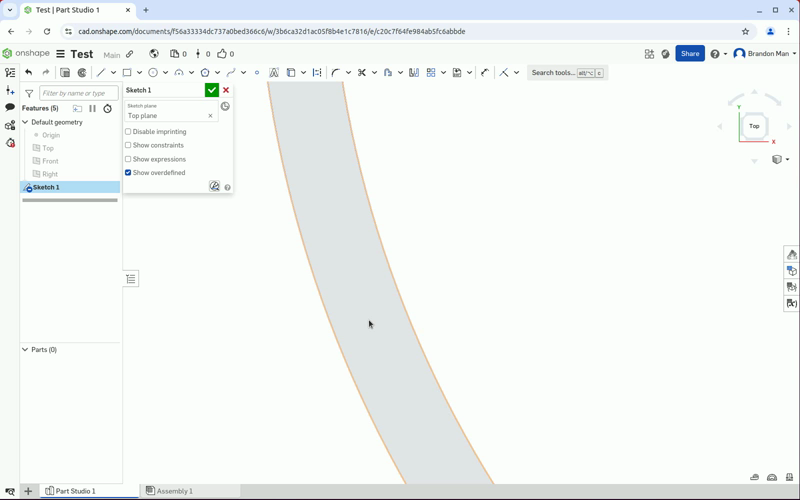
scroll(-6)
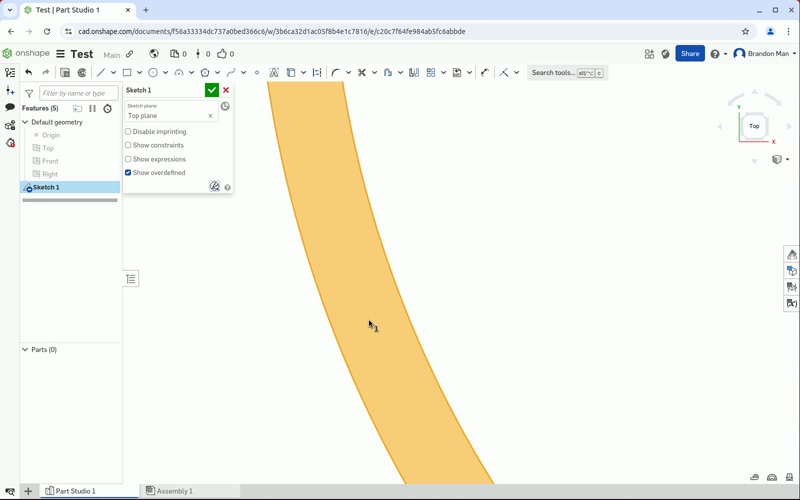
scroll(-6)
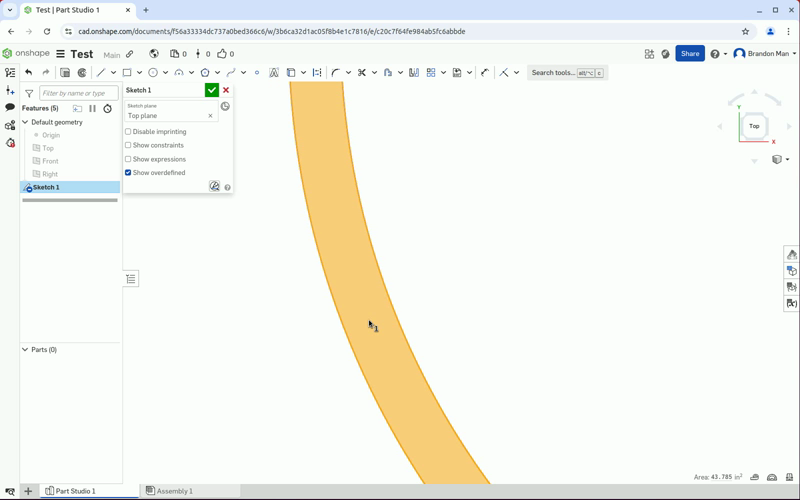
scroll(-6)
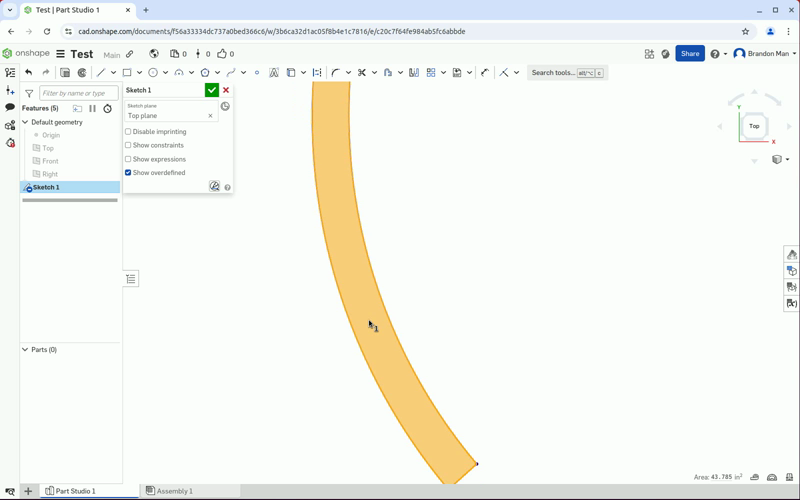
scroll(-6)
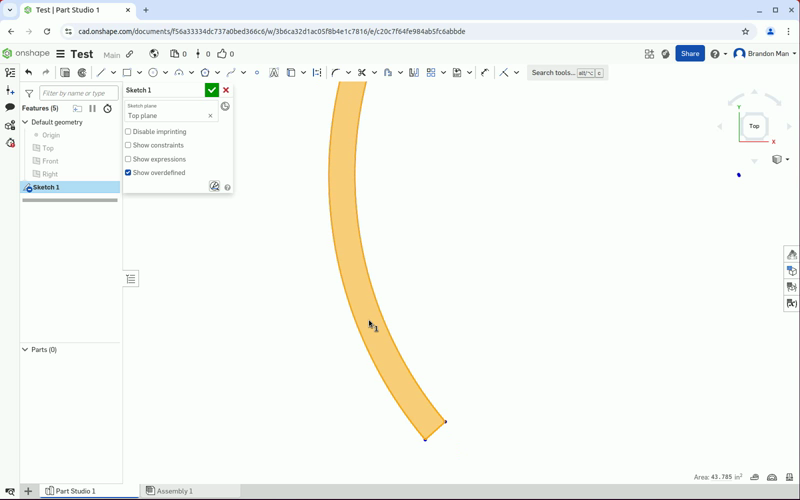
scroll(-6)
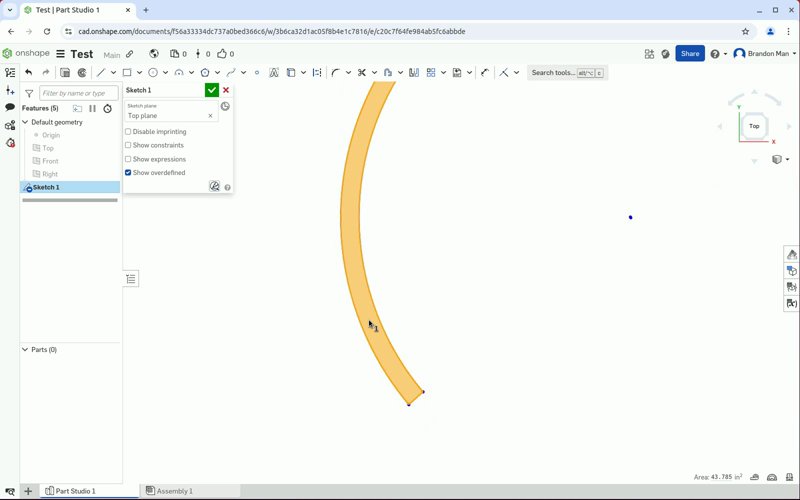
scroll(-6)
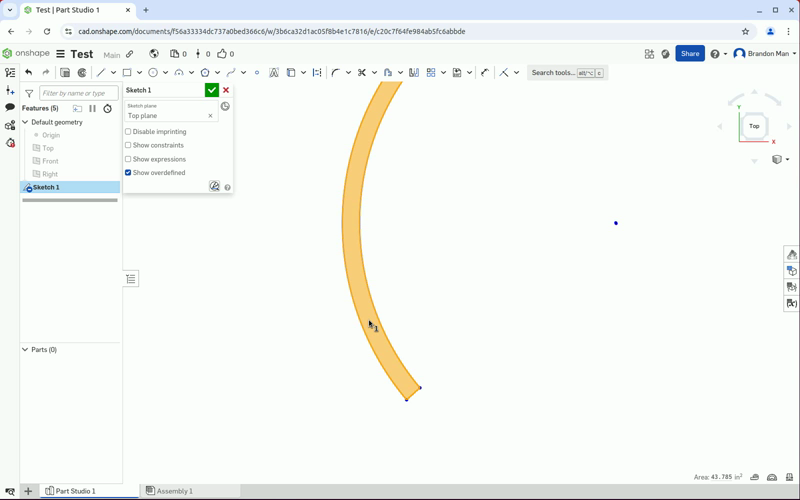
scroll(-6)
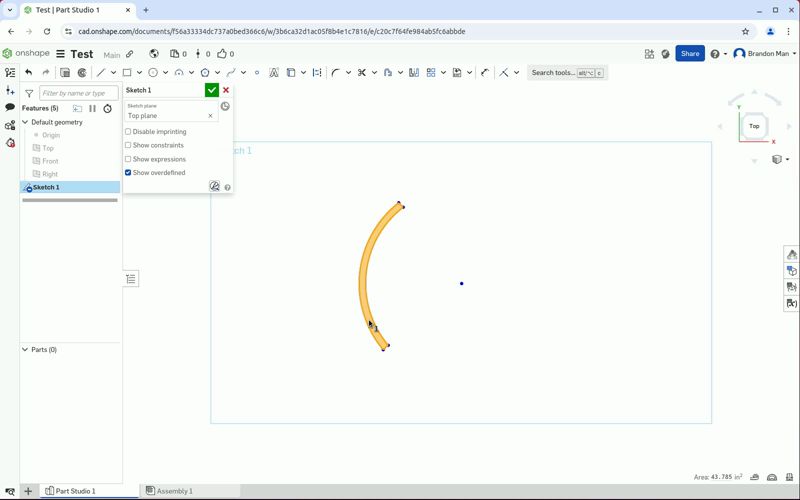
mouse_move(73, 352)
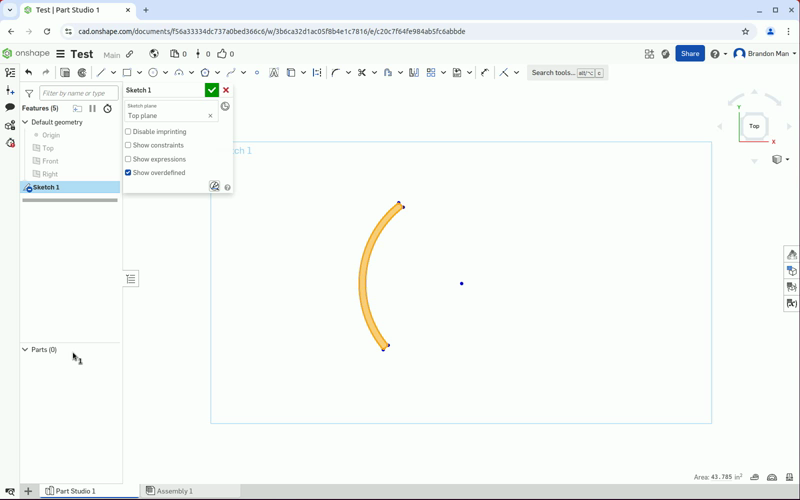
key(shift+y)
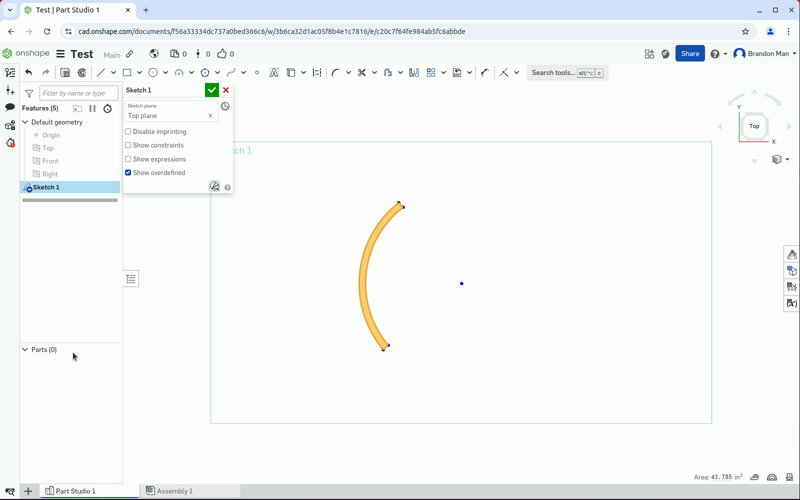
key(shift+e)
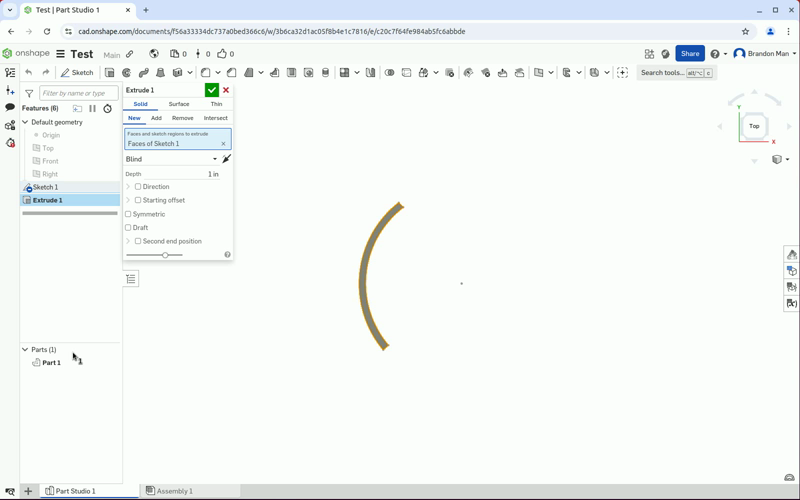
mouse_move(143, 106)
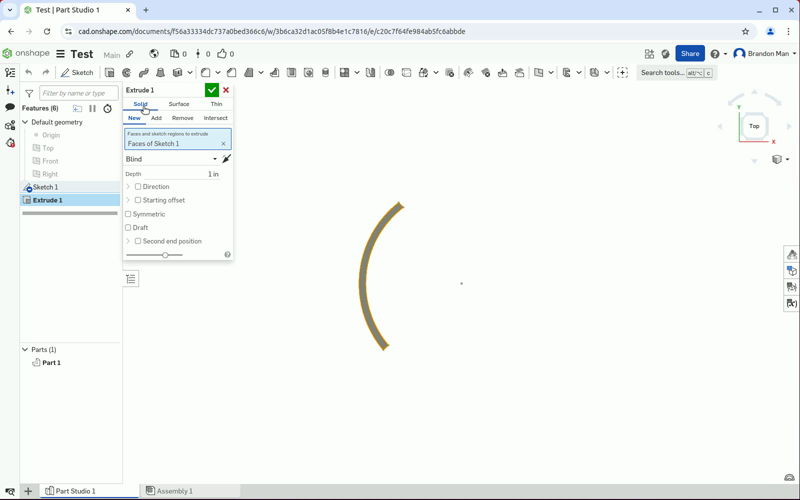
click(143, 106)
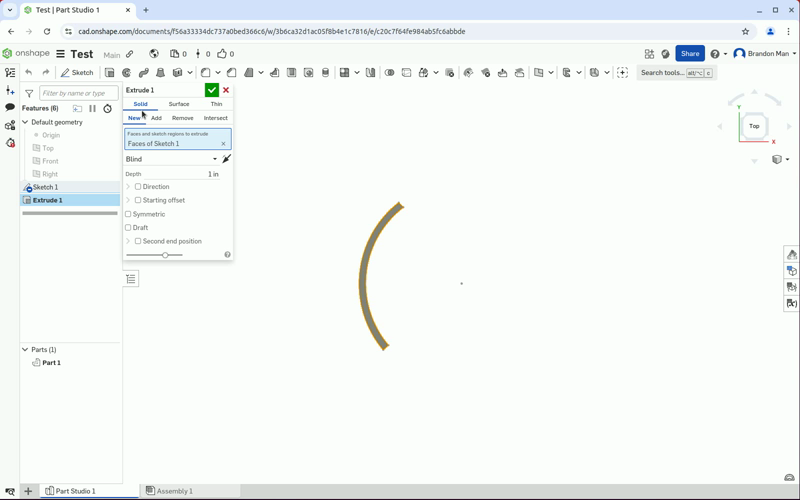
mouse_move(137, 120)
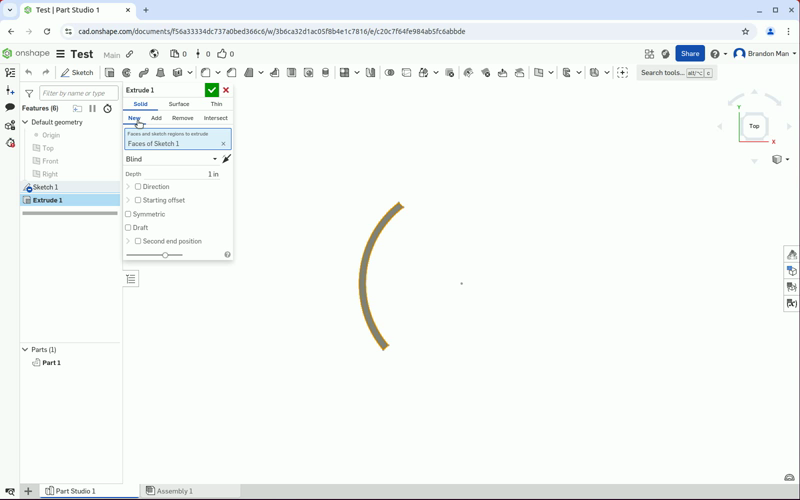
click(137, 120)
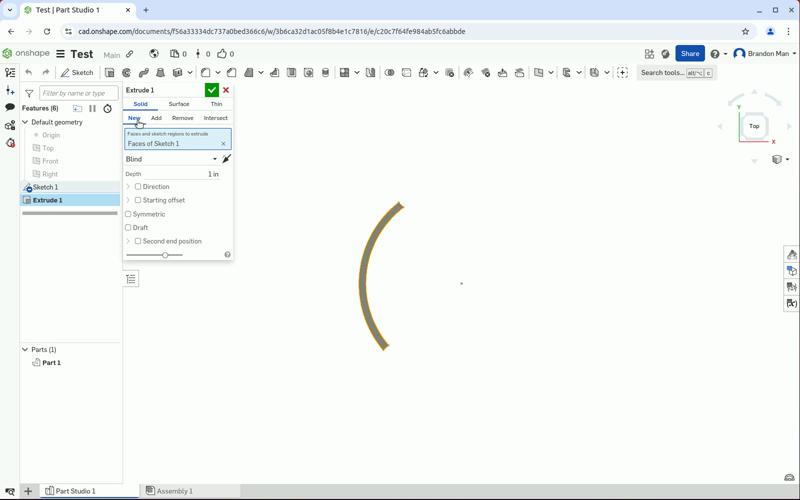
key(tab, 4)
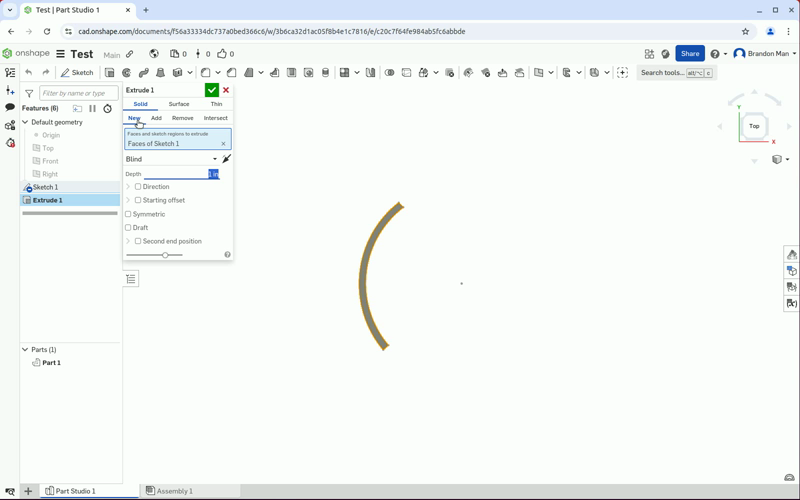
text(23.108)
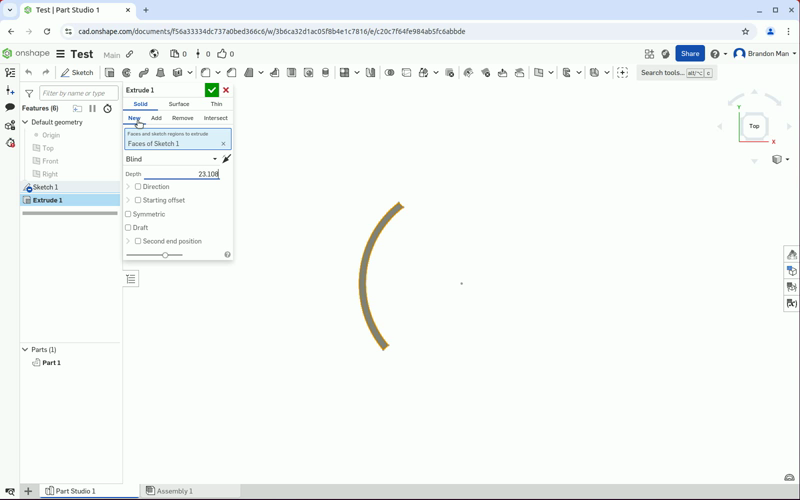
key(enter)
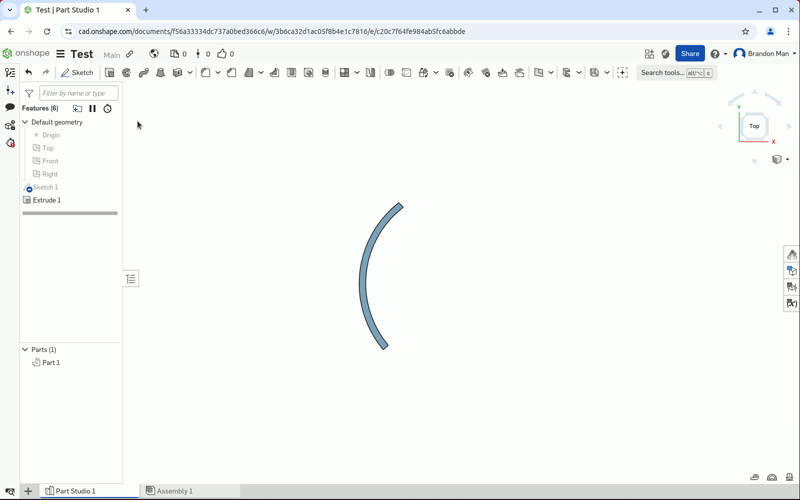
key(shift+h)
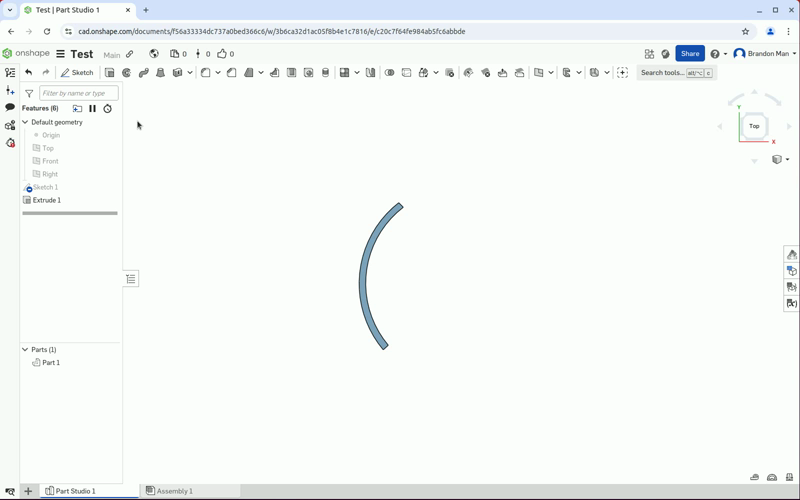
key(shift+h)
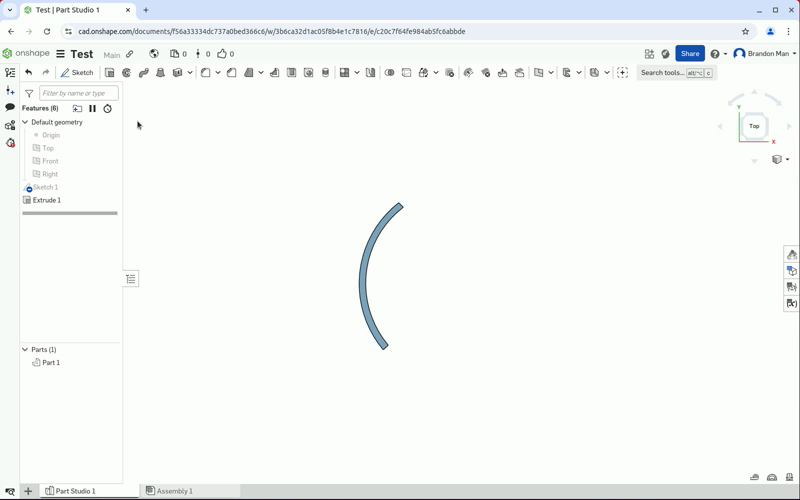
mouse_move(73, 189)
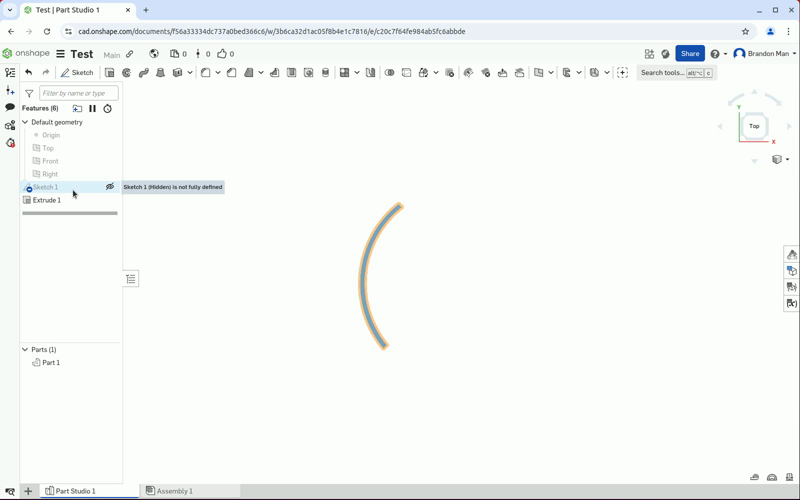
click(73, 189)
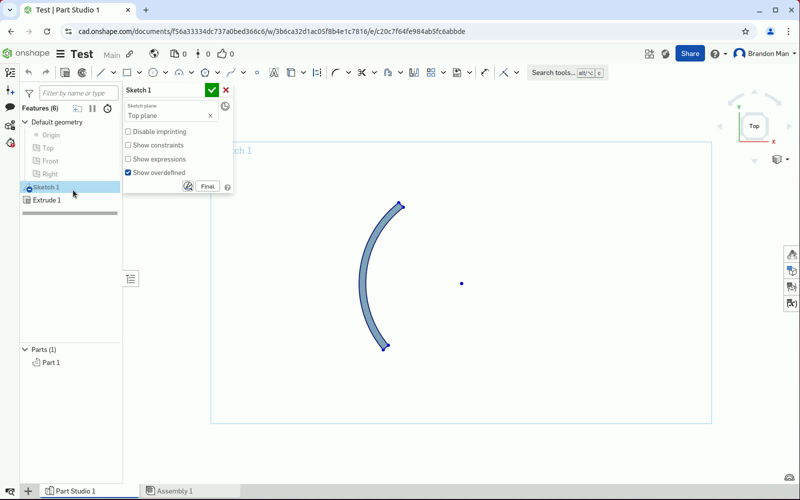
mouse_move(229, 92)
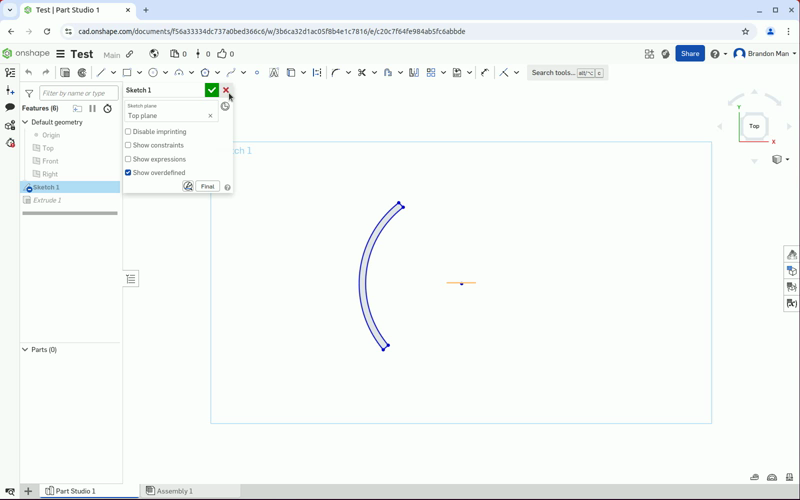
click(229, 92)
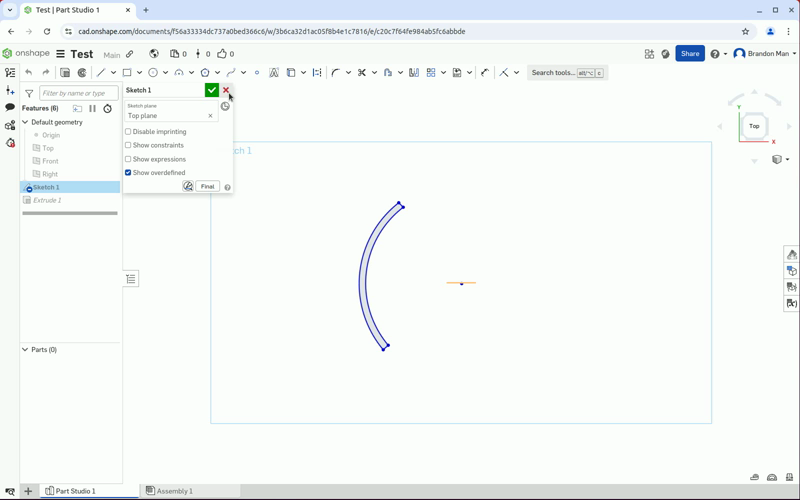
key(shift+s)
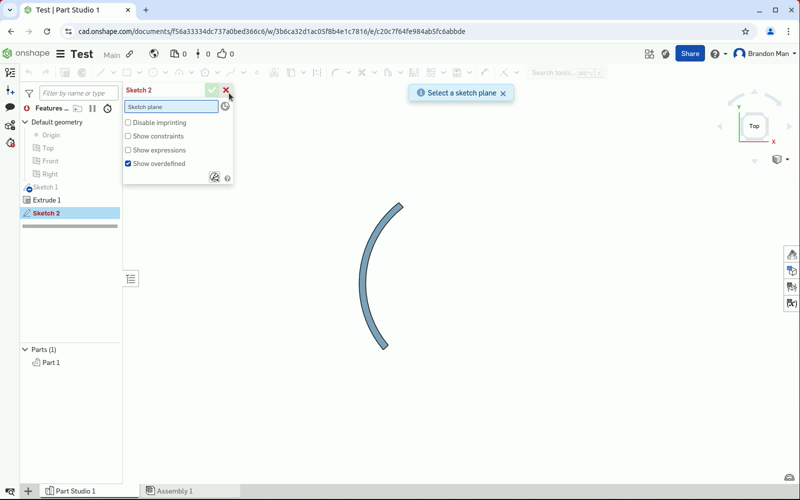
mouse_move(73, 150)
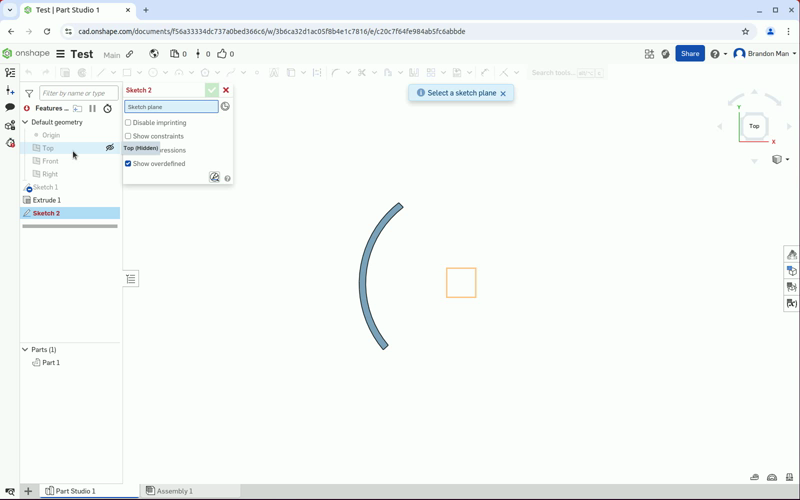
click(73, 150)
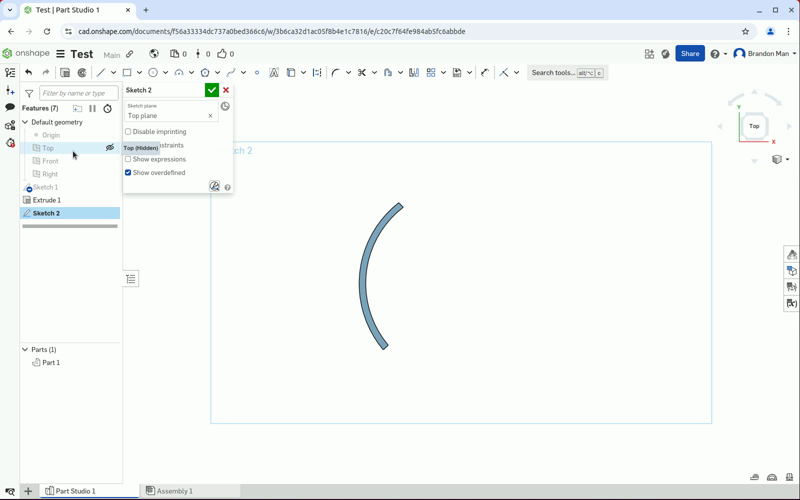
mouse_move(73, 352)
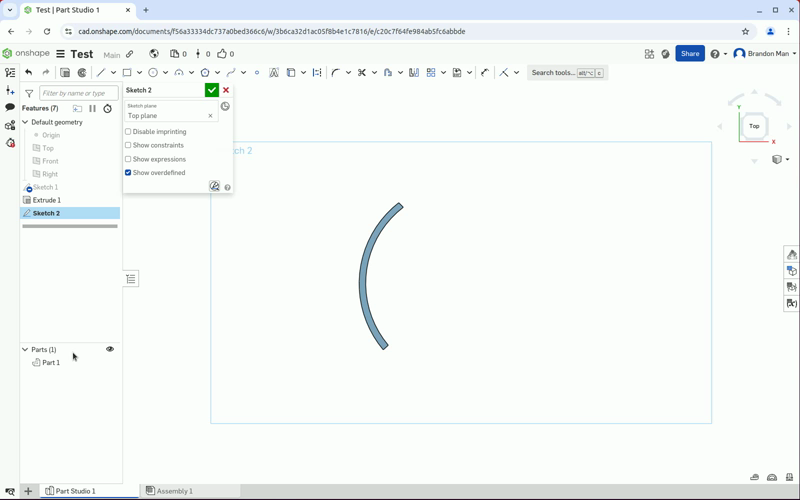
key(y)
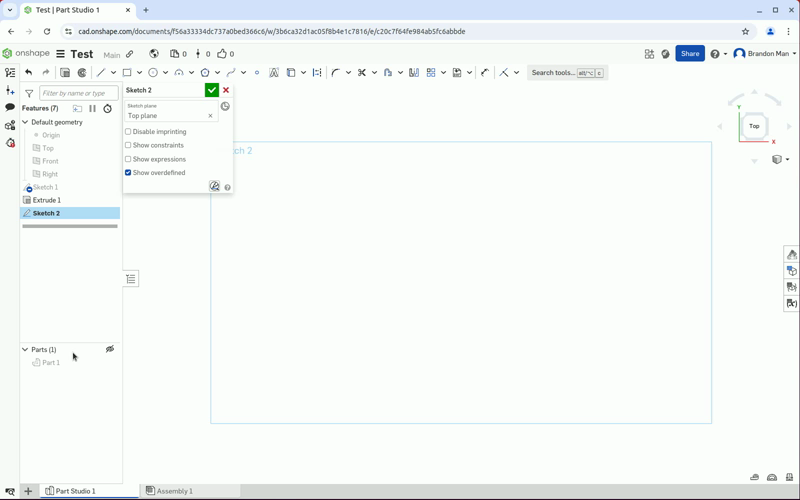
key(a)
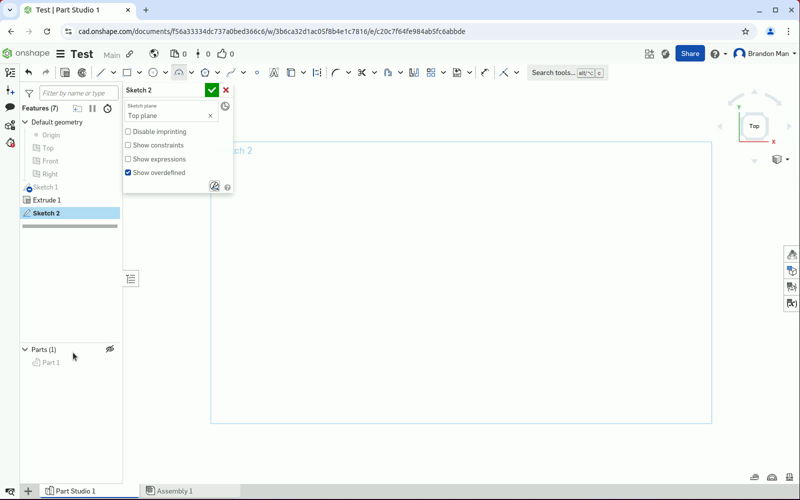
key_down(shift)
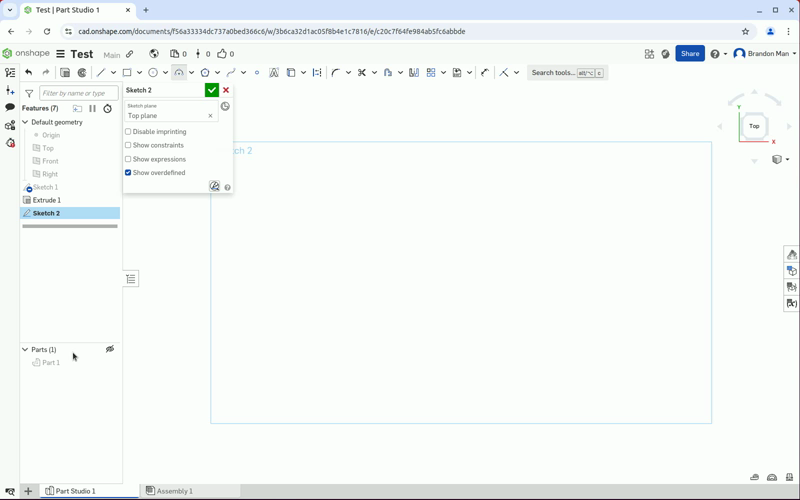
mouse_move(518, 206)
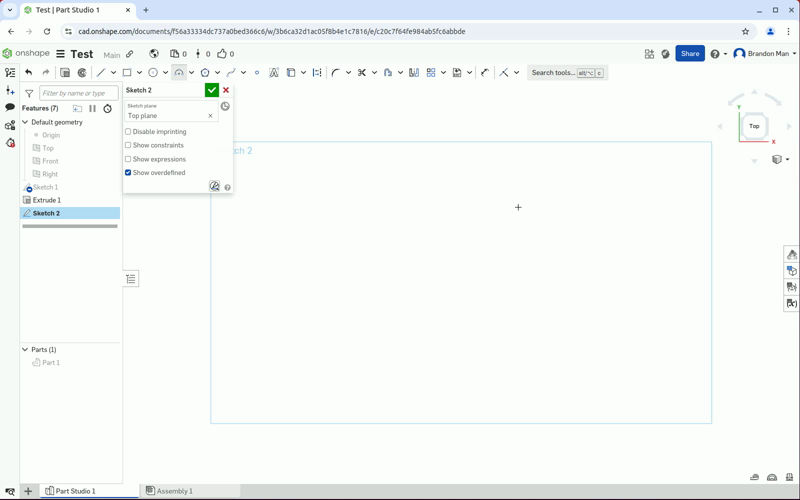
click(518, 206)
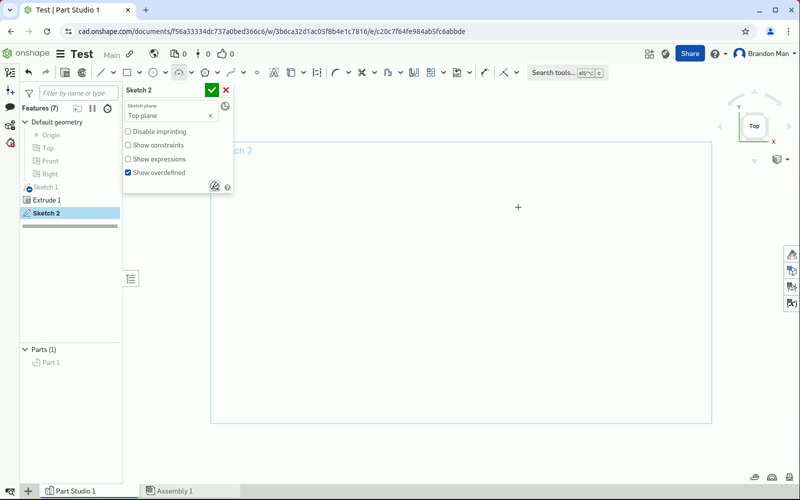
key_up(shift)
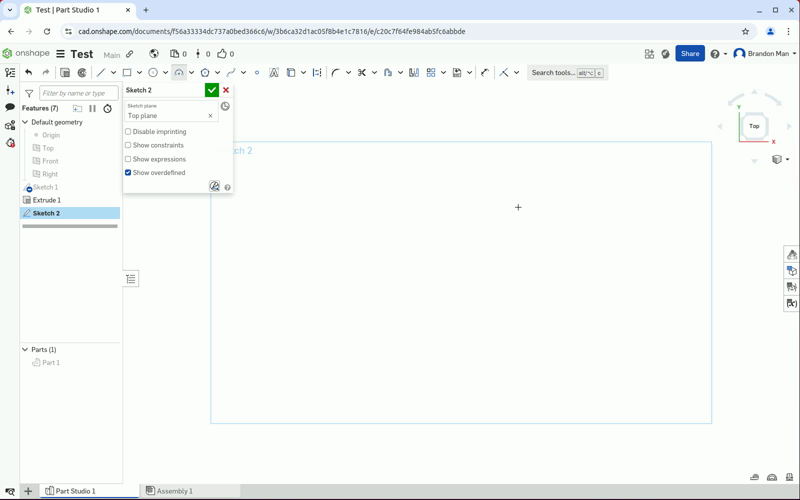
key_down(shift)
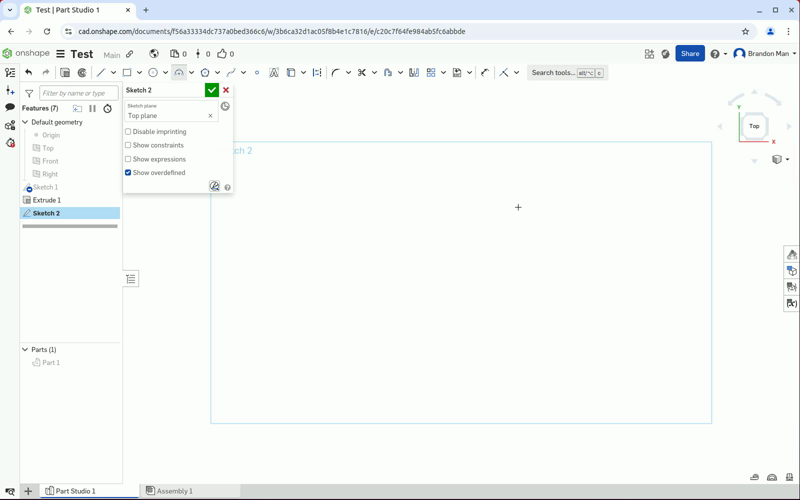
mouse_move(533, 343)
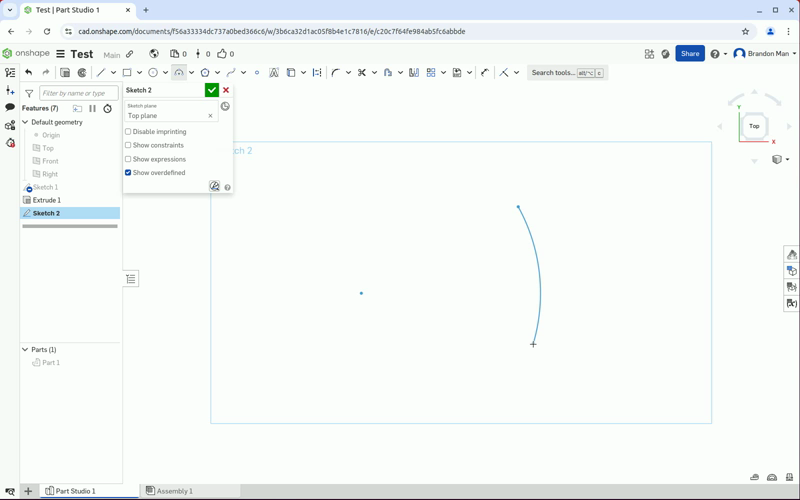
click(533, 343)
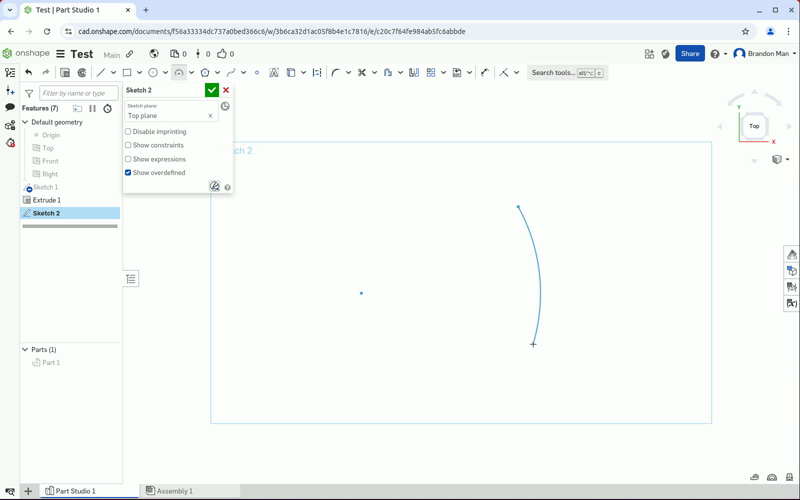
mouse_move(555, 272)
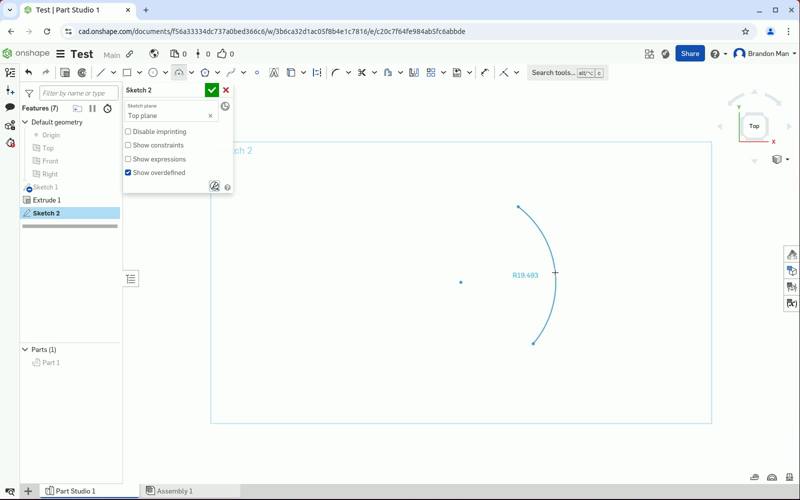
click(555, 272)
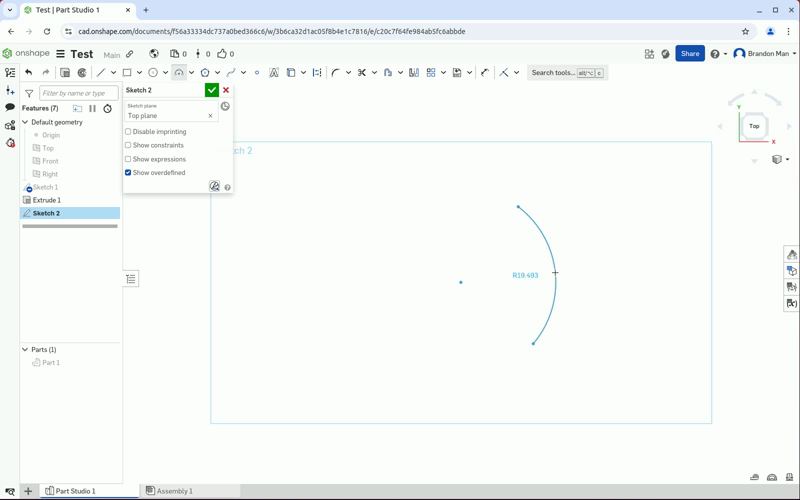
key_up(shift)
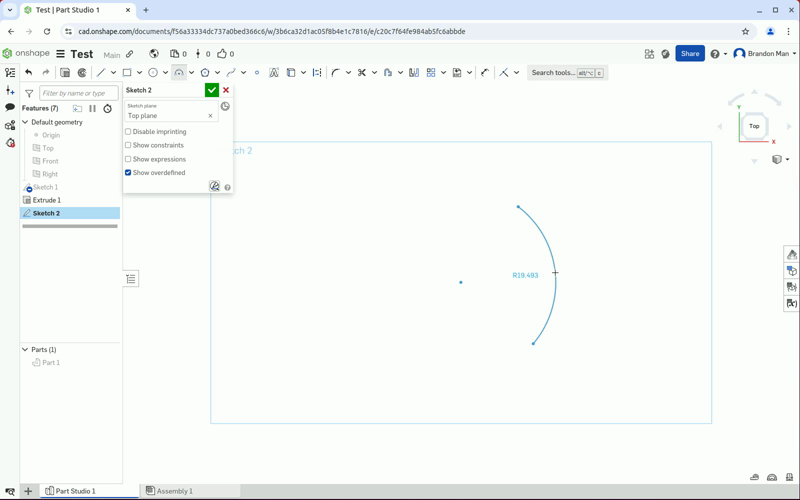
key(esc)
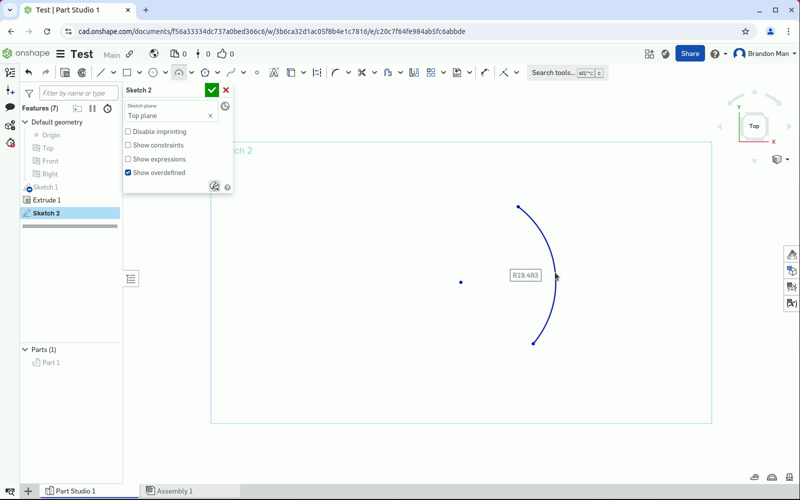
key(l)
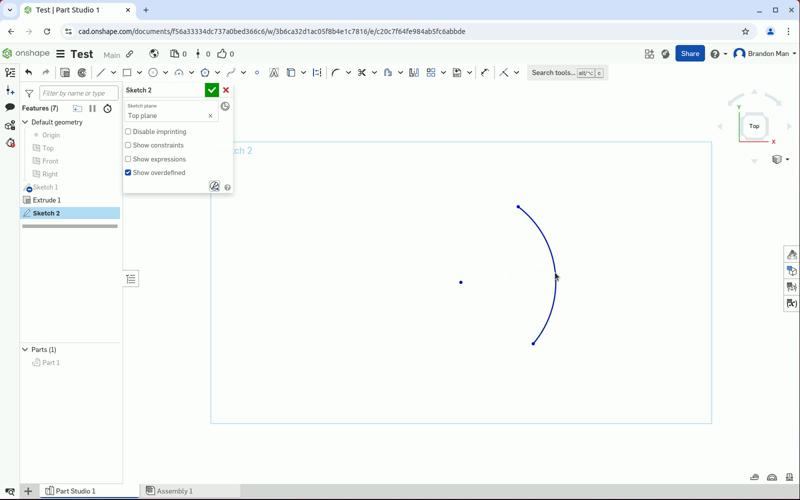
mouse_move(533, 343)
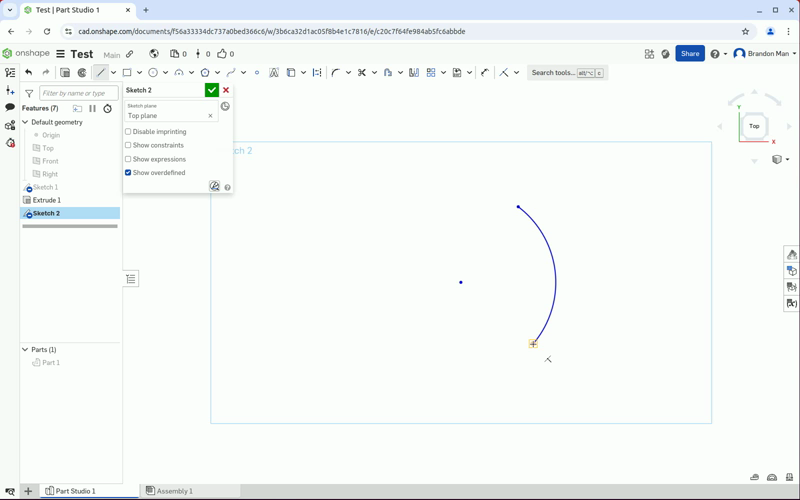
click(533, 343)
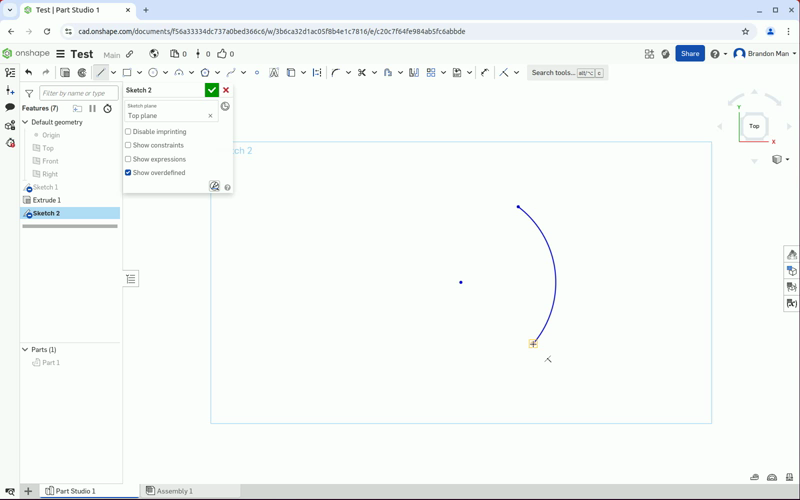
key_down(shift)
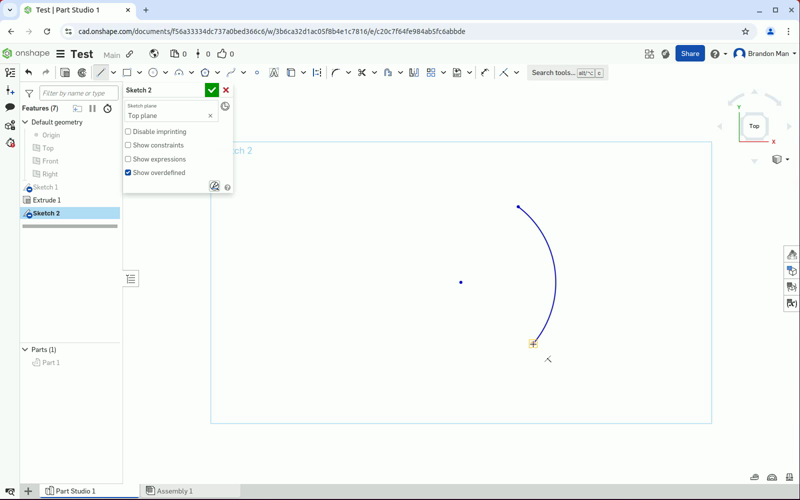
mouse_move(563, 343)
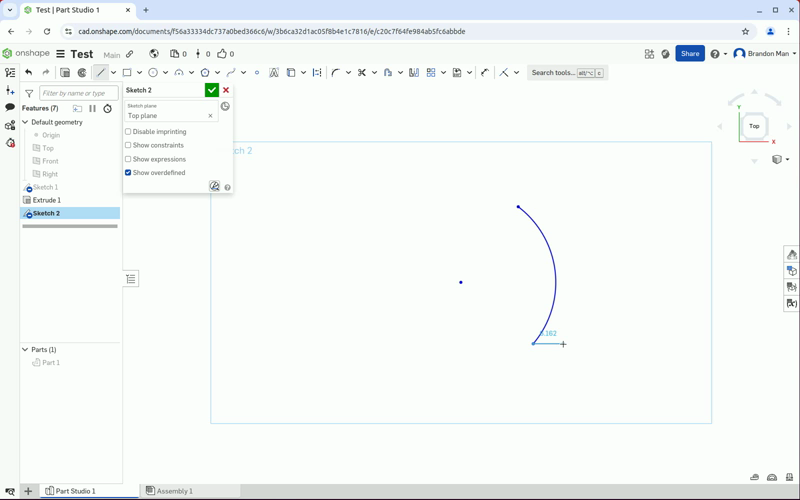
mouse_move(537, 348)
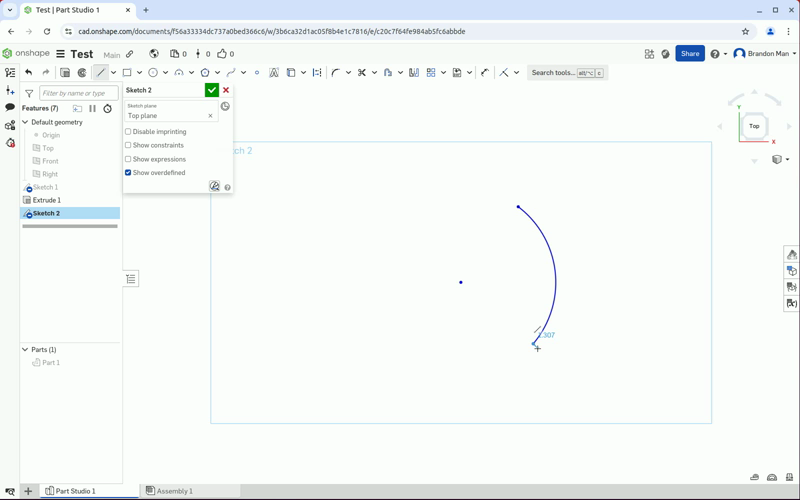
scroll(6)
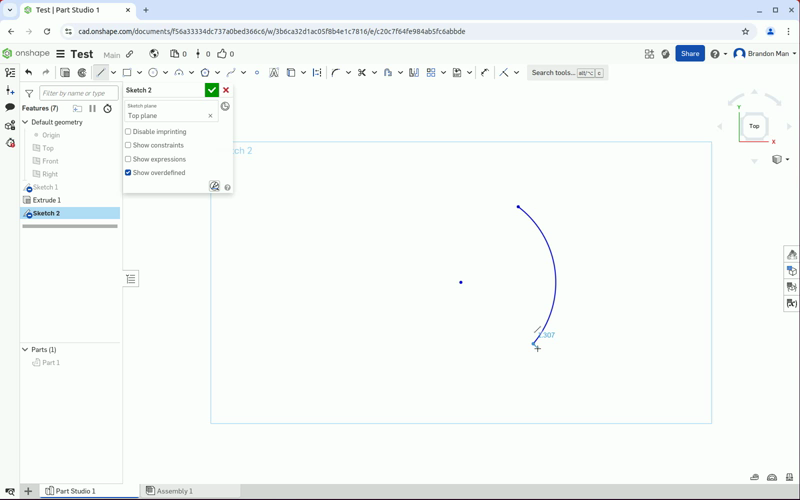
scroll(6)
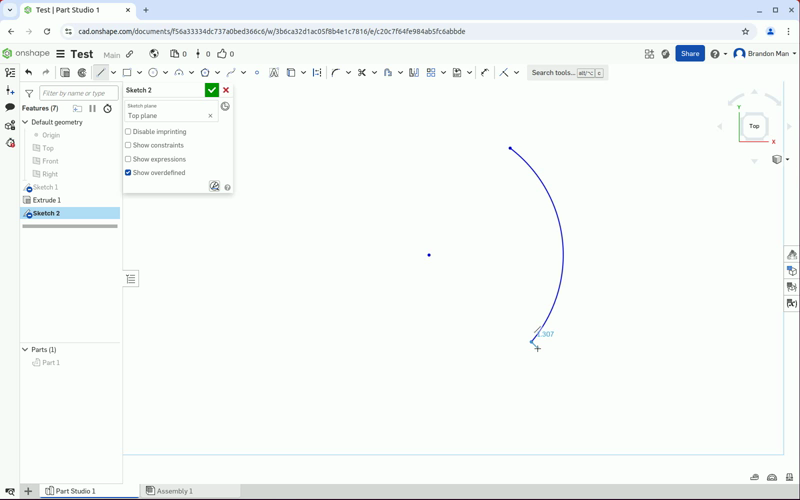
scroll(6)
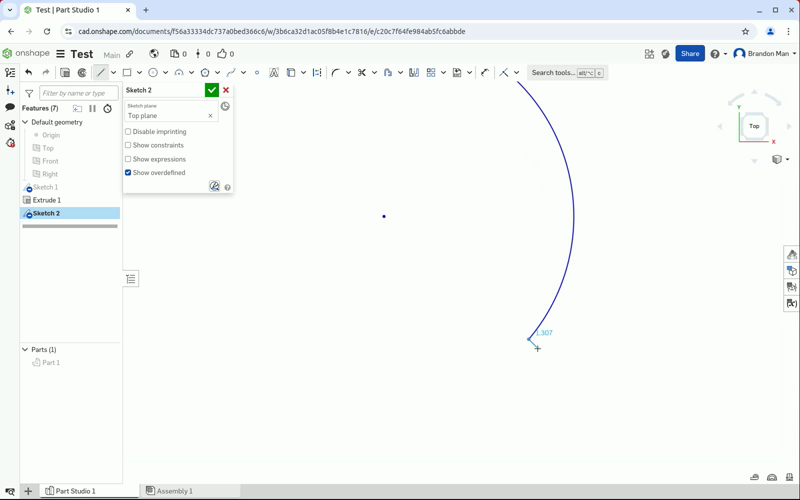
scroll(6)
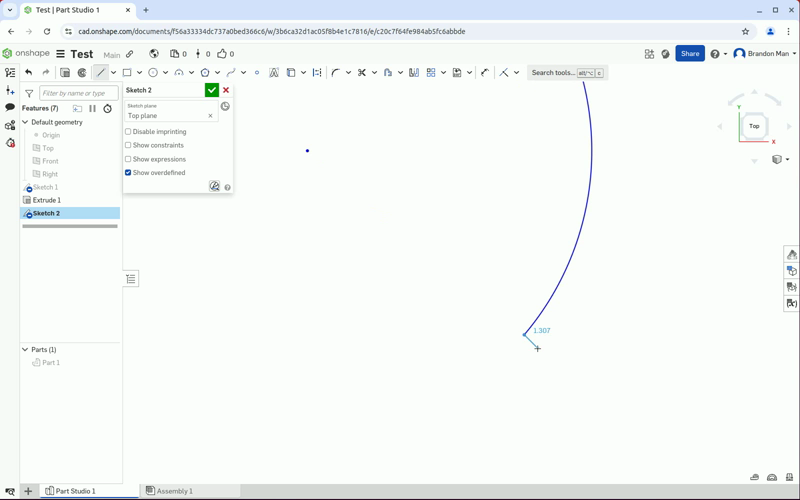
scroll(6)
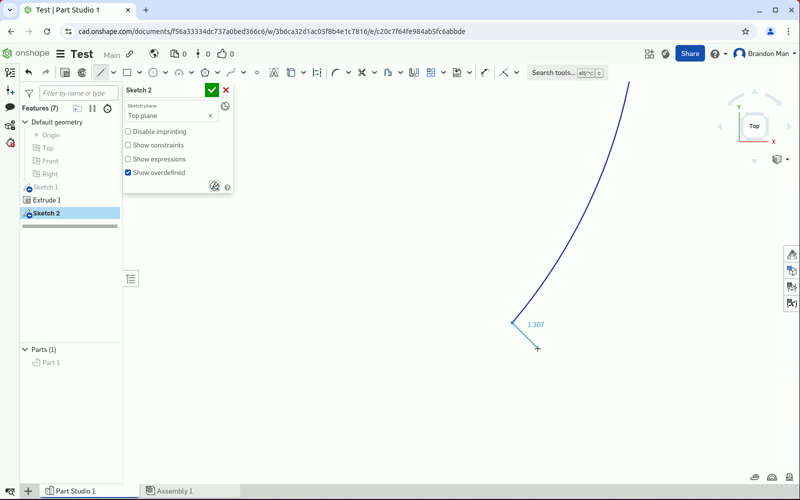
scroll(6)
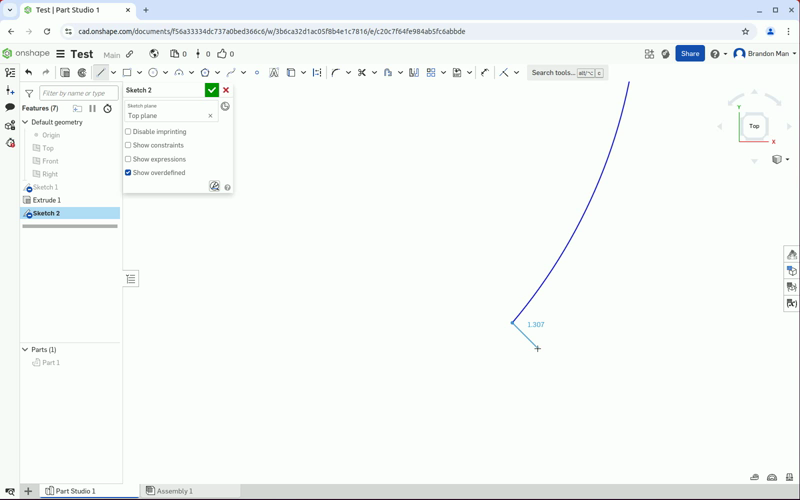
scroll(6)
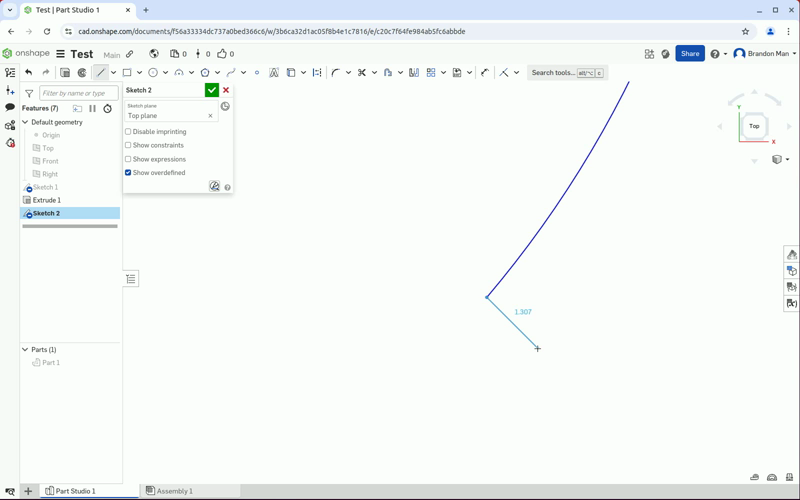
click(537, 348)
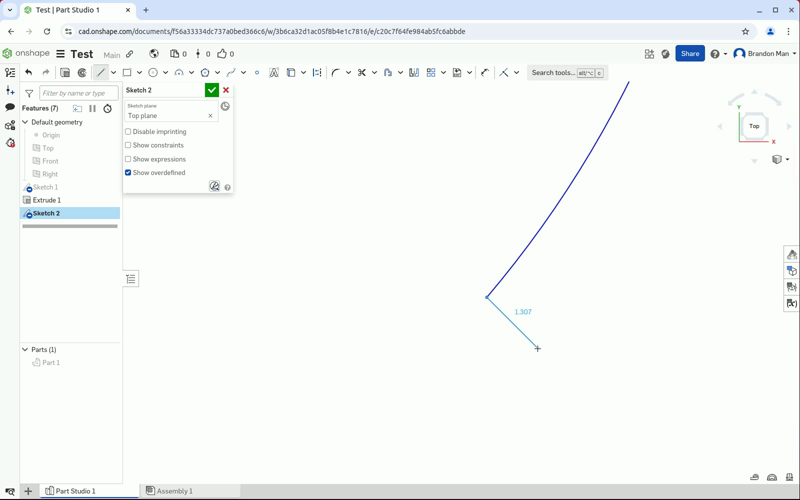
scroll(-6)
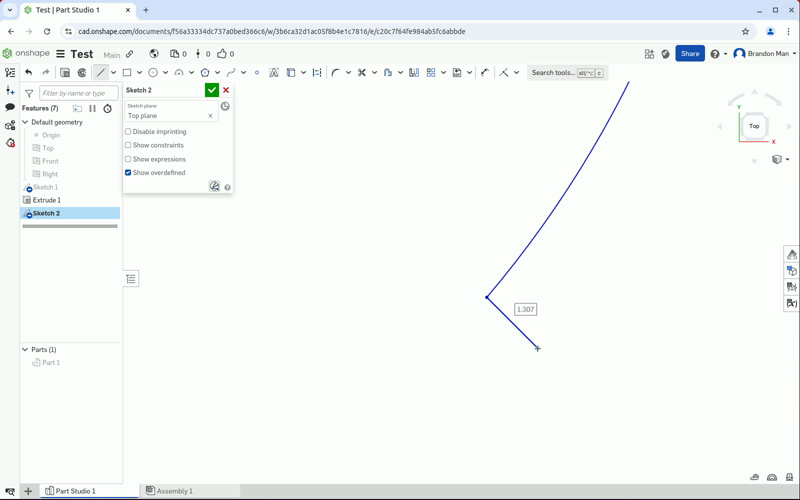
scroll(-6)
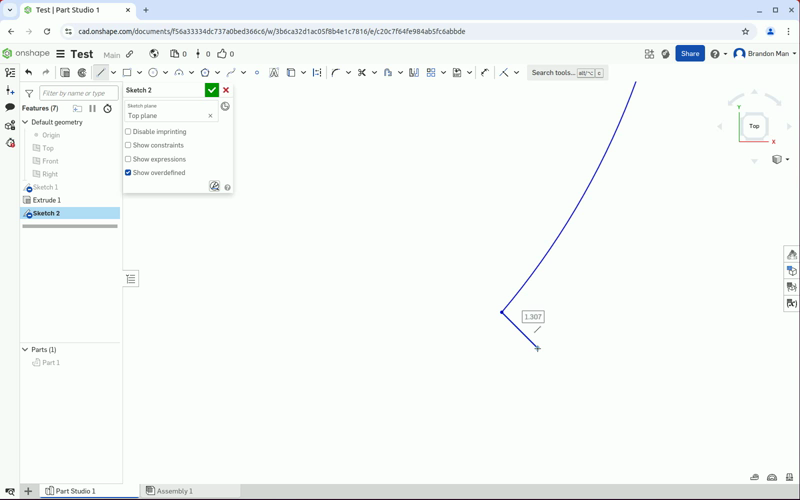
scroll(-6)
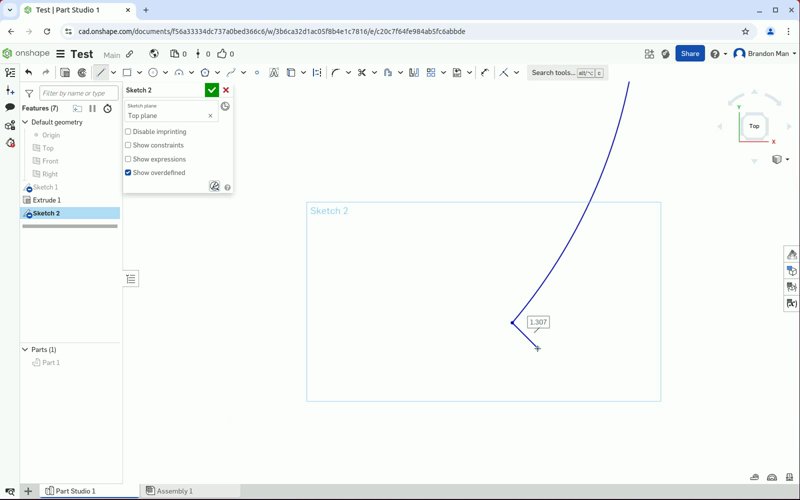
scroll(-6)
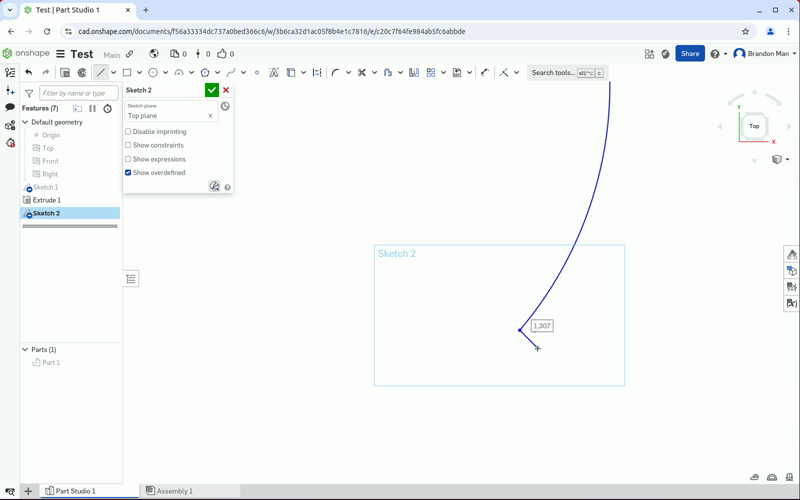
scroll(-6)
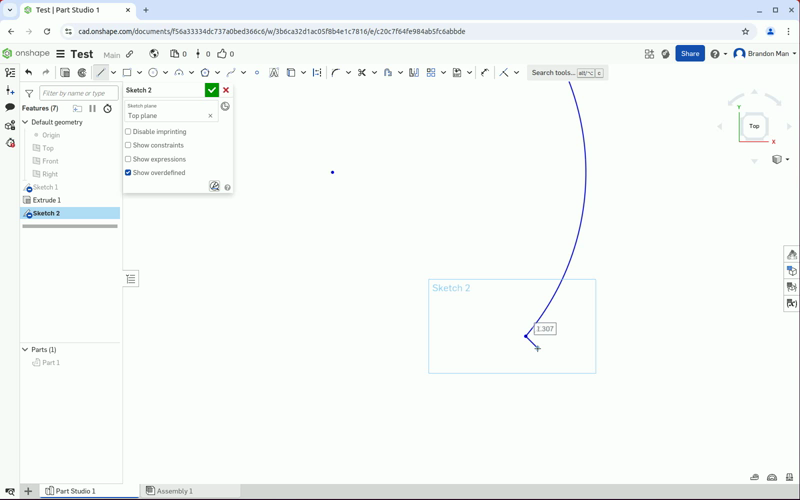
scroll(-6)
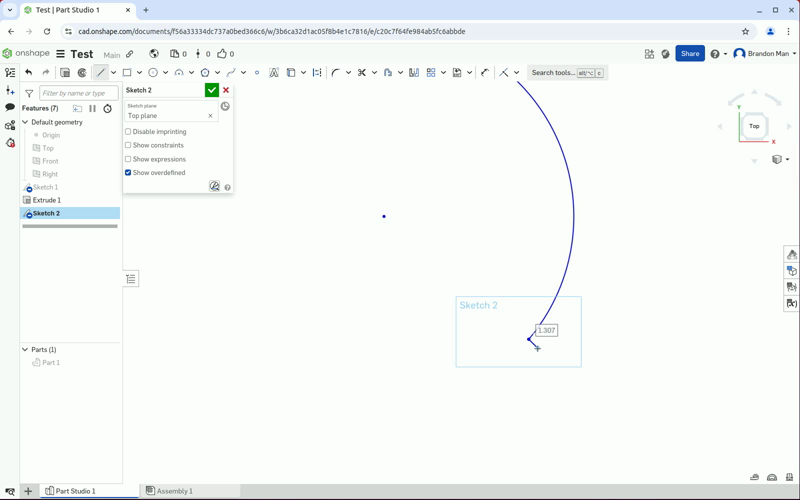
scroll(-6)
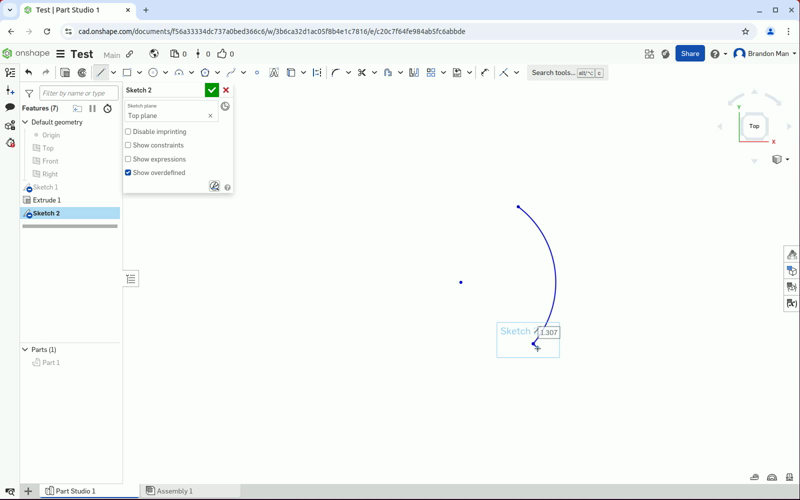
key_up(shift)
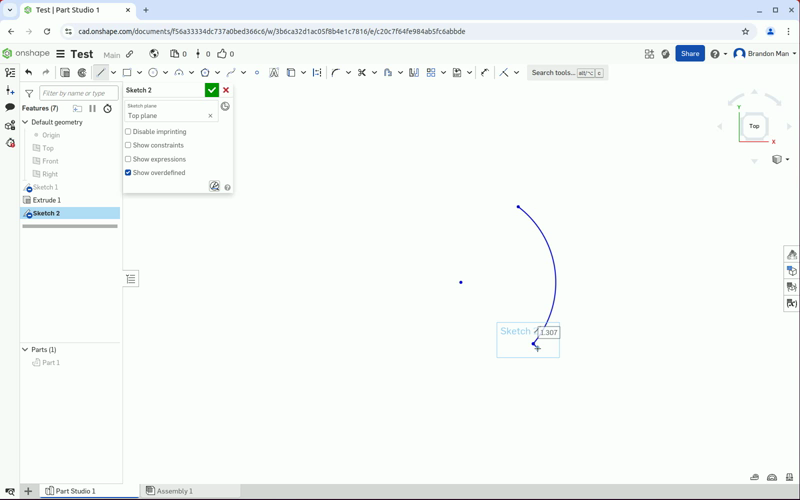
key(esc)
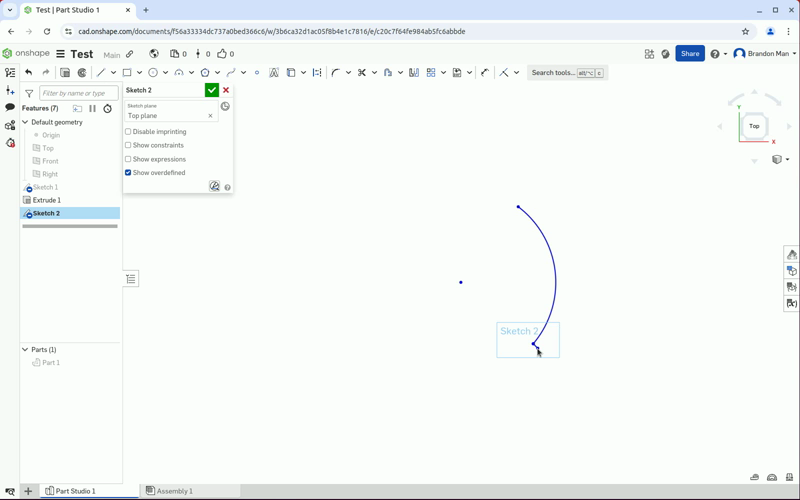
key(a)
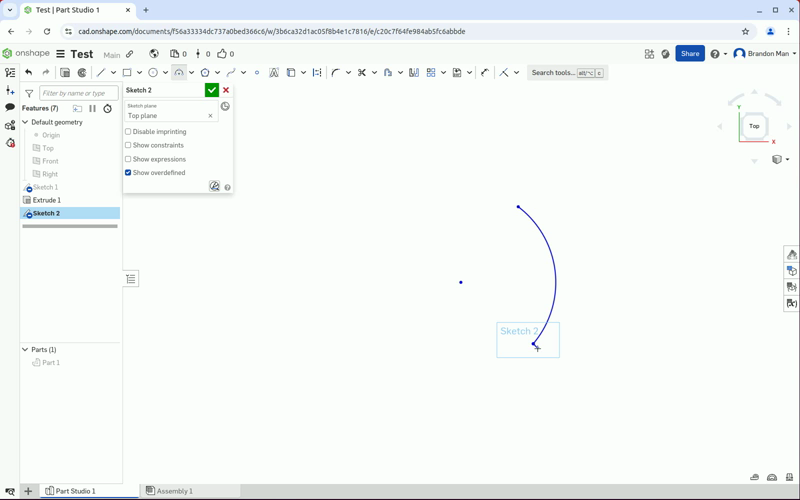
mouse_move(537, 348)
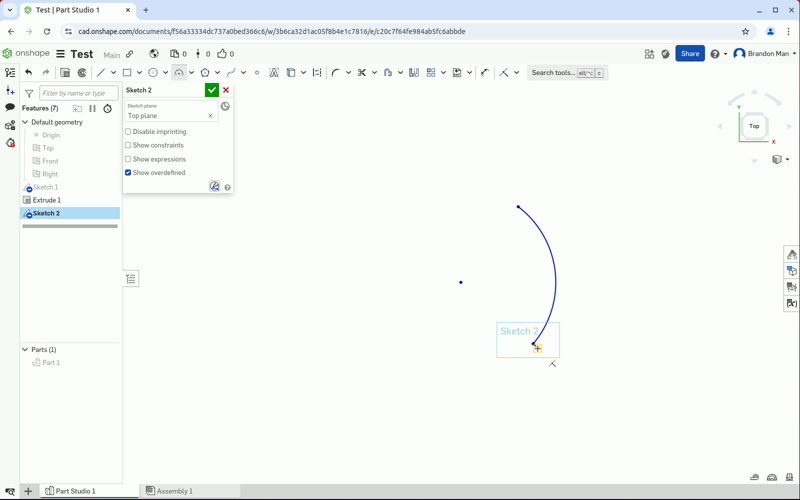
click(537, 348)
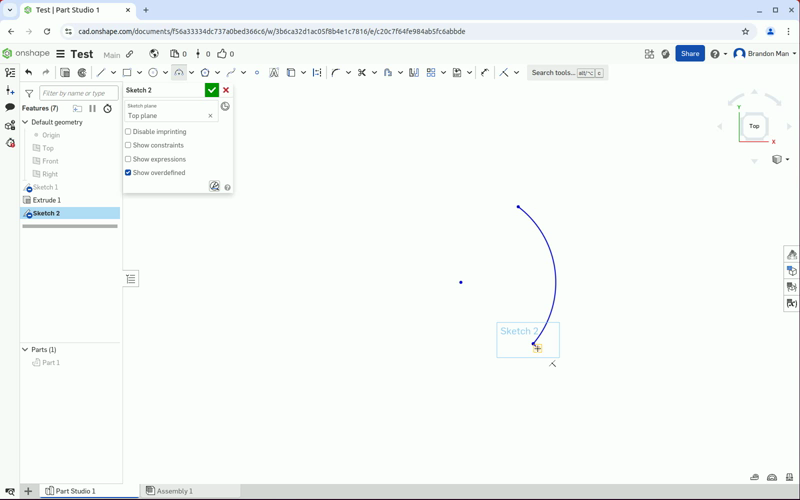
key_down(shift)
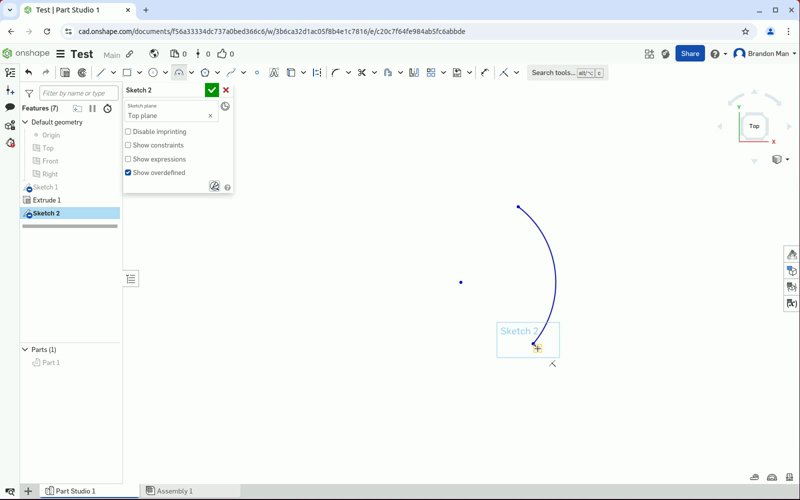
mouse_move(522, 200)
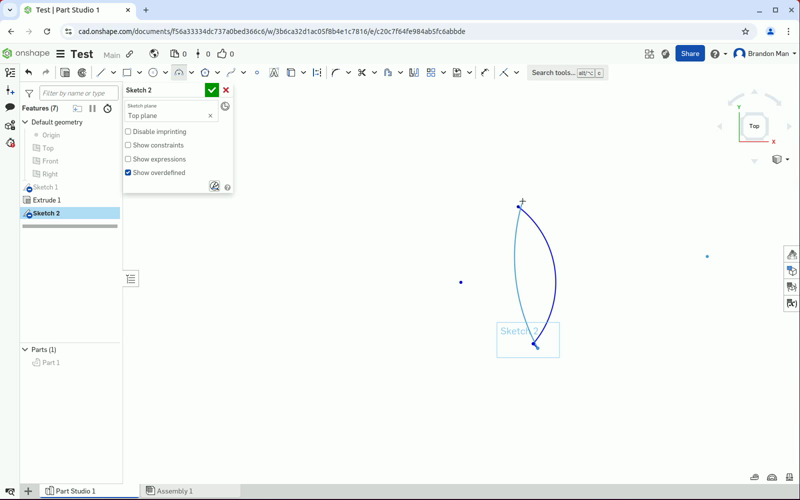
click(522, 200)
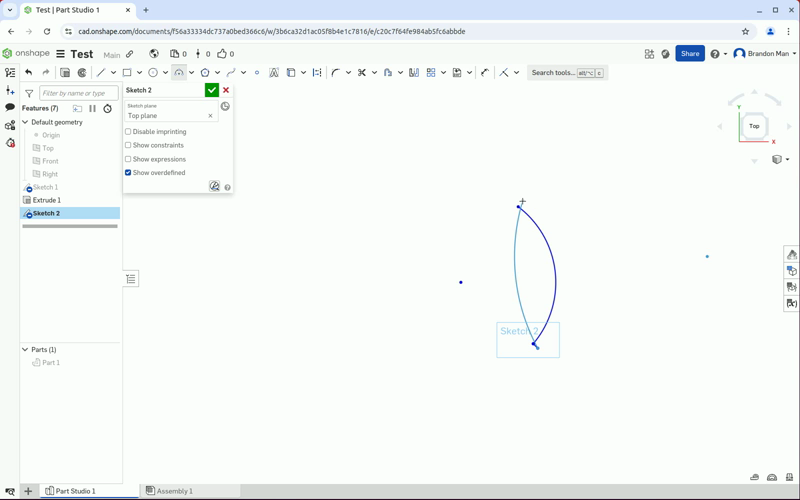
mouse_move(561, 271)
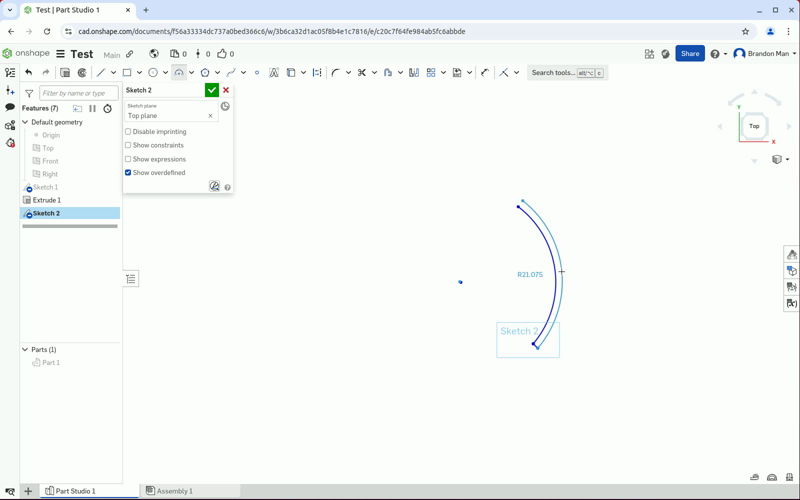
click(561, 271)
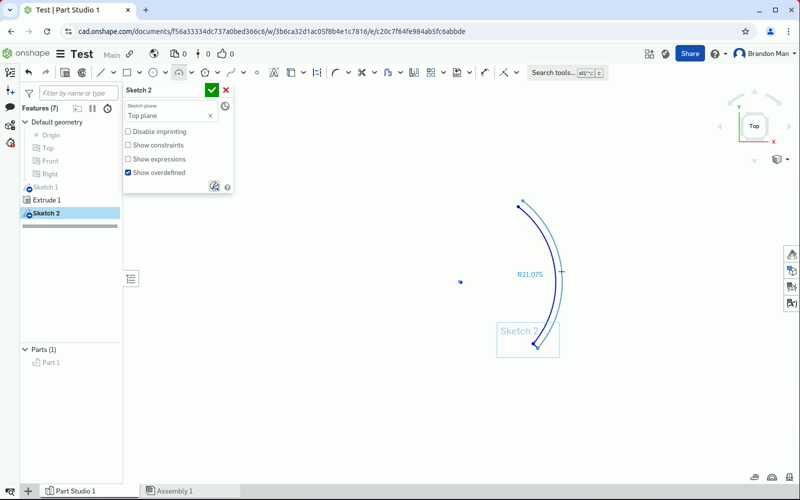
key_up(shift)
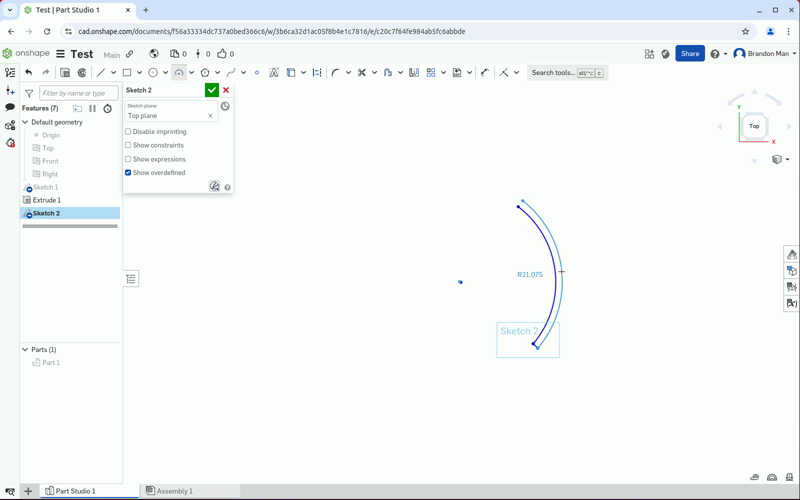
key(esc)
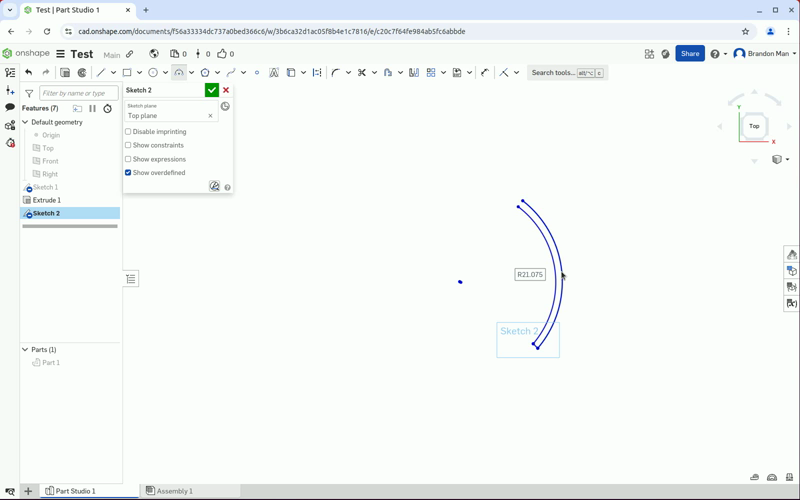
key(l)
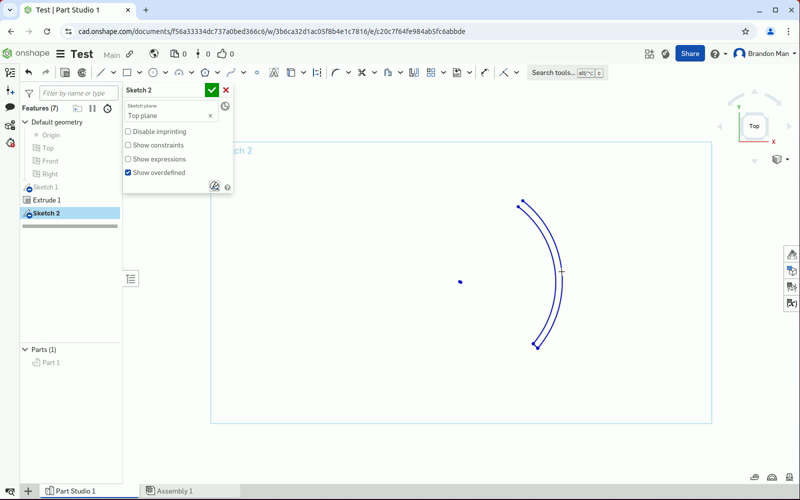
mouse_move(522, 200)
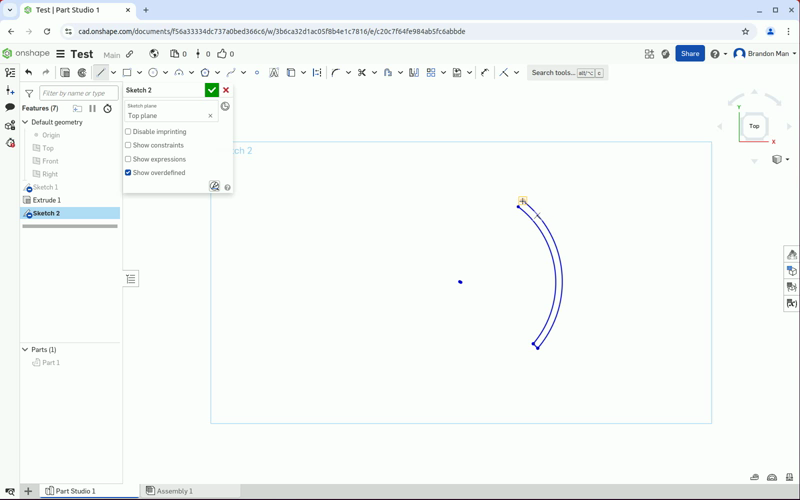
click(522, 200)
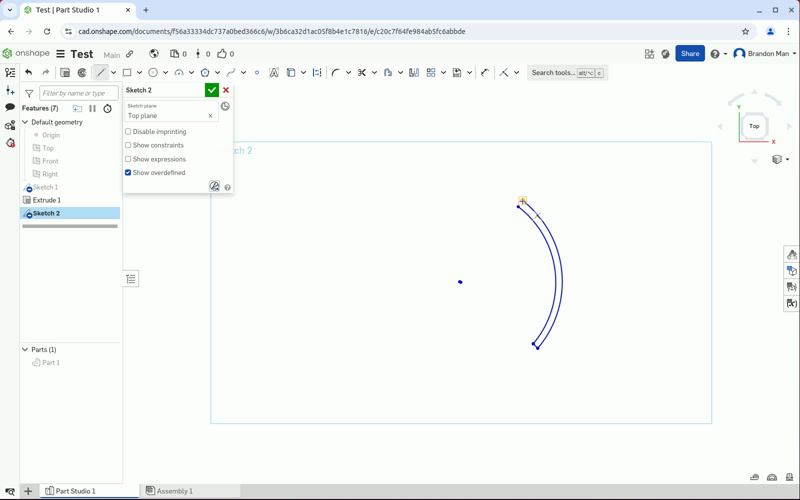
mouse_move(552, 200)
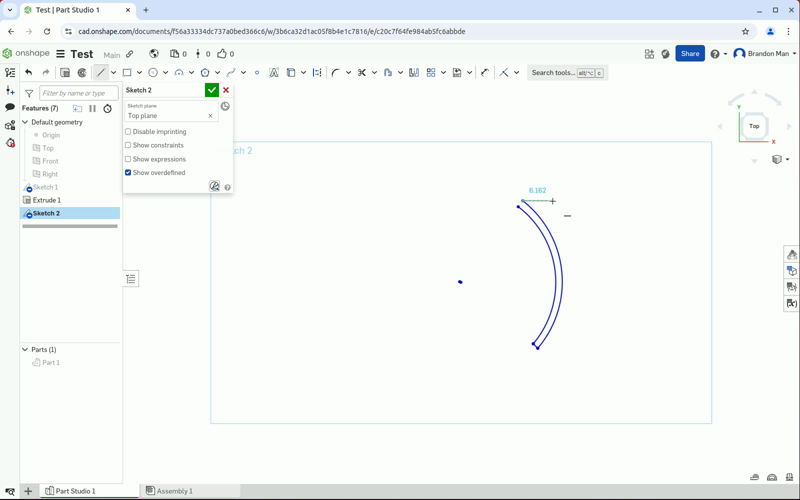
key_down(shift)
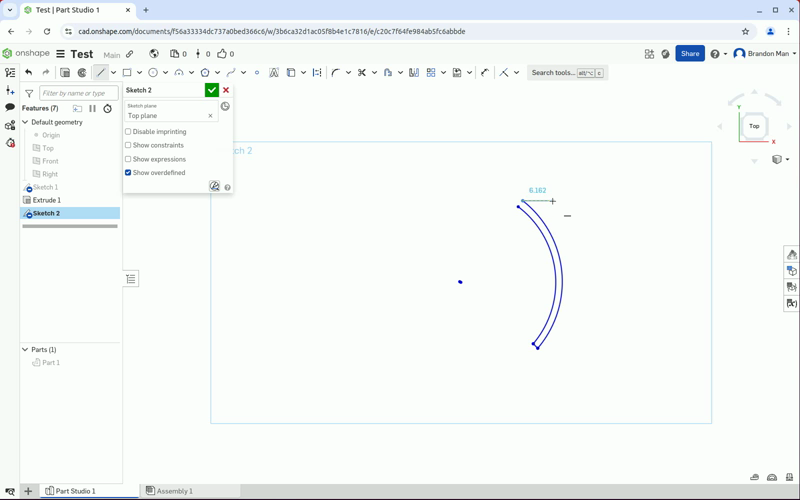
mouse_move(518, 206)
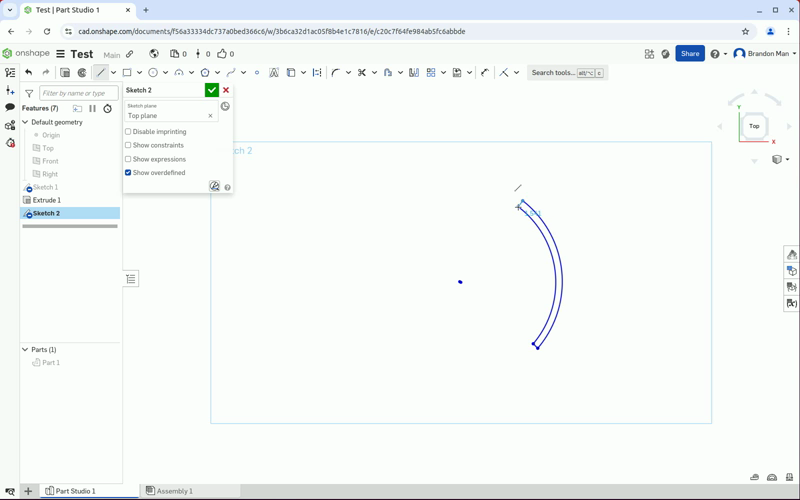
key_up(shift)
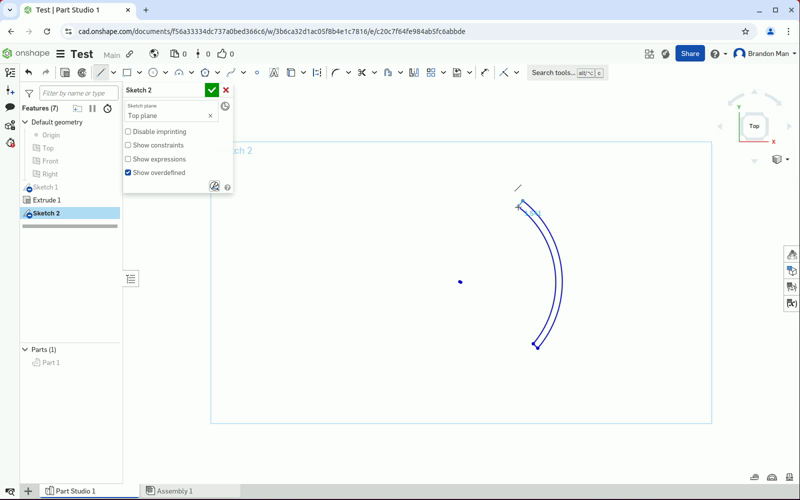
click(518, 206)
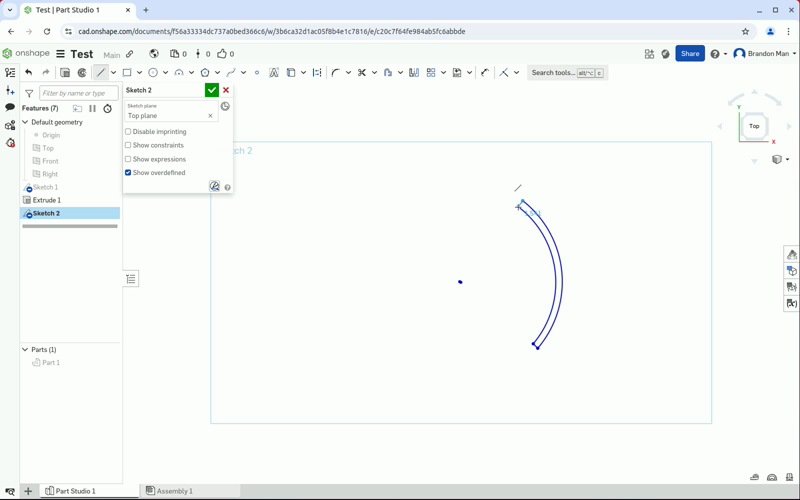
key(esc)
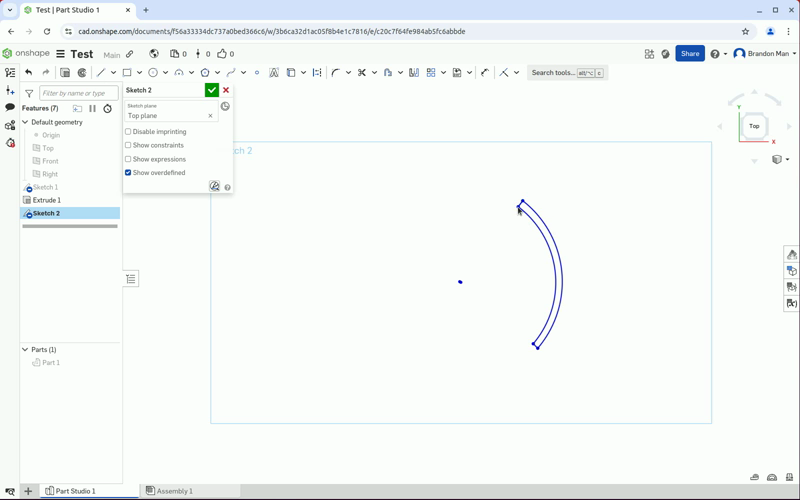
mouse_move(537, 342)
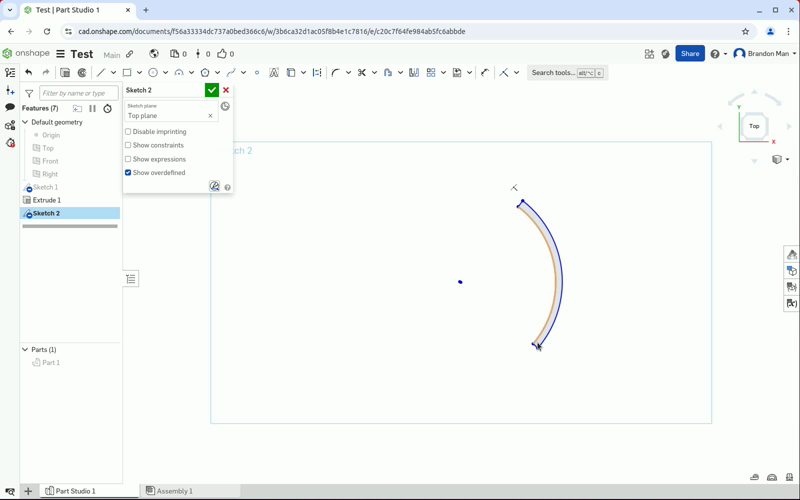
scroll(6)
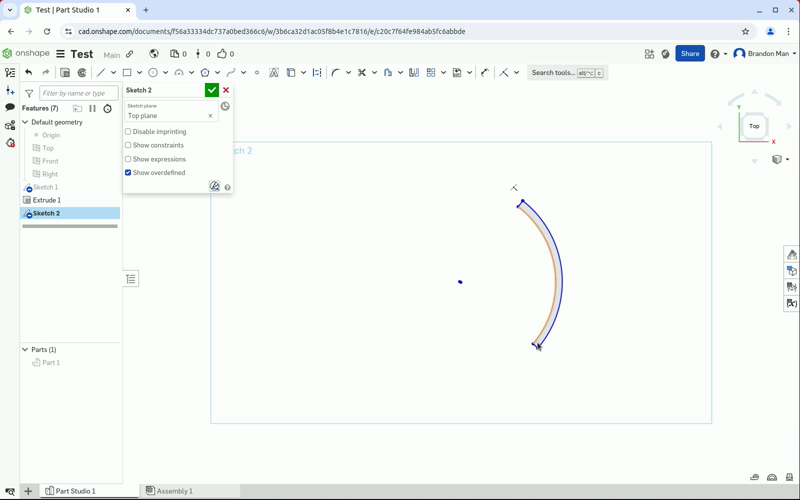
scroll(6)
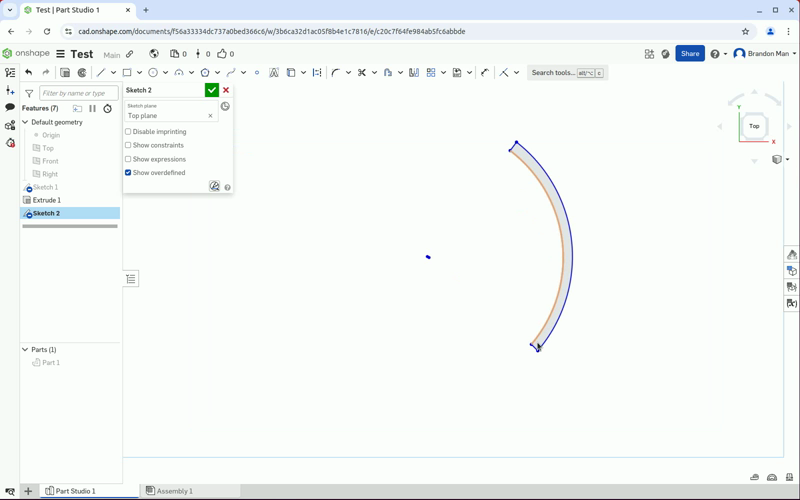
scroll(6)
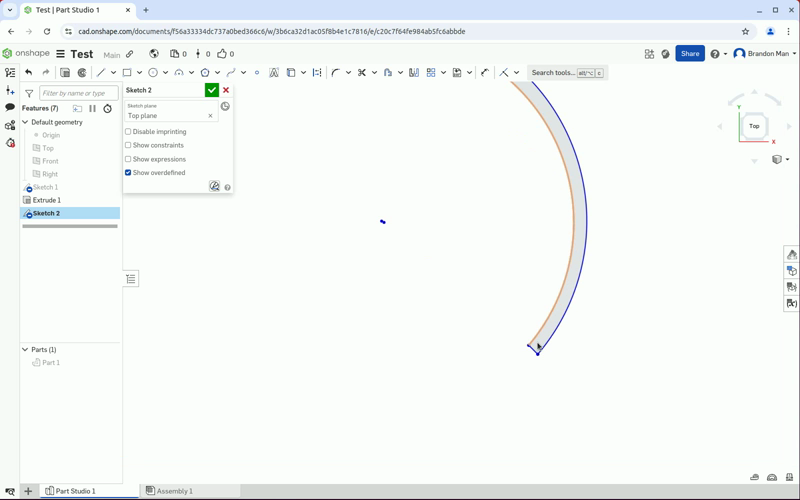
scroll(6)
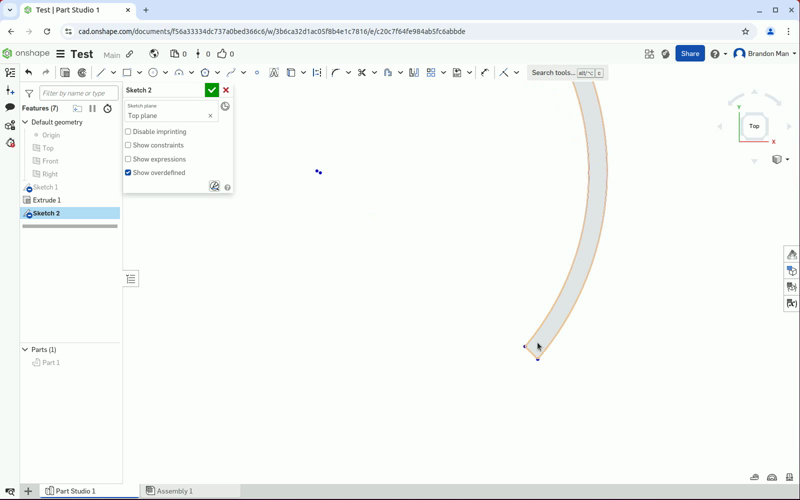
scroll(6)
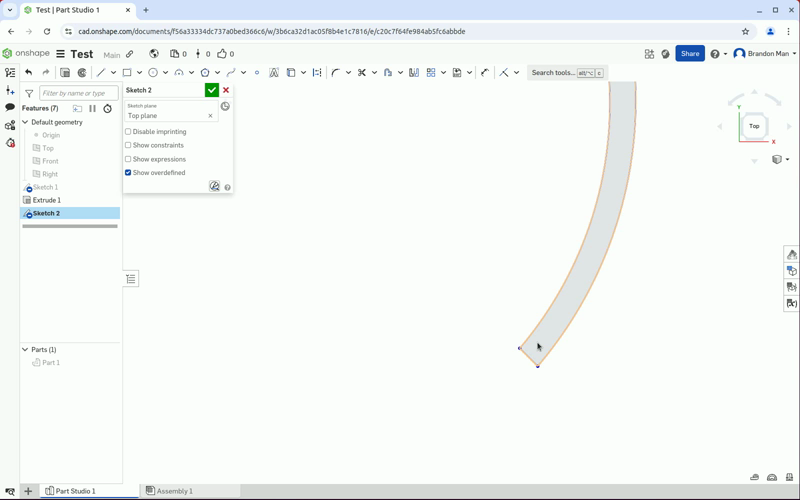
scroll(6)
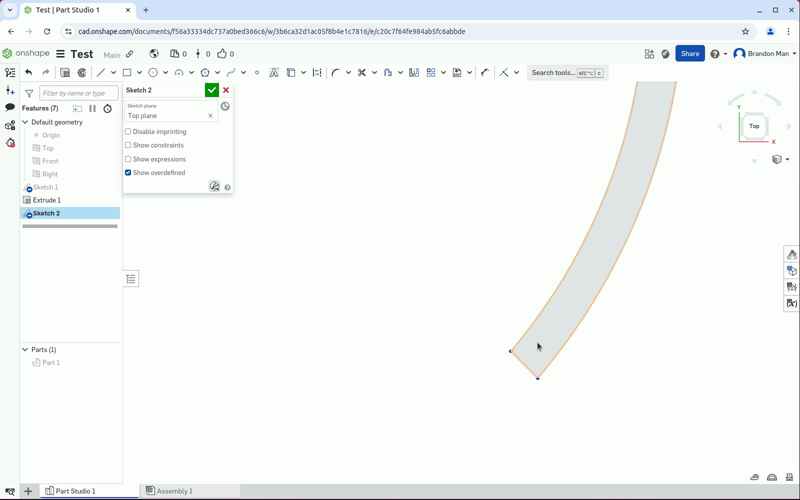
scroll(6)
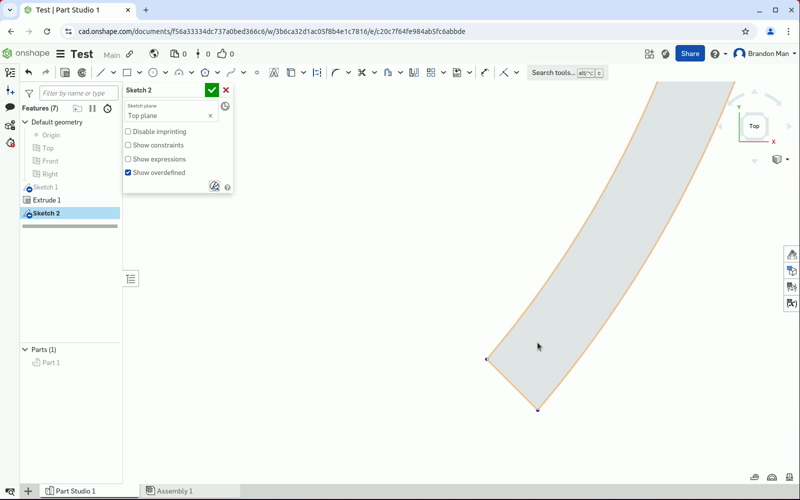
click(537, 342)
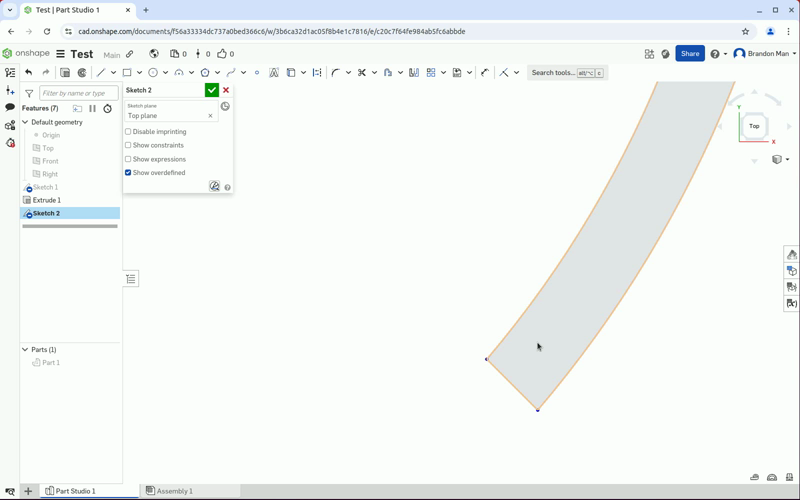
scroll(-6)
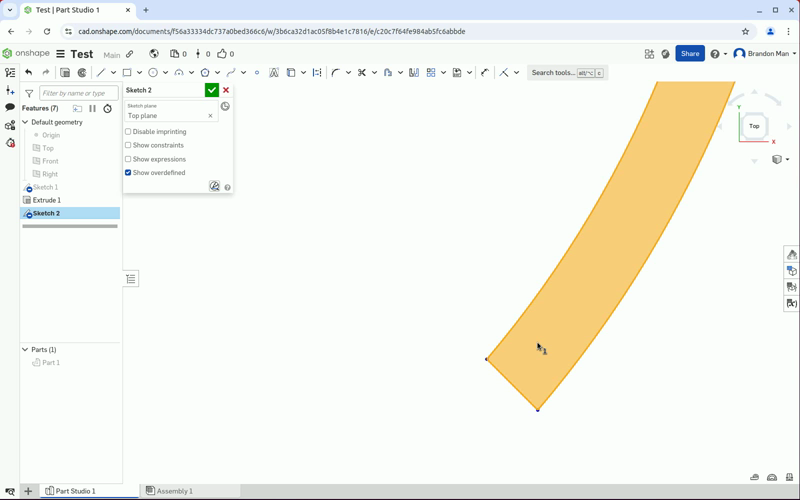
scroll(-6)
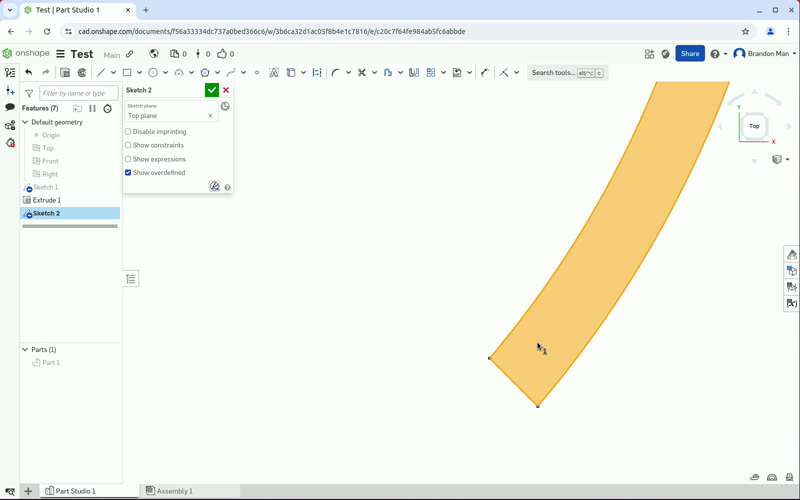
scroll(-6)
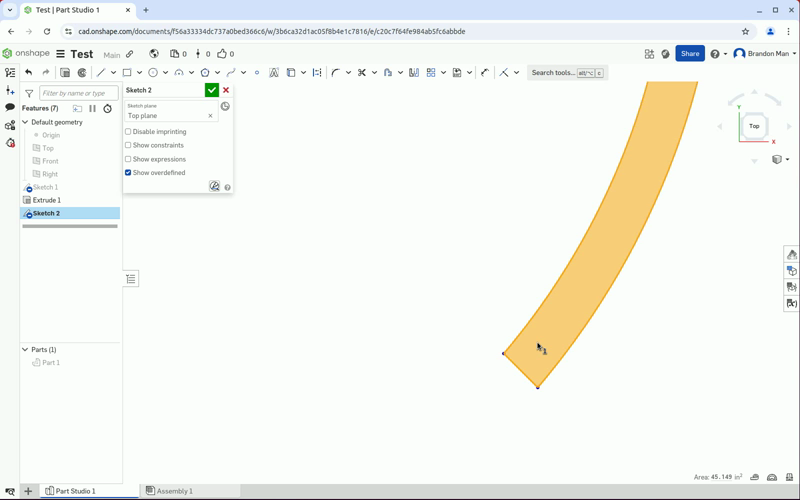
scroll(-6)
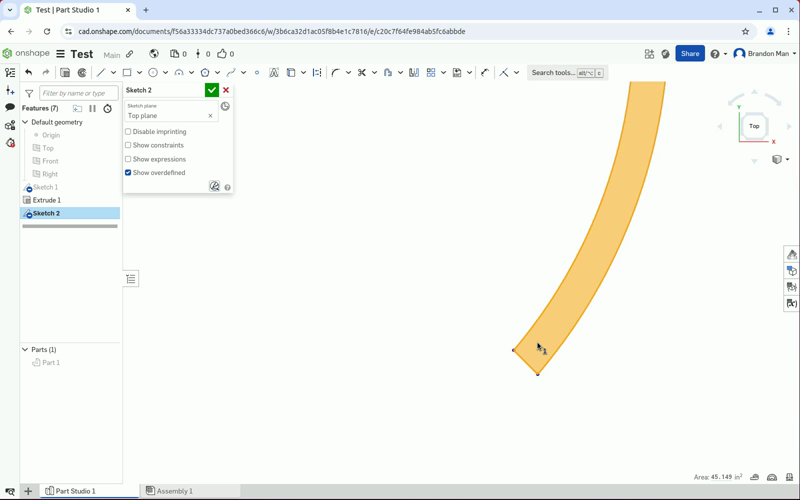
scroll(-6)
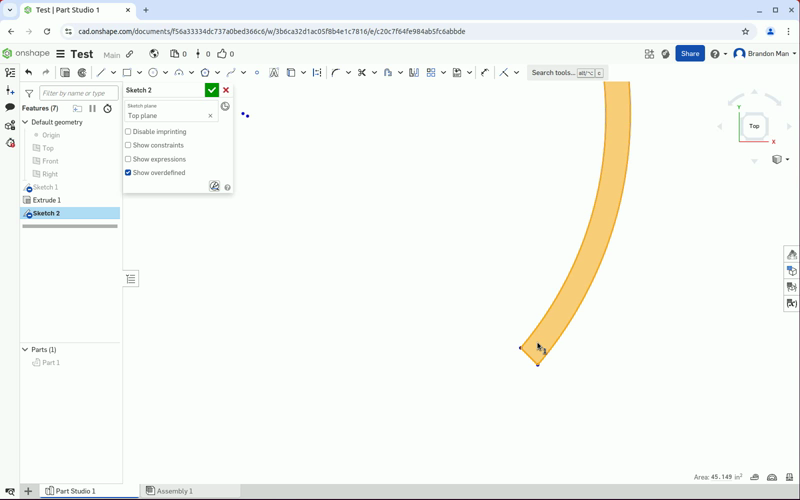
scroll(-6)
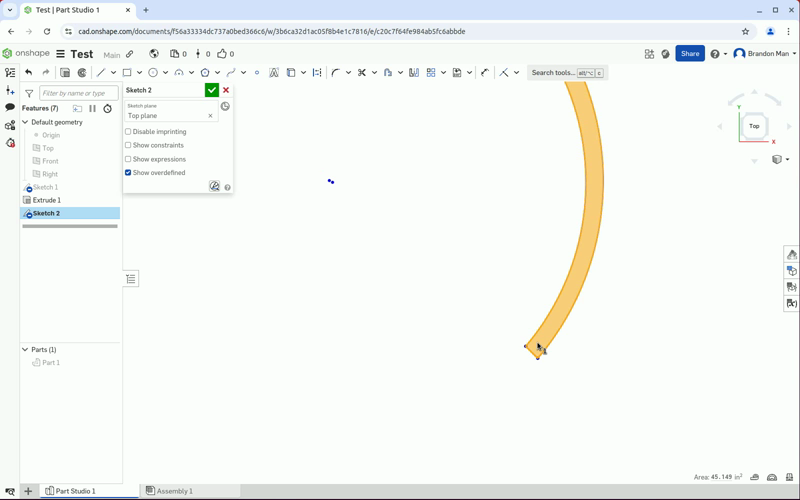
scroll(-6)
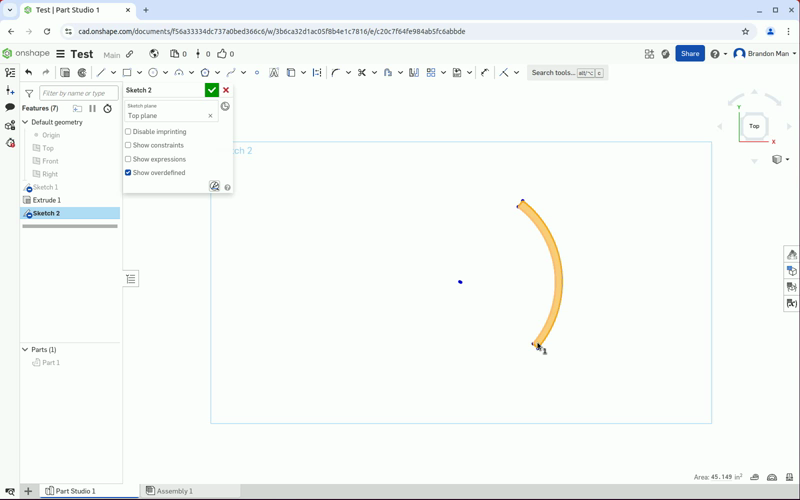
mouse_move(73, 352)
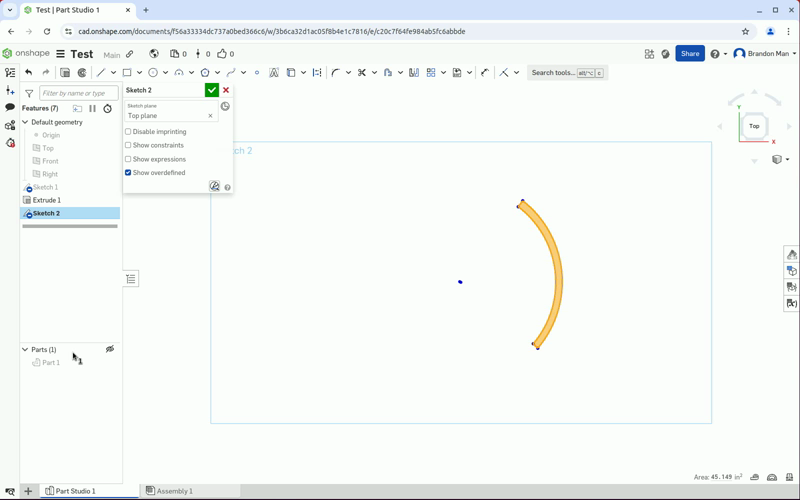
key(shift+y)
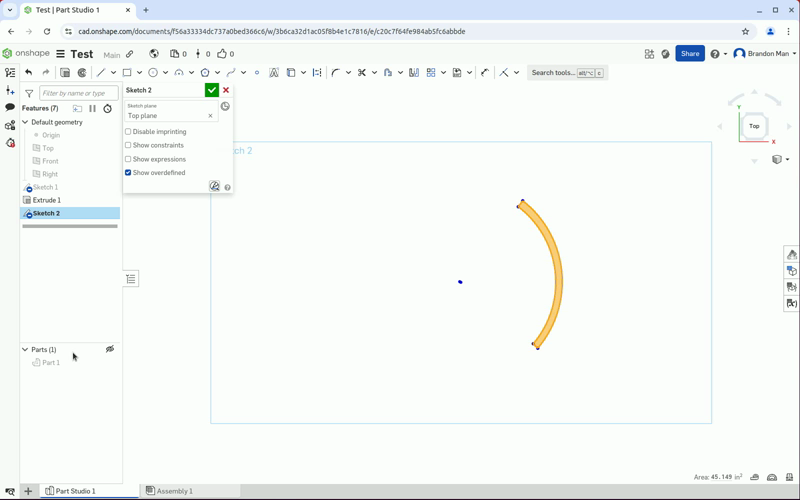
key(shift+e)
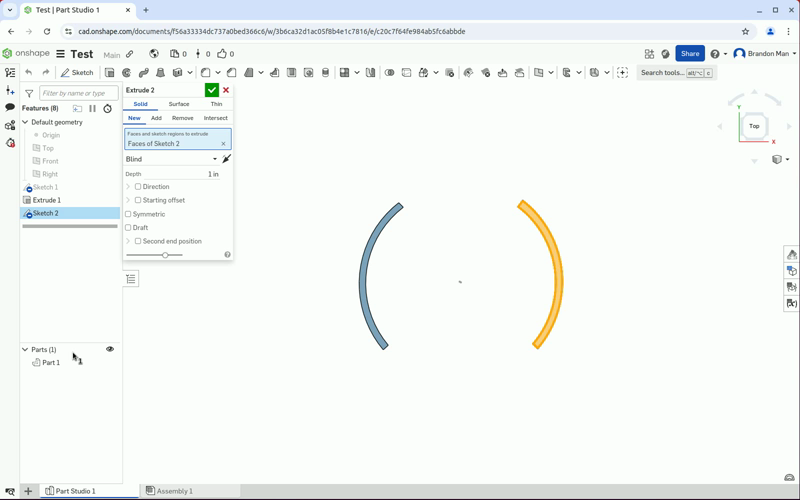
mouse_move(143, 106)
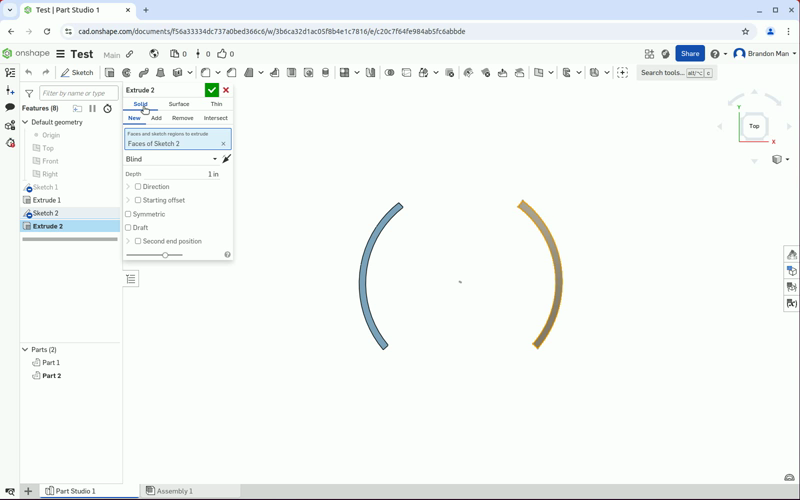
click(143, 106)
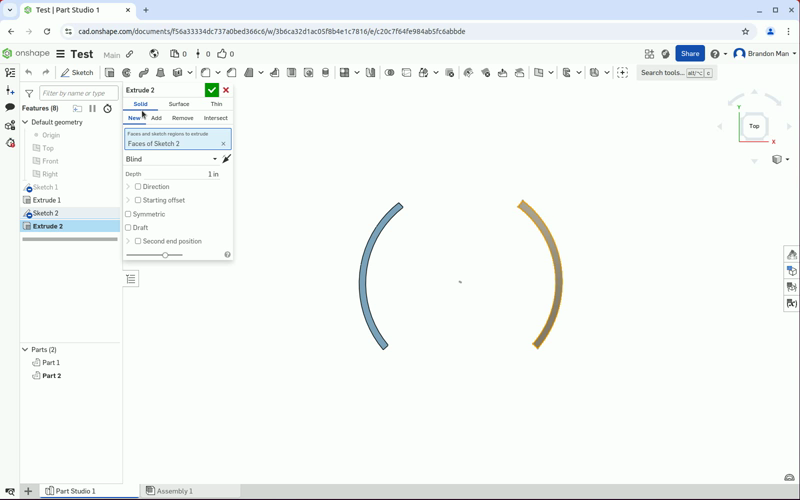
mouse_move(137, 120)
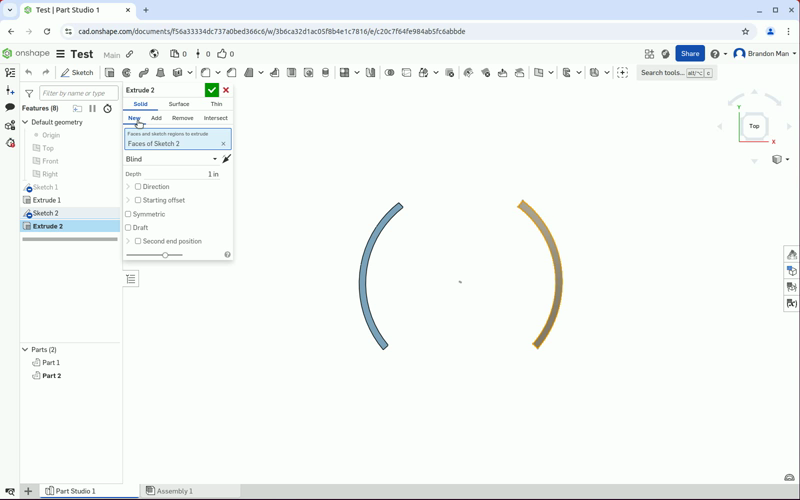
click(137, 120)
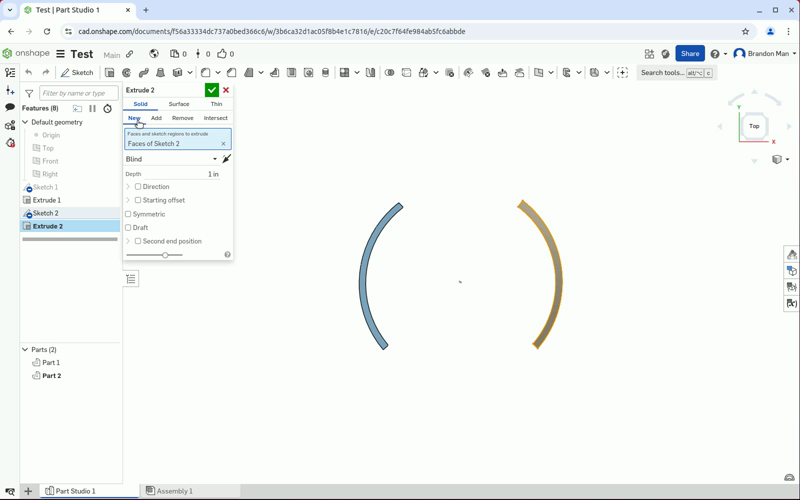
key(tab, 4)
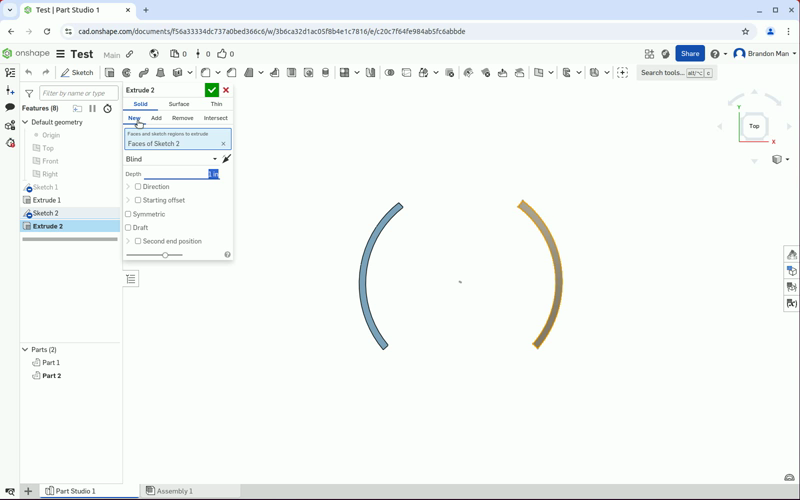
text(23.108)
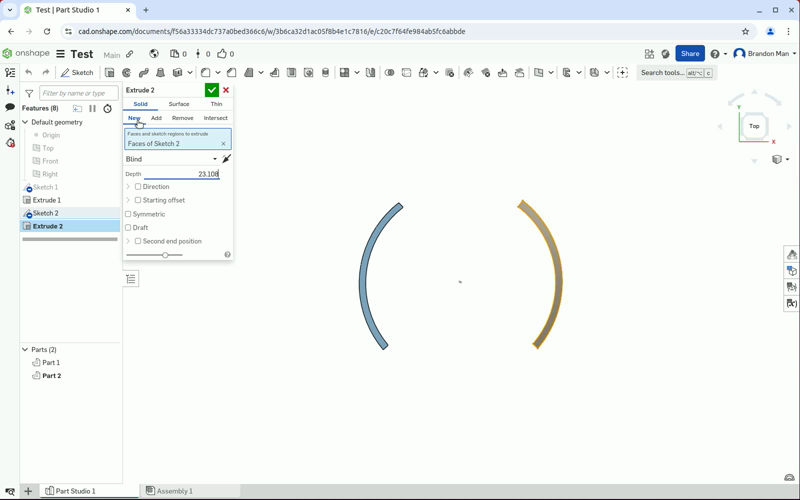
key(enter)
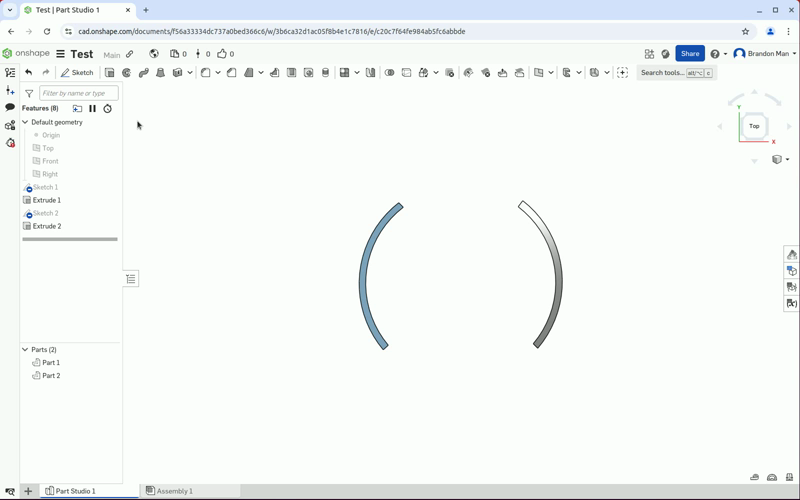
key(shift+h)
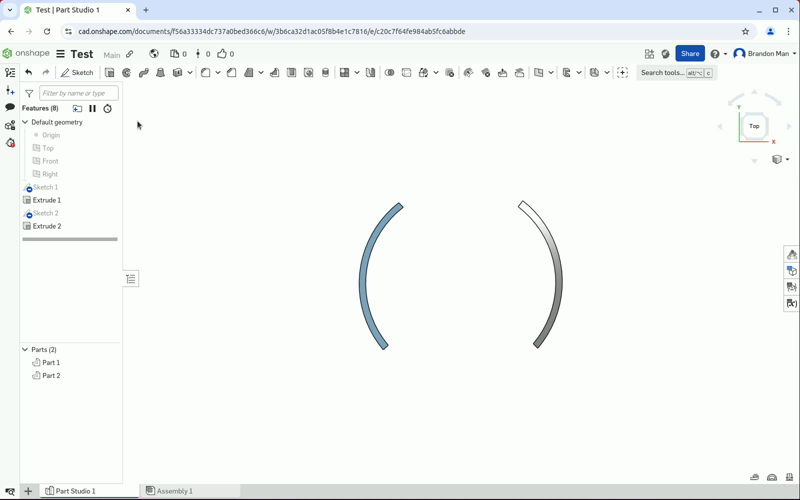
key(shift+h)
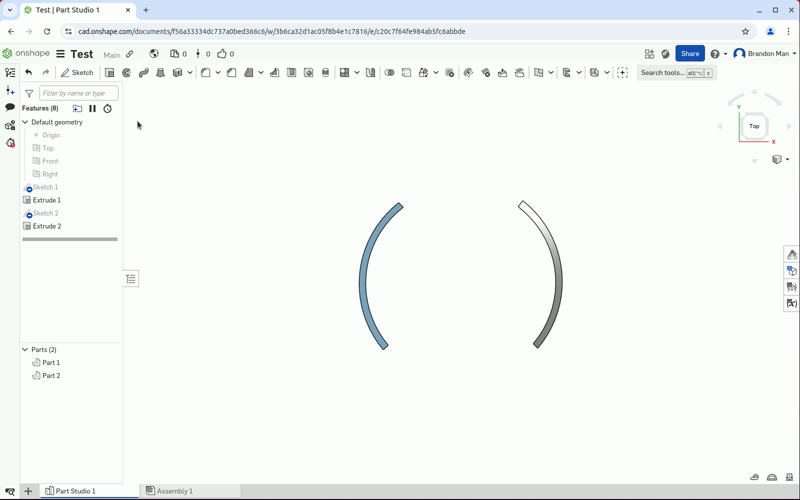
mouse_move(73, 189)
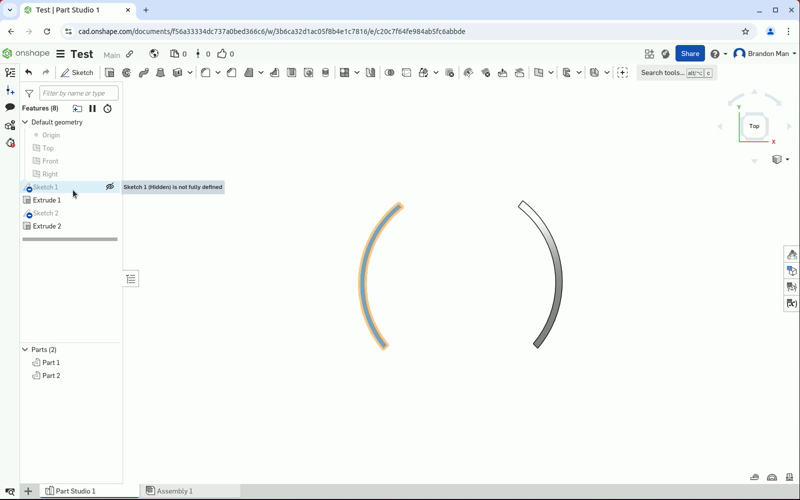
click(73, 189)
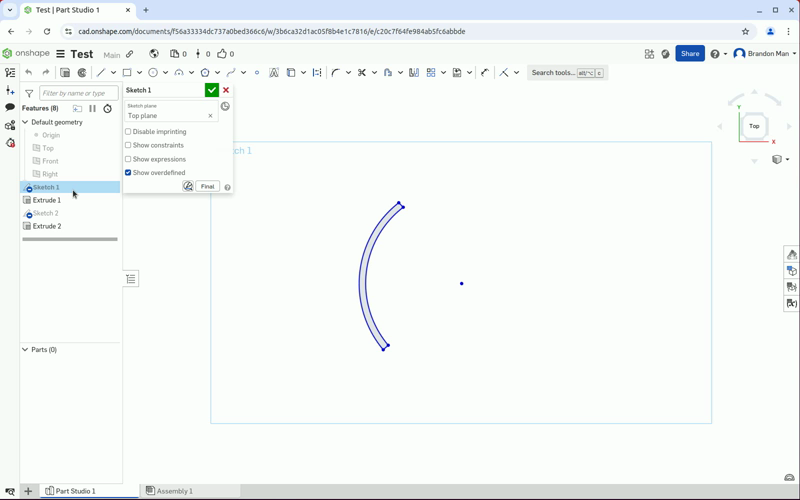
mouse_move(229, 92)
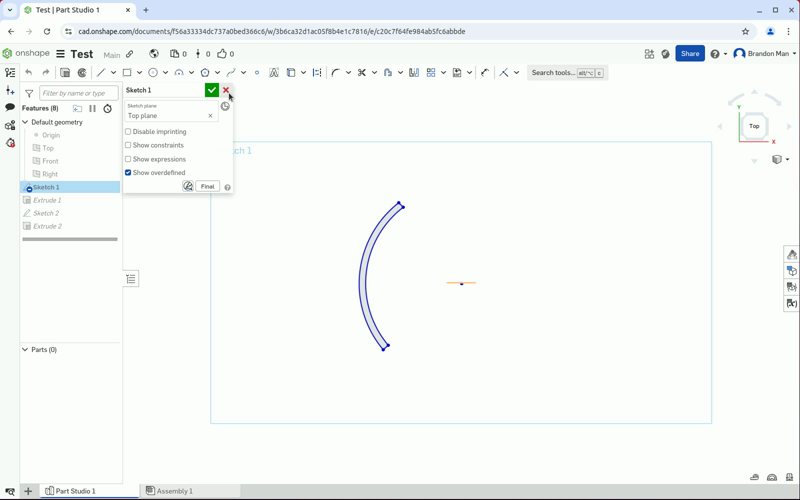
click(229, 92)
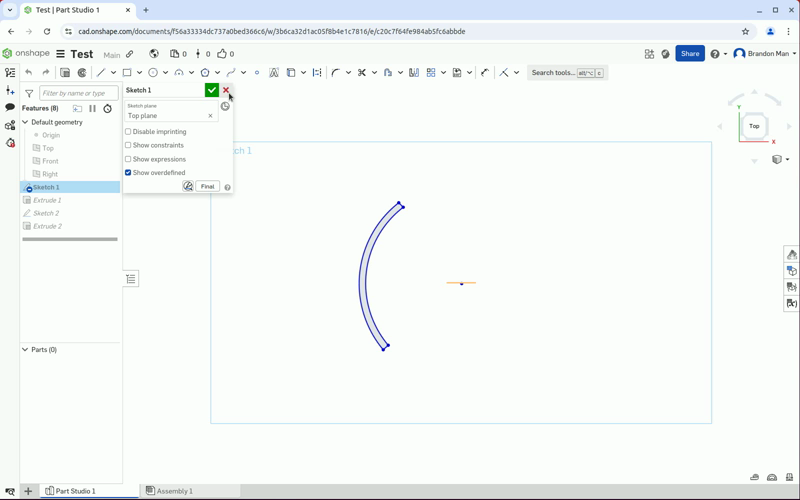
key(shift+s)
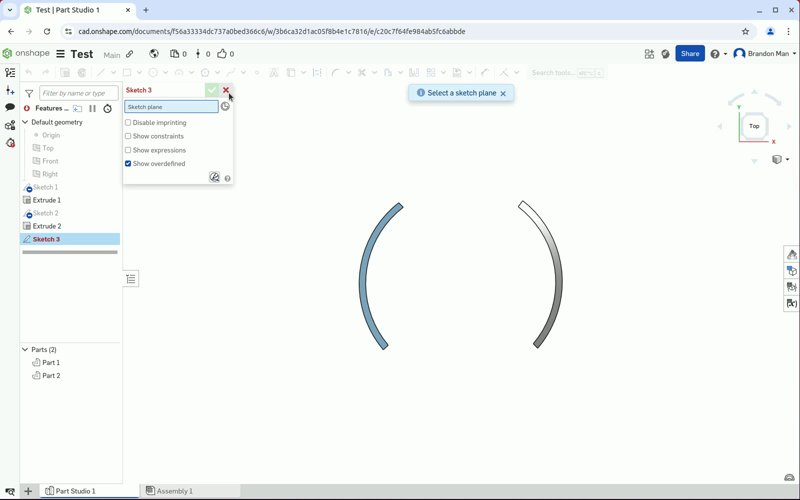
mouse_move(73, 150)
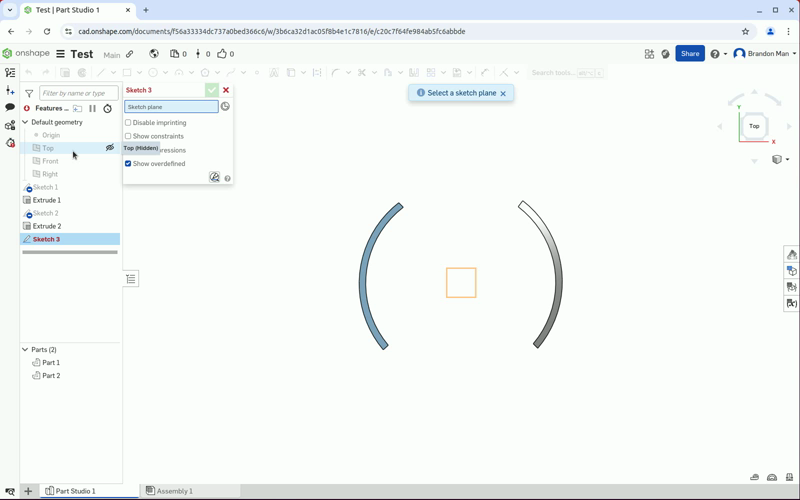
click(73, 150)
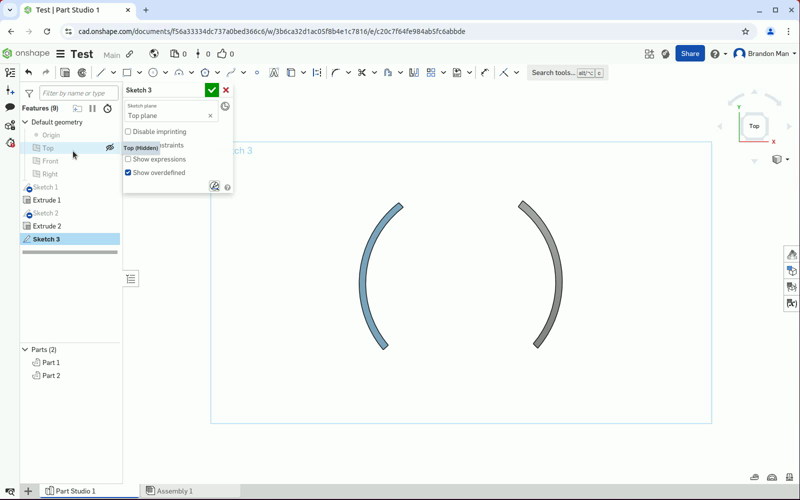
mouse_move(73, 352)
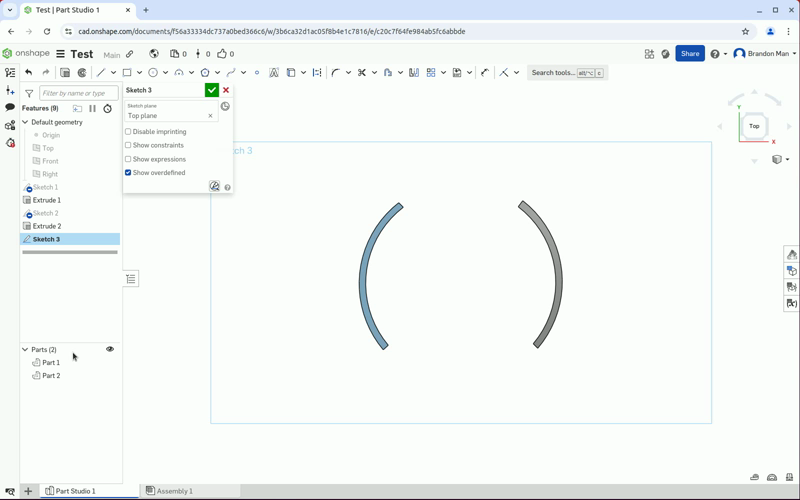
key(y)
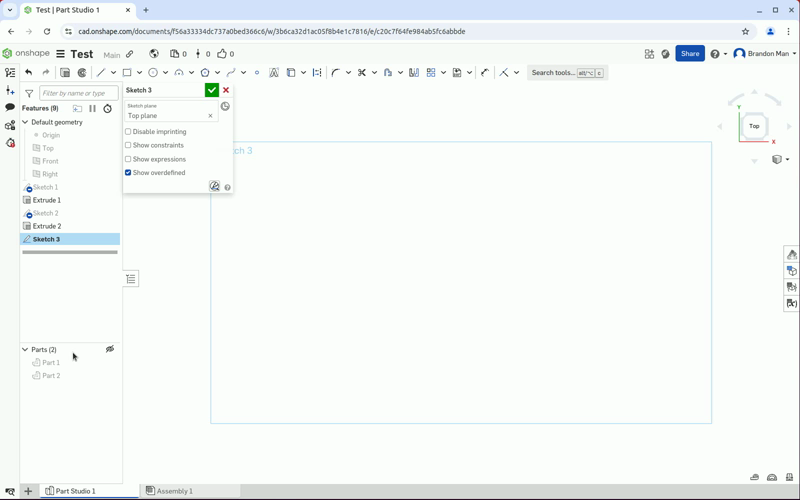
key(l)
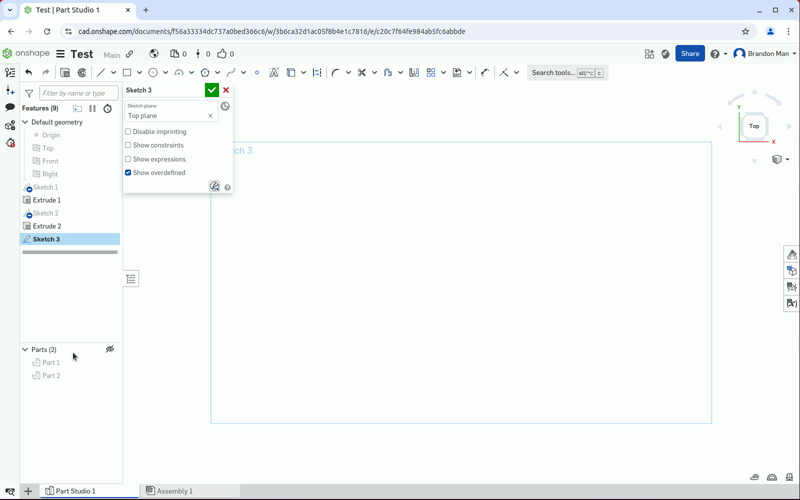
key_down(shift)
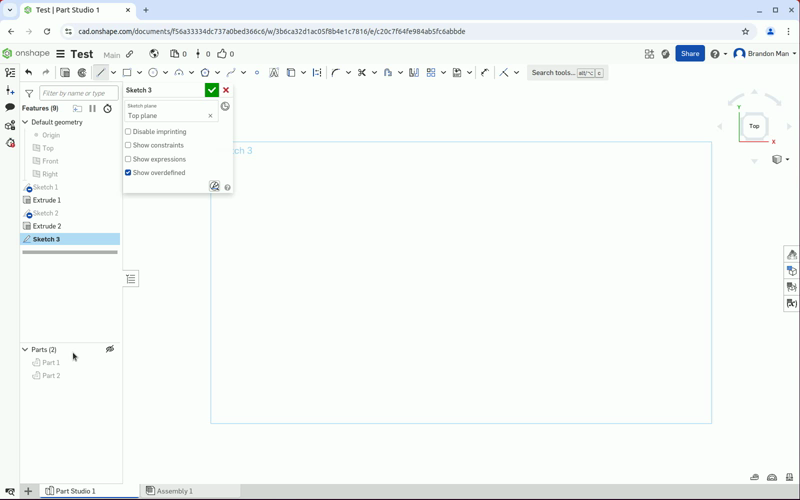
mouse_move(388, 343)
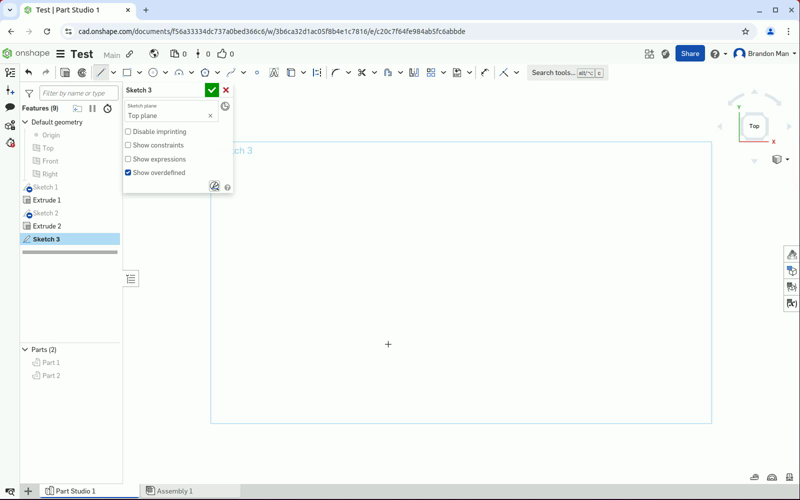
click(388, 343)
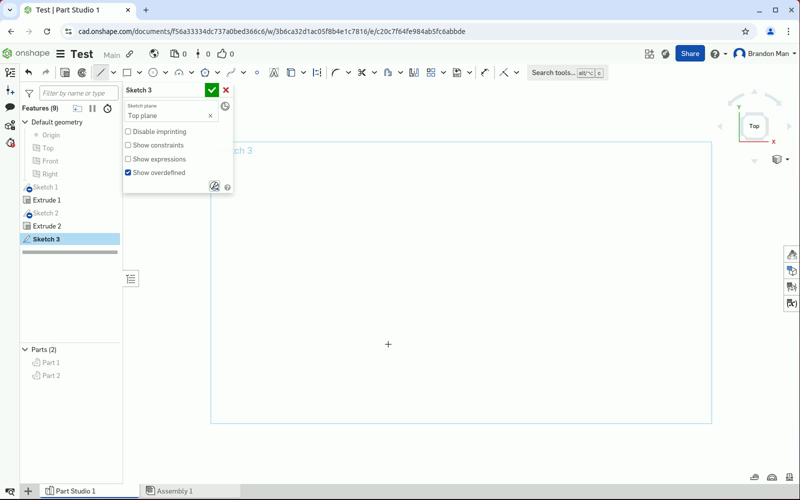
key_up(shift)
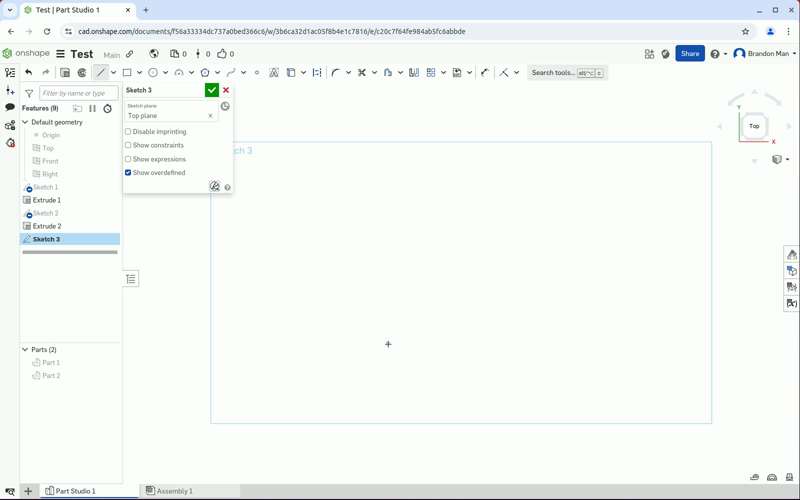
key_down(shift)
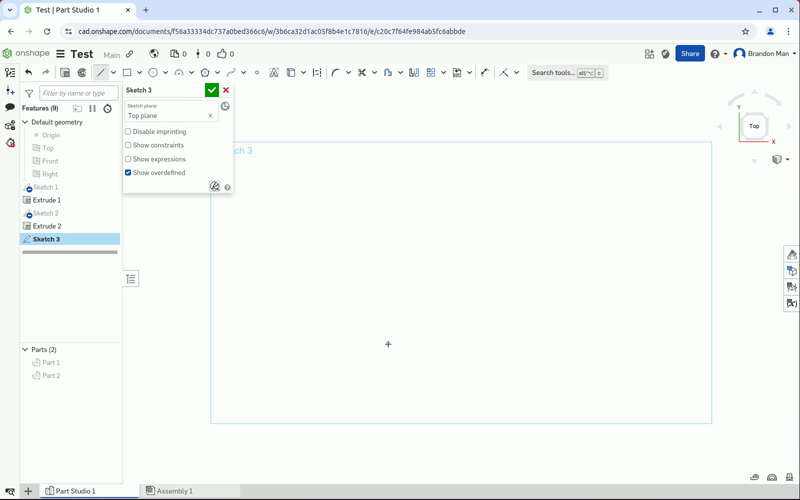
mouse_move(418, 343)
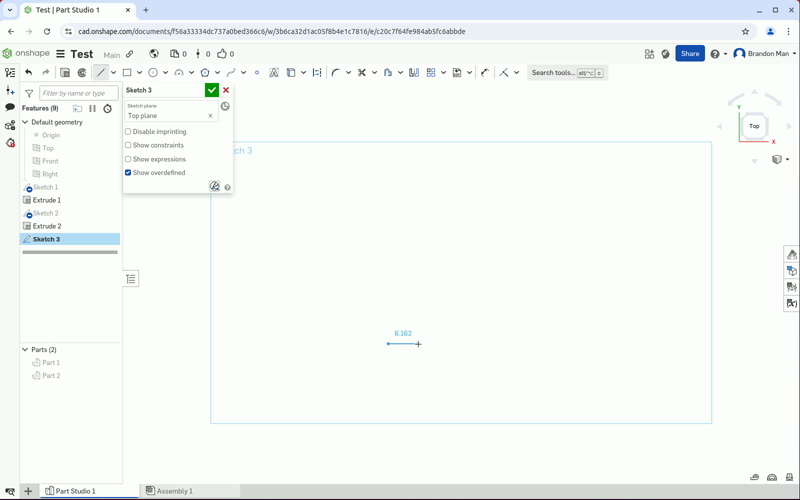
mouse_move(398, 333)
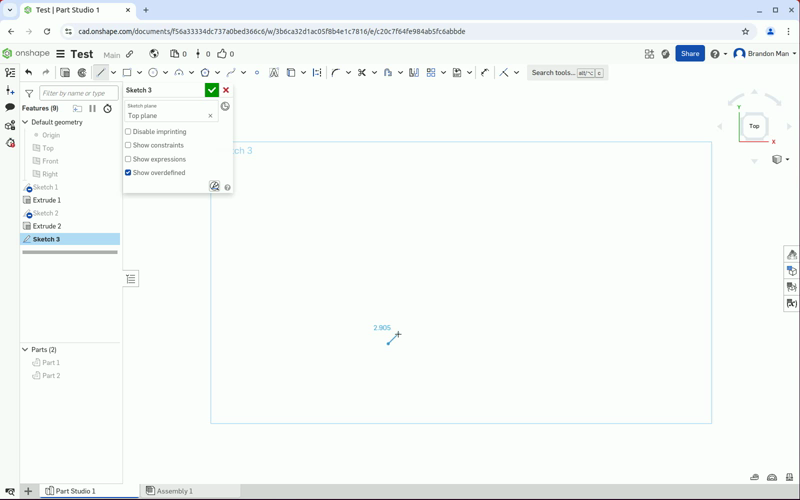
click(398, 333)
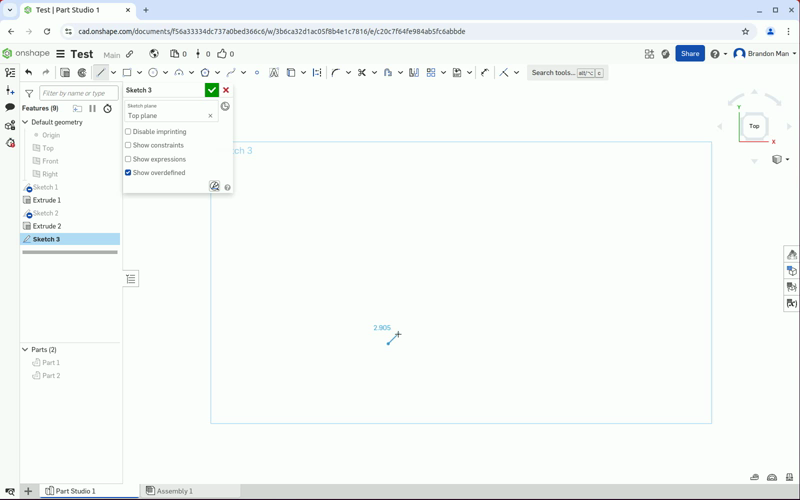
key_up(shift)
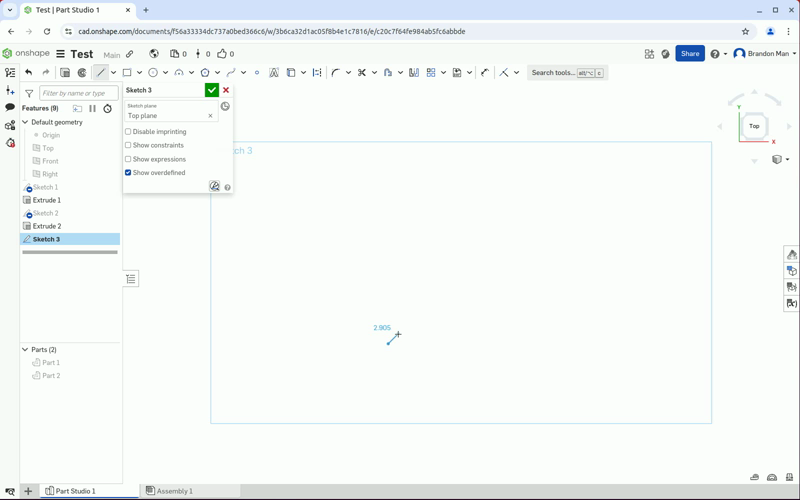
key(esc)
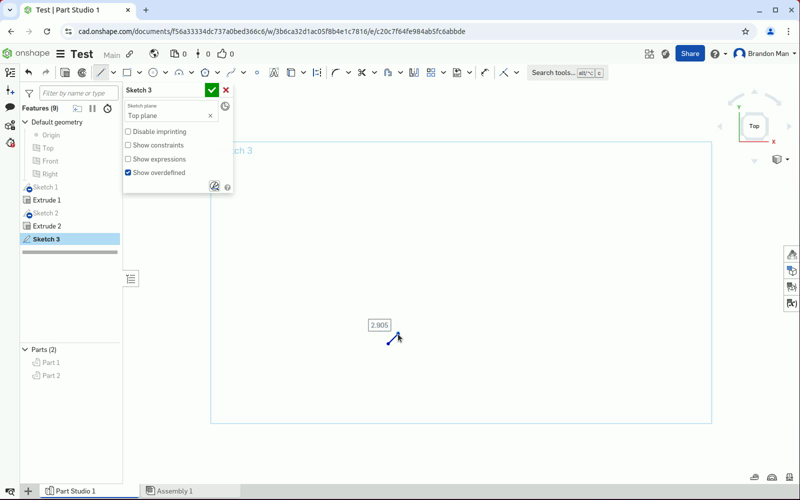
key(a)
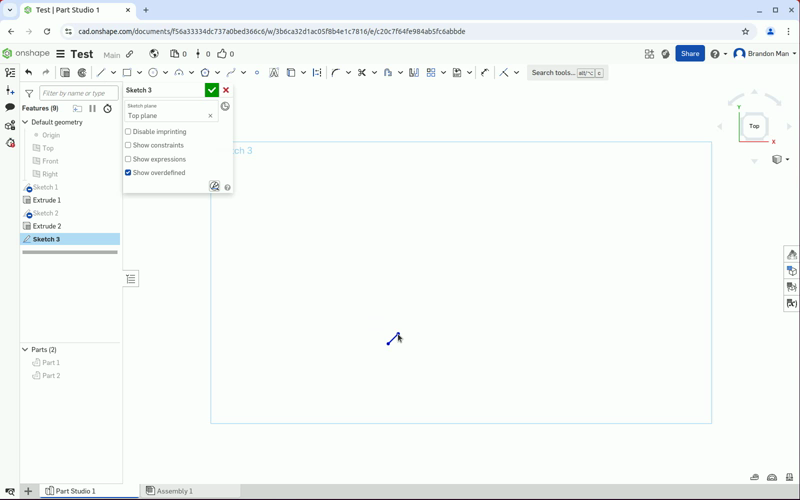
mouse_move(398, 333)
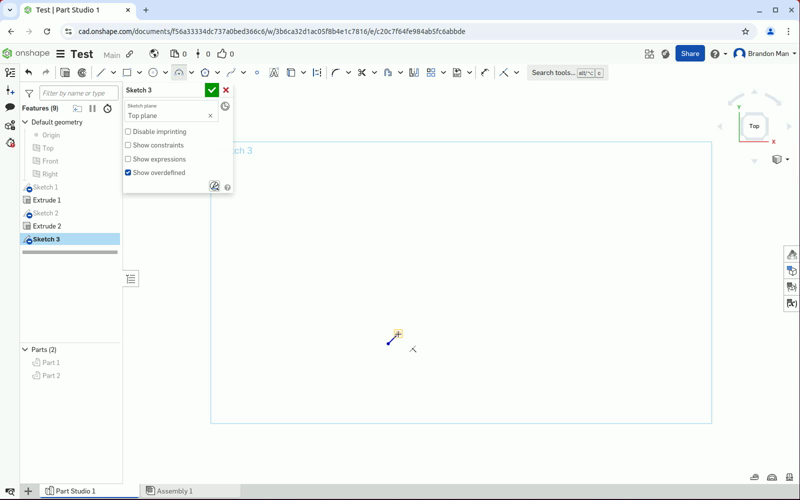
click(398, 333)
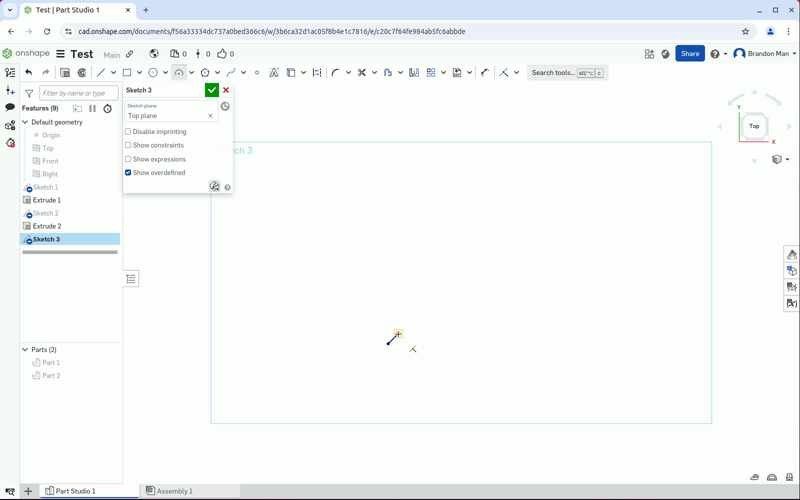
key_down(shift)
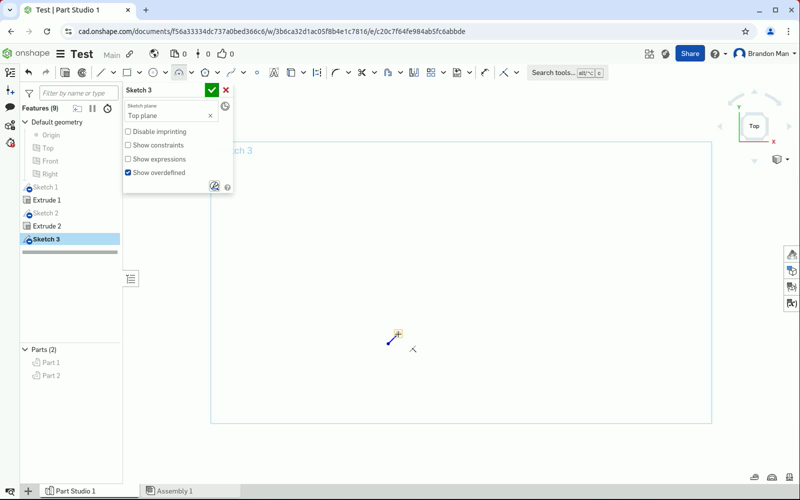
mouse_move(411, 216)
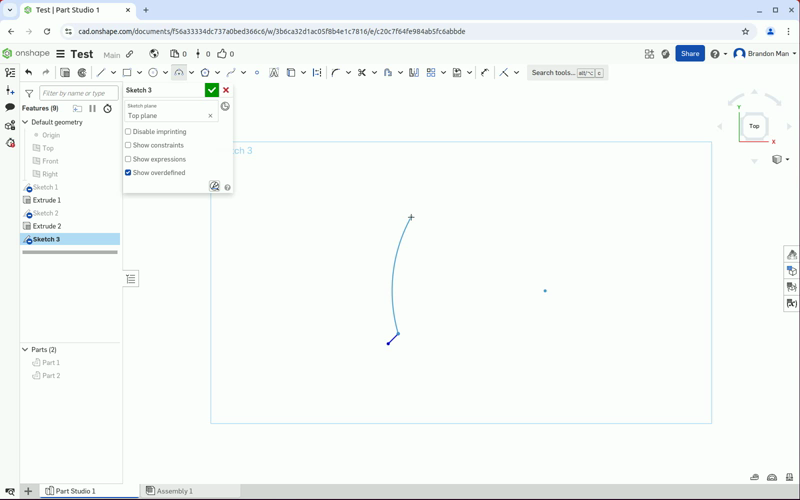
click(411, 216)
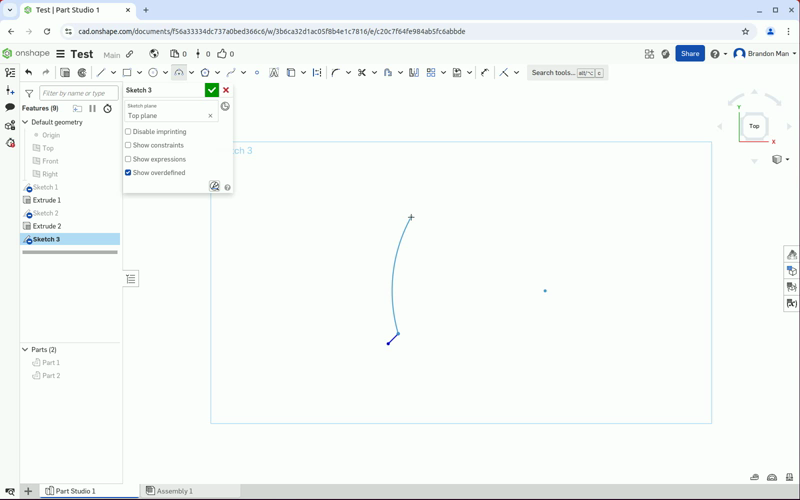
mouse_move(380, 272)
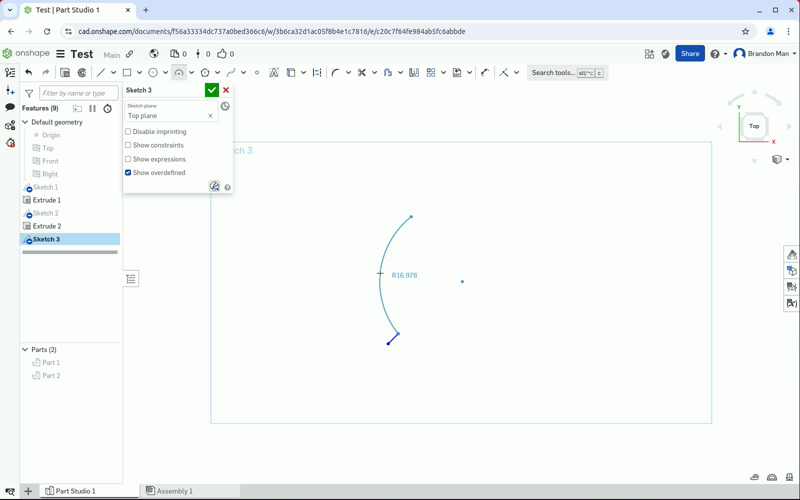
click(380, 272)
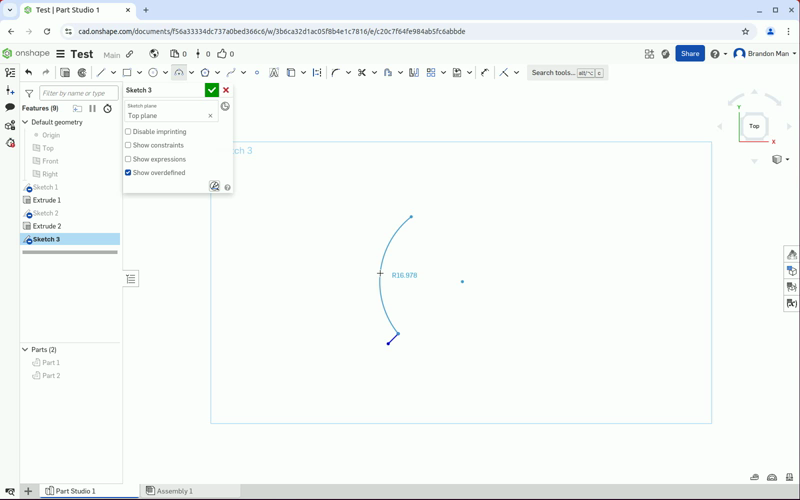
key_up(shift)
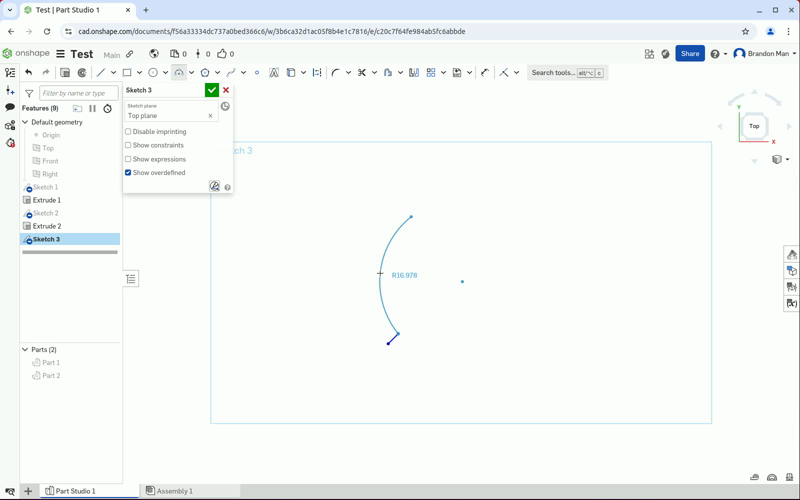
key(esc)
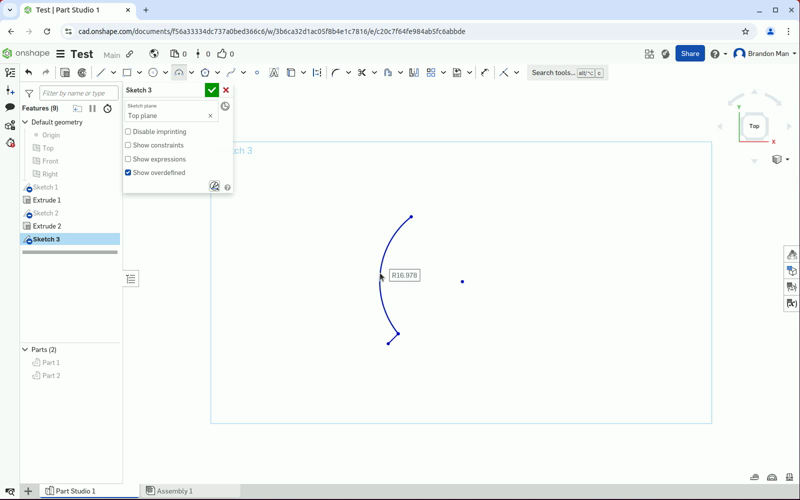
key(l)
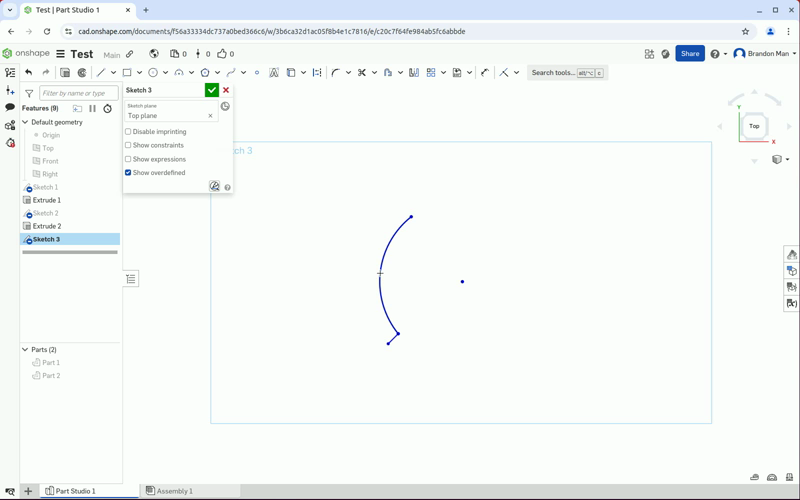
mouse_move(411, 216)
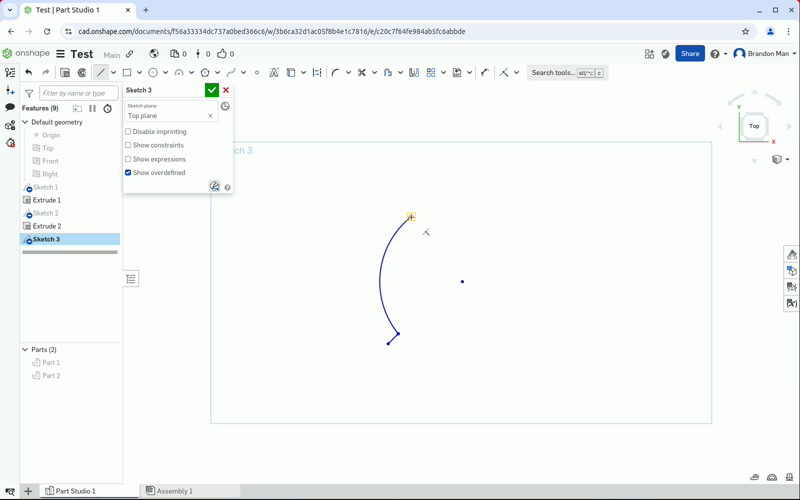
click(411, 216)
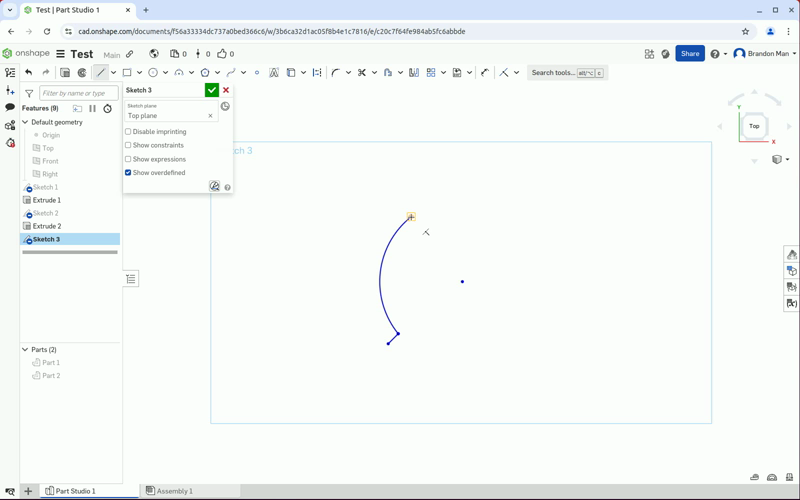
key_down(shift)
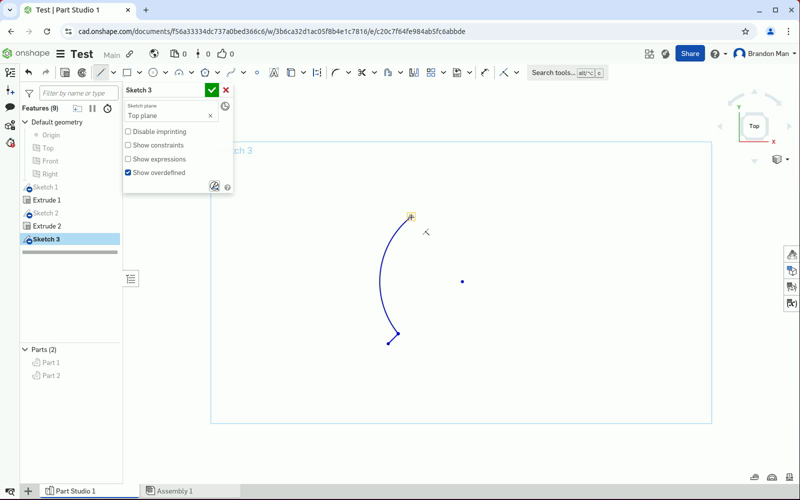
mouse_move(441, 216)
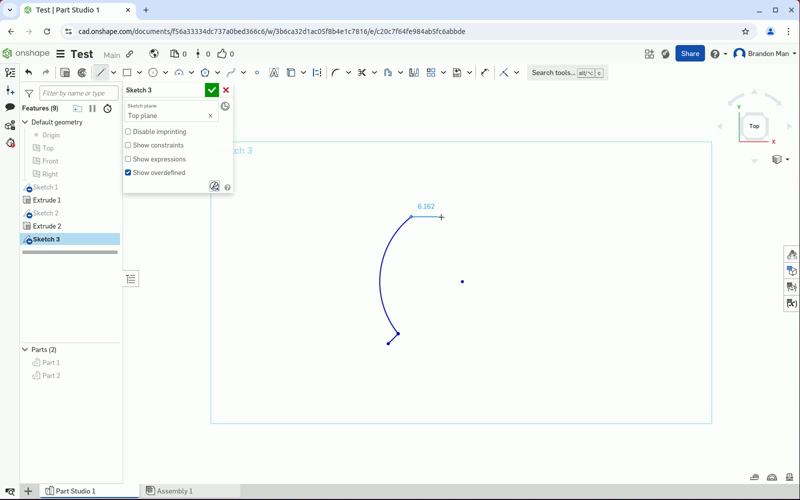
mouse_move(404, 207)
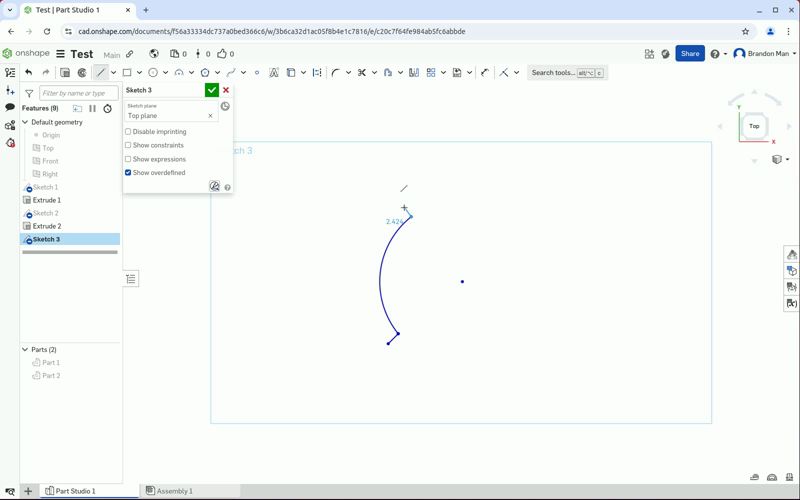
click(404, 207)
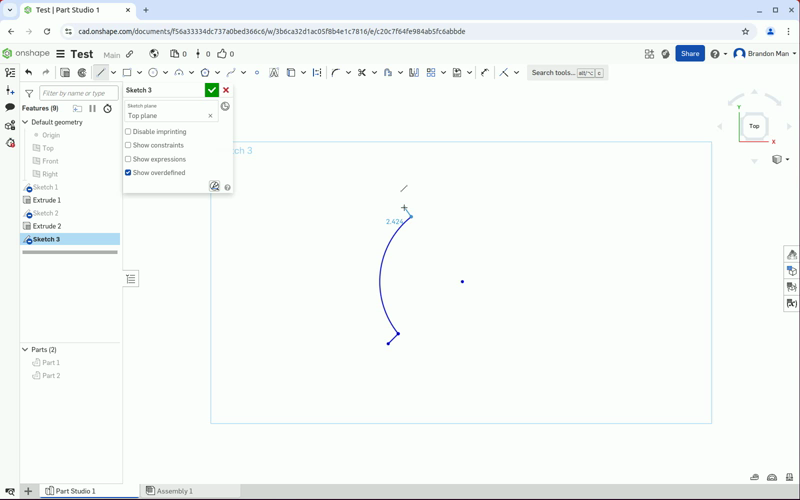
key_up(shift)
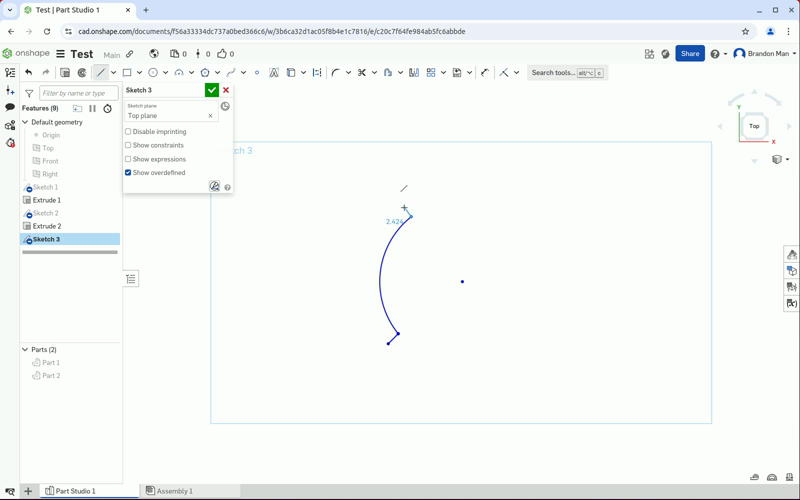
key(esc)
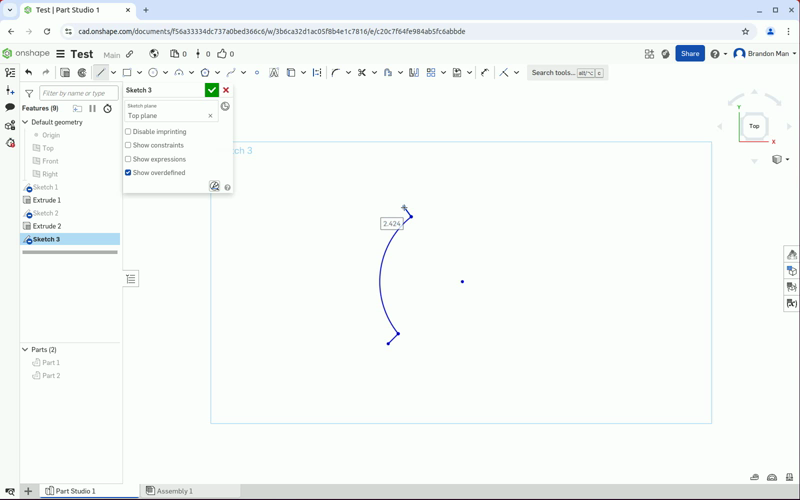
key(a)
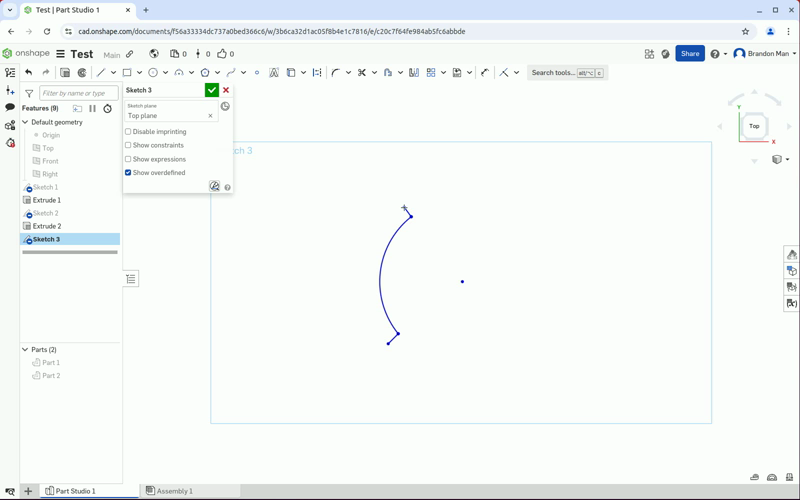
mouse_move(404, 207)
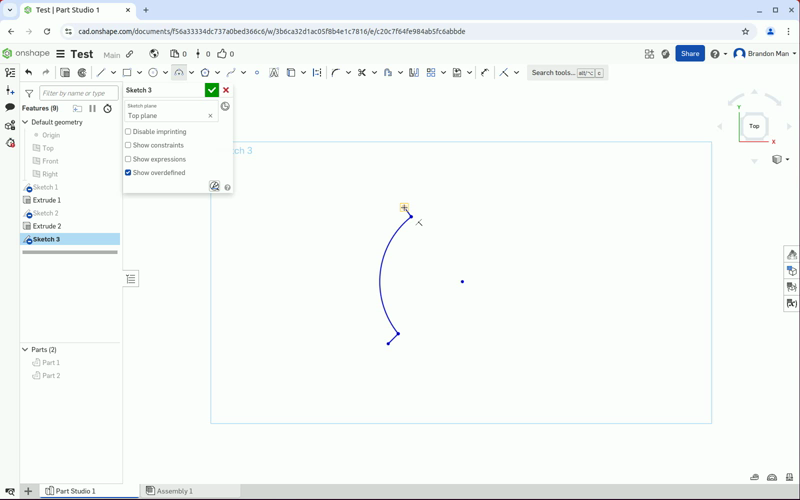
click(404, 207)
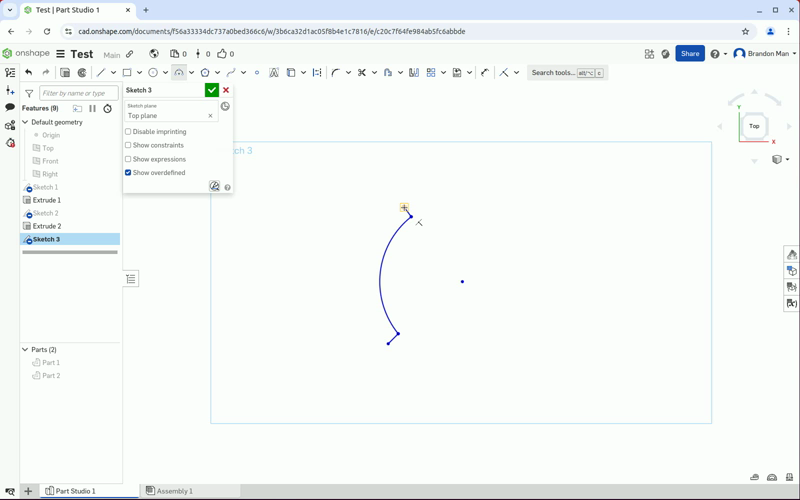
mouse_move(388, 343)
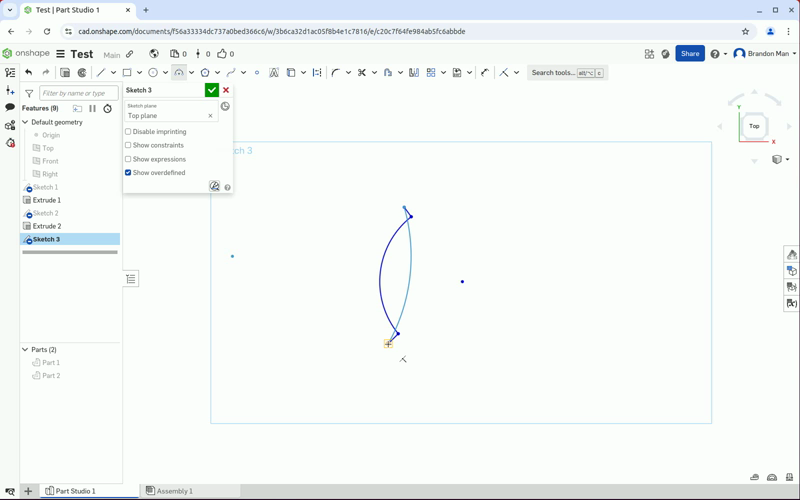
click(388, 343)
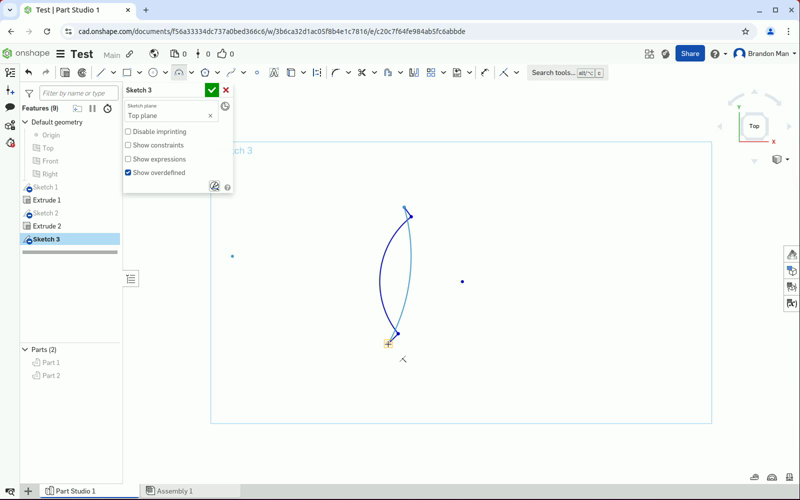
key_down(shift)
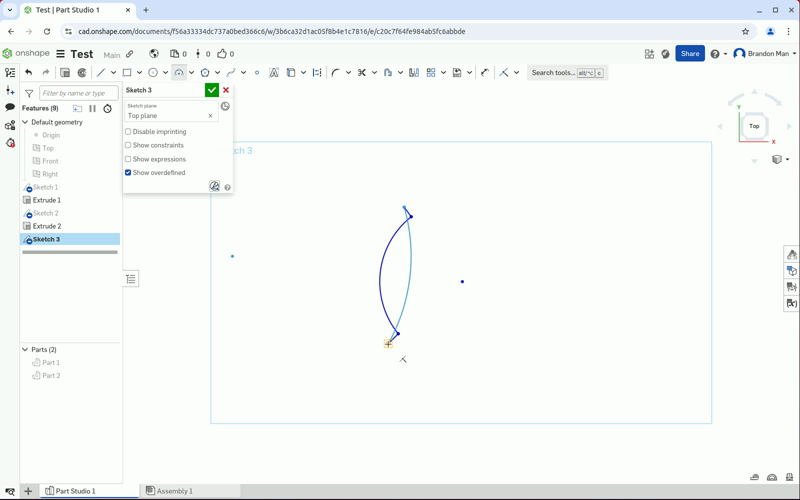
mouse_move(366, 272)
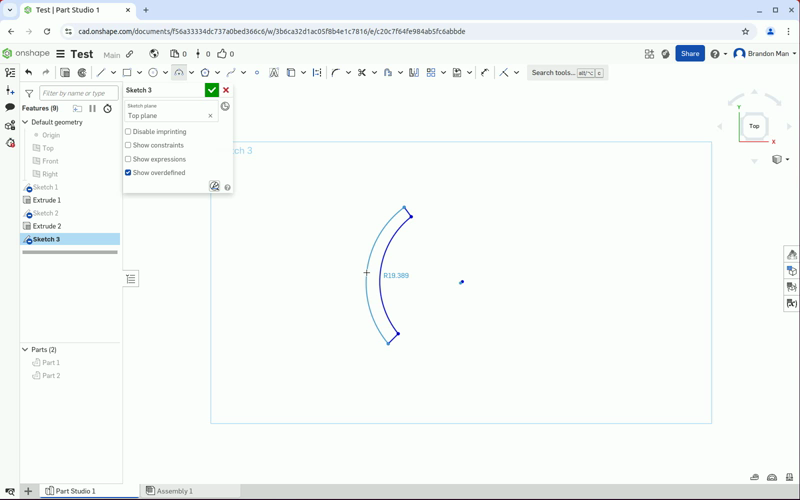
click(366, 272)
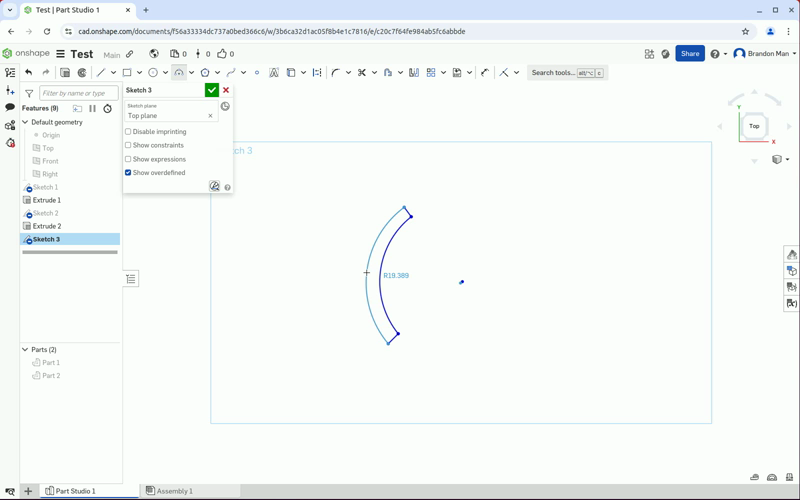
key_up(shift)
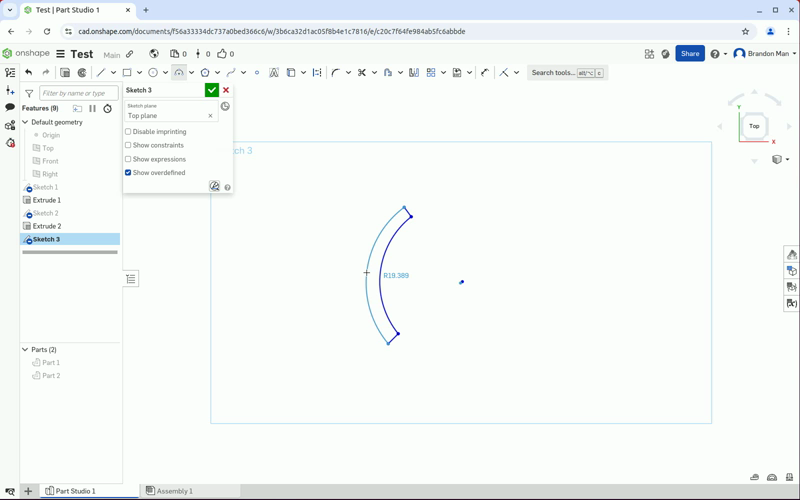
key(esc)
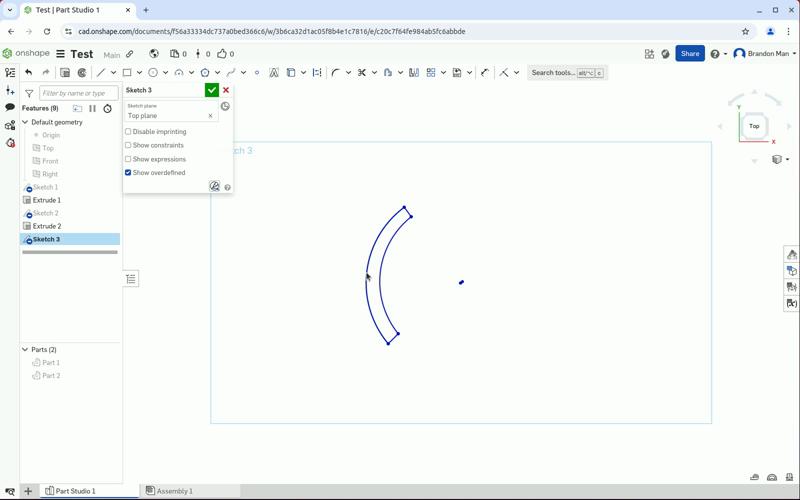
mouse_move(387, 326)
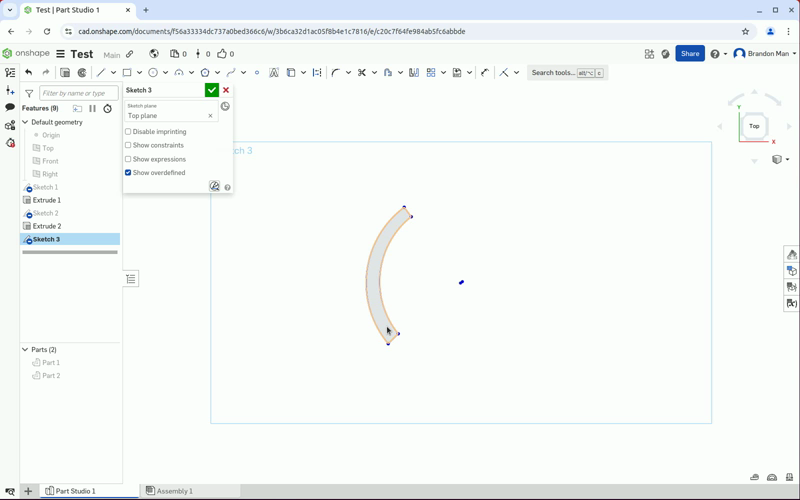
click(387, 326)
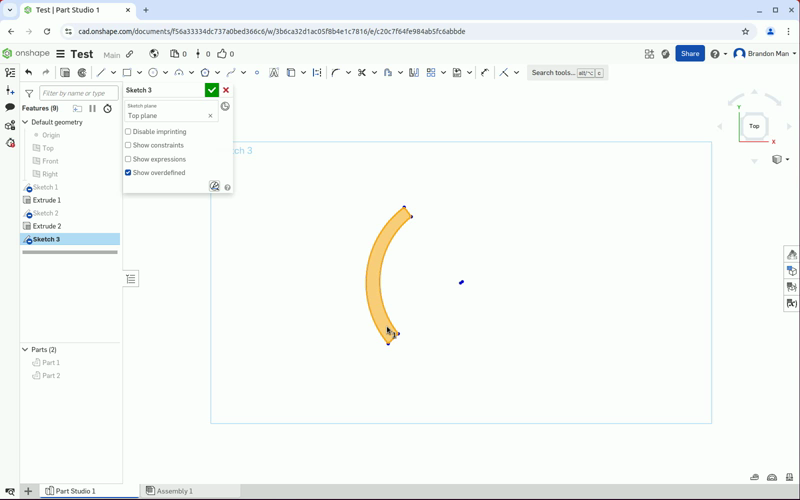
mouse_move(73, 352)
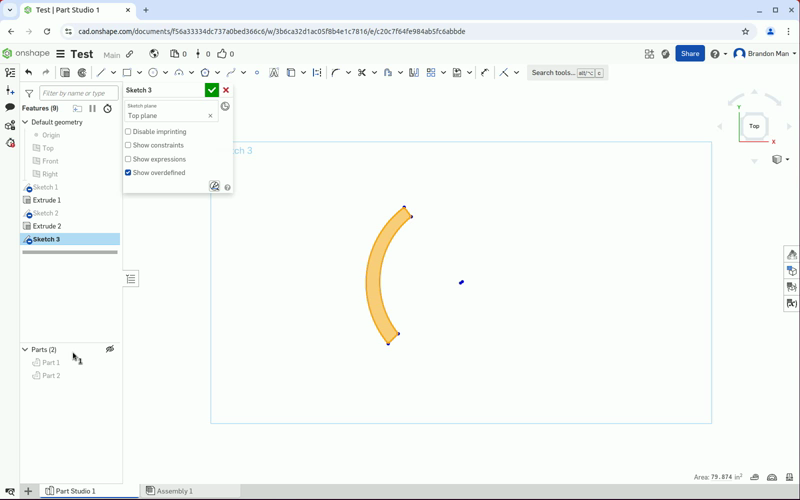
key(shift+y)
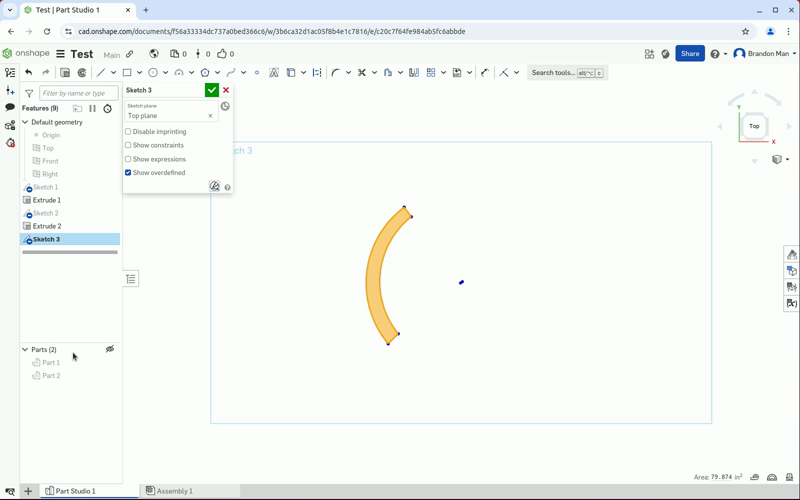
key(shift+e)
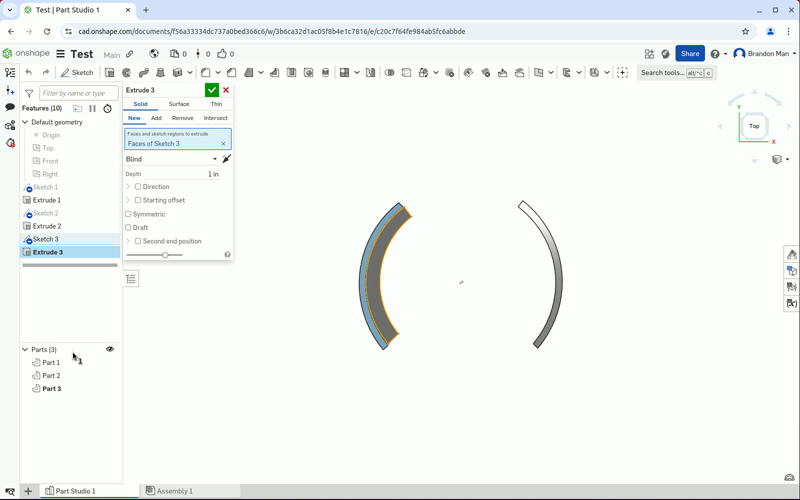
mouse_move(143, 106)
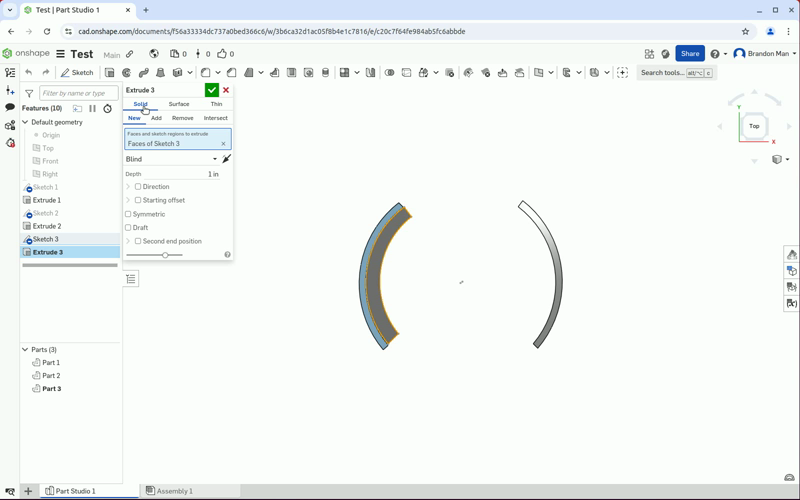
click(143, 106)
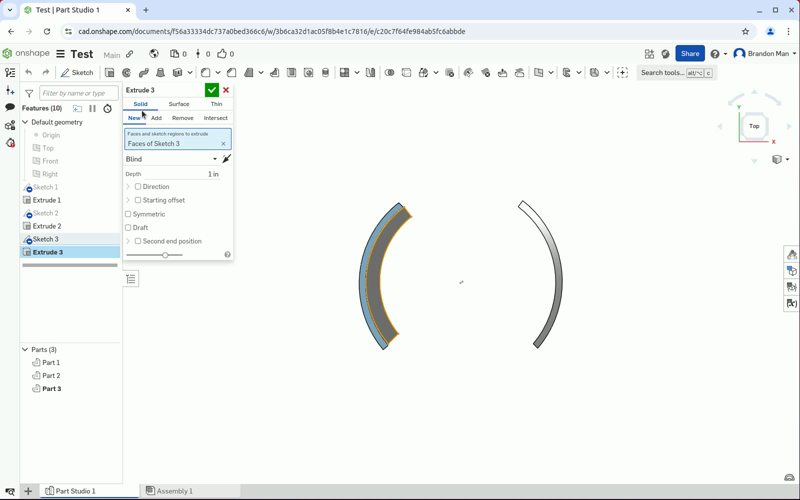
mouse_move(137, 120)
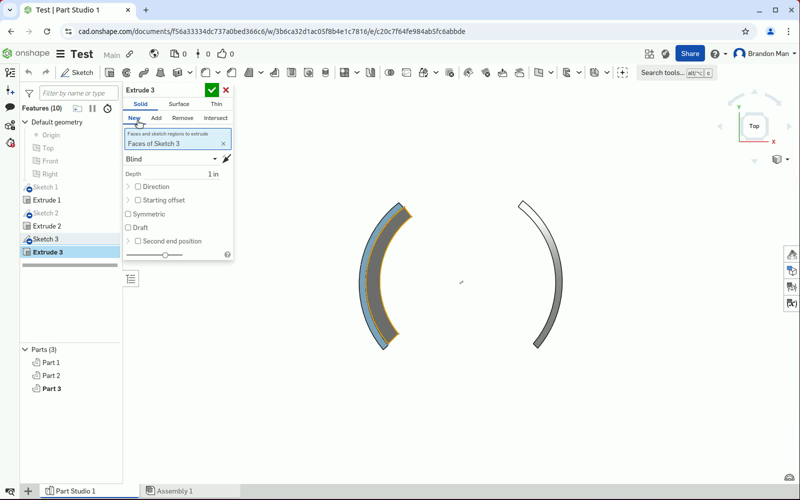
click(137, 120)
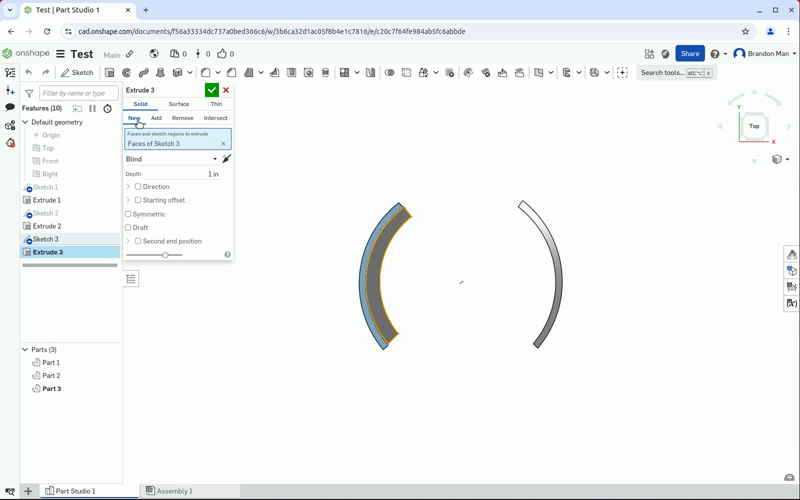
key(tab, 4)
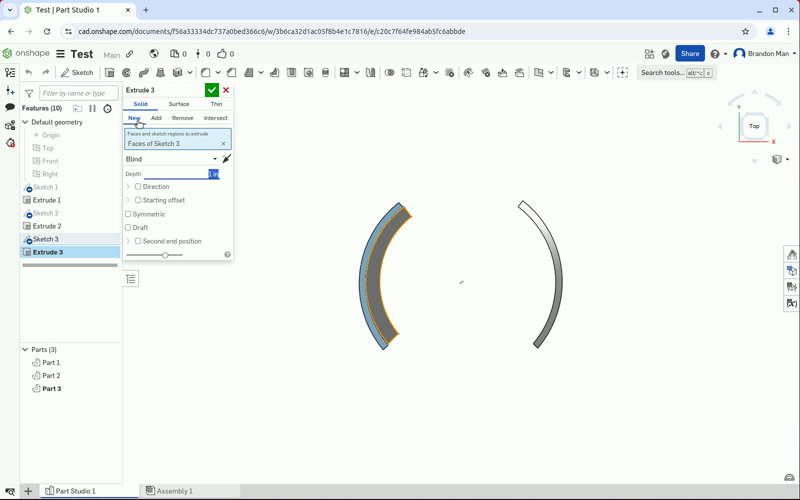
text(20.942)
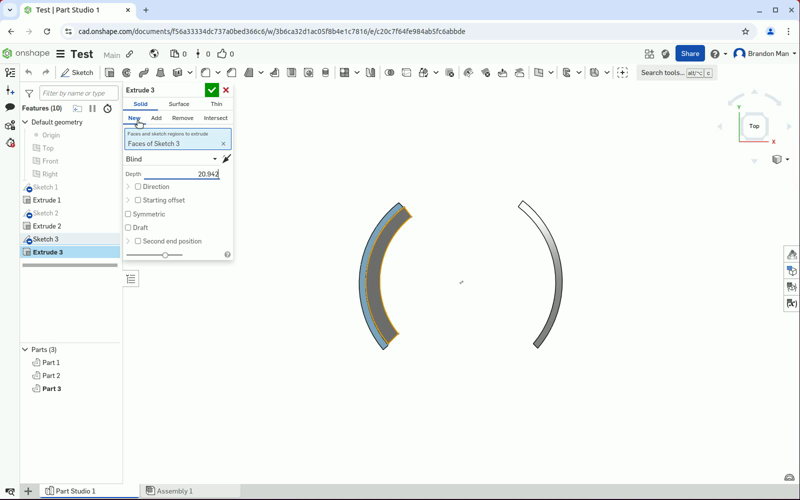
key(enter)
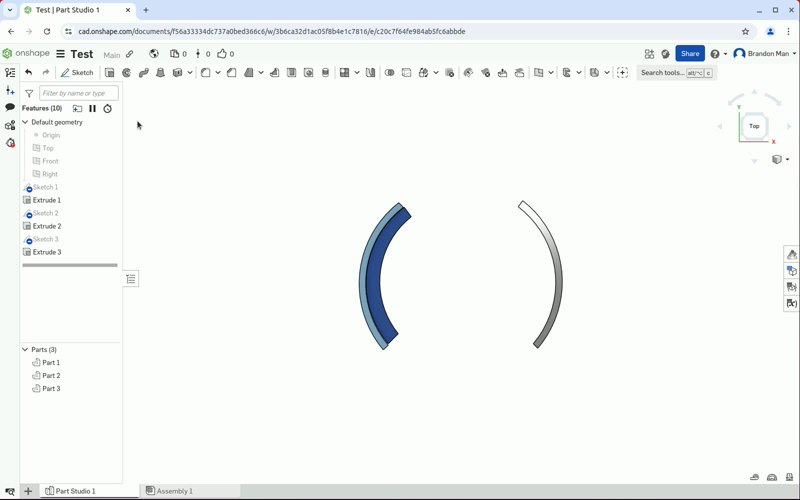
key(shift+h)
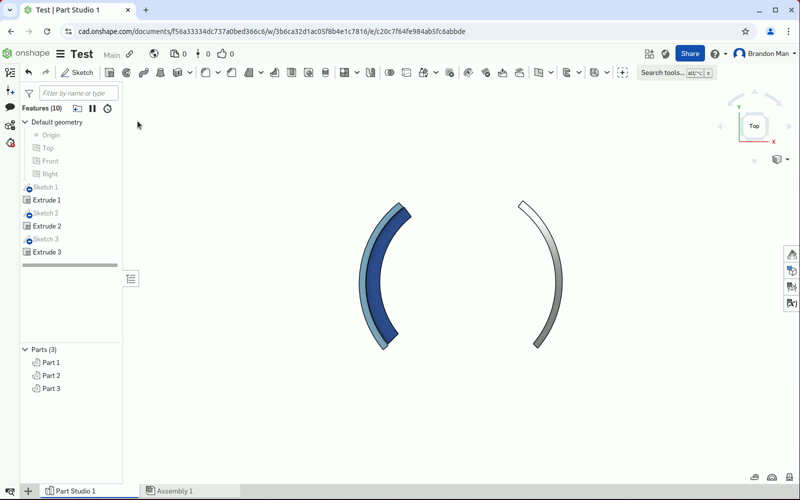
key(shift+h)
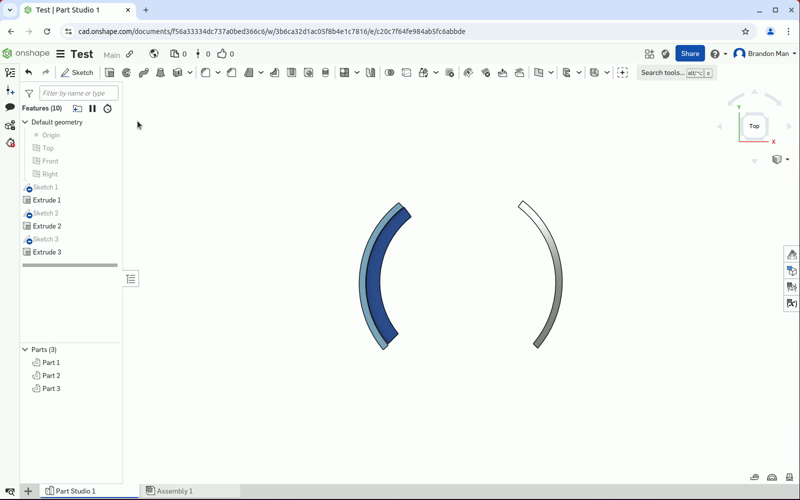
mouse_move(73, 189)
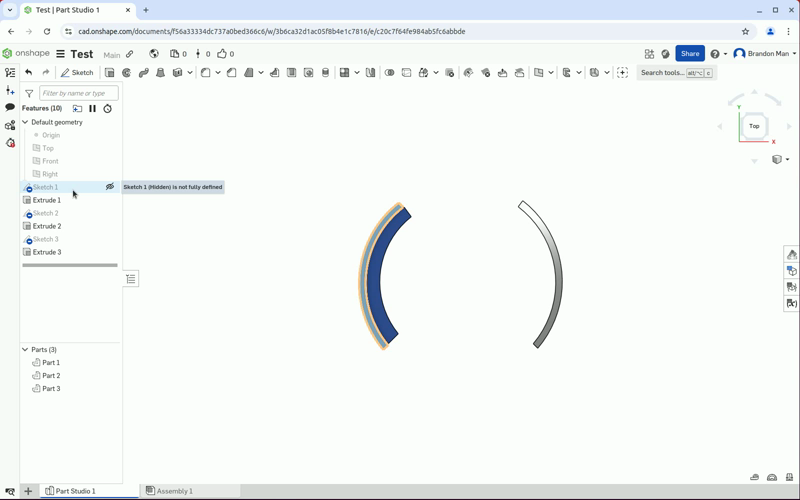
click(73, 189)
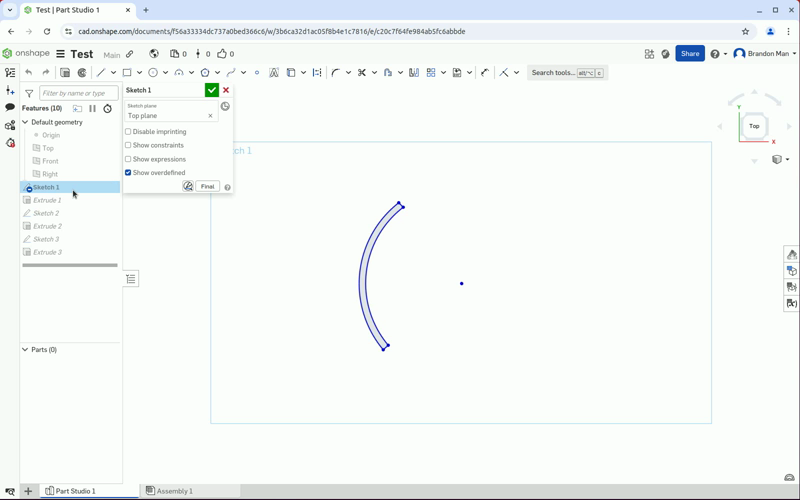
mouse_move(229, 92)
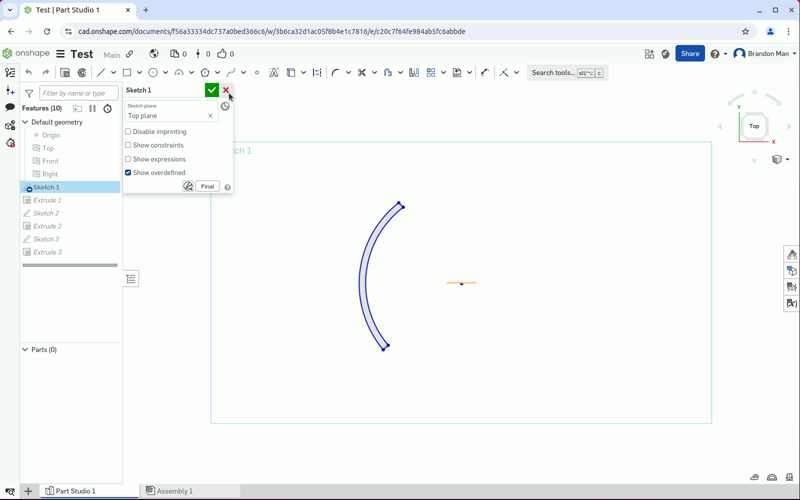
click(229, 92)
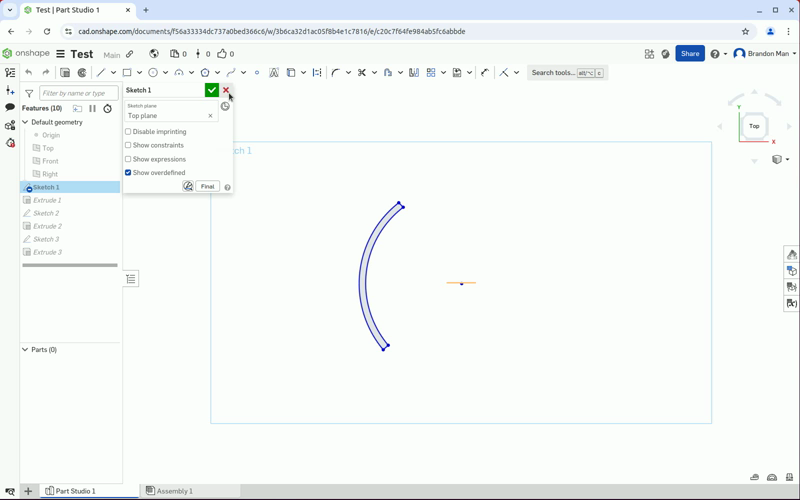
key(shift+s)
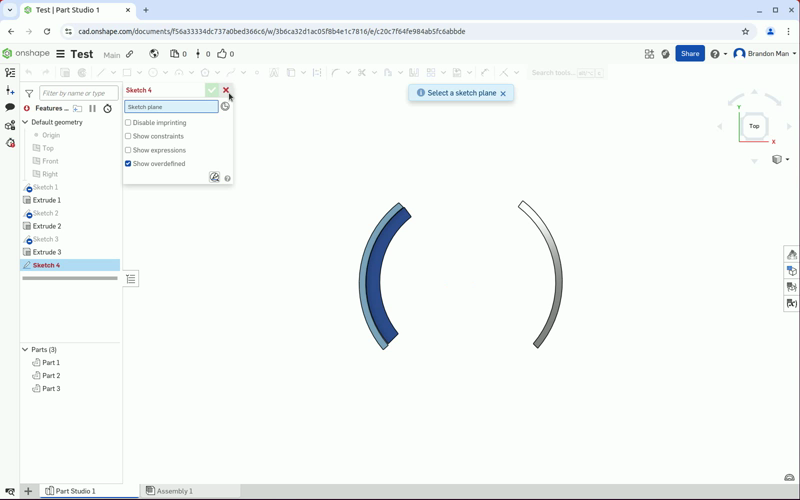
mouse_move(73, 150)
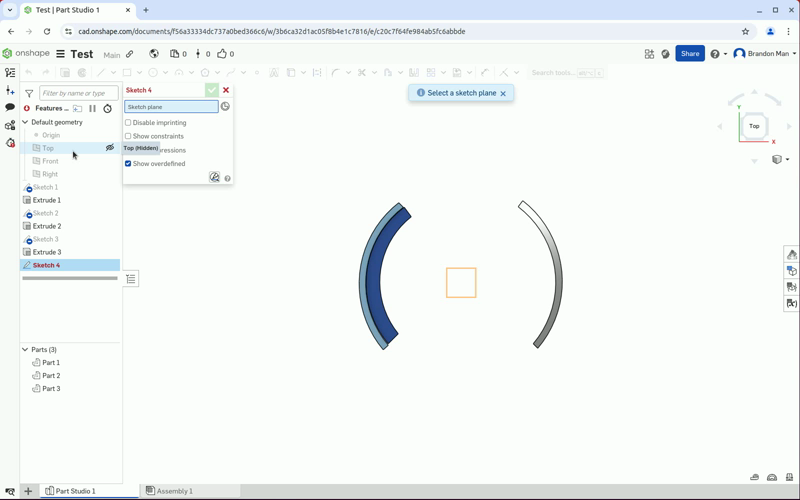
click(73, 150)
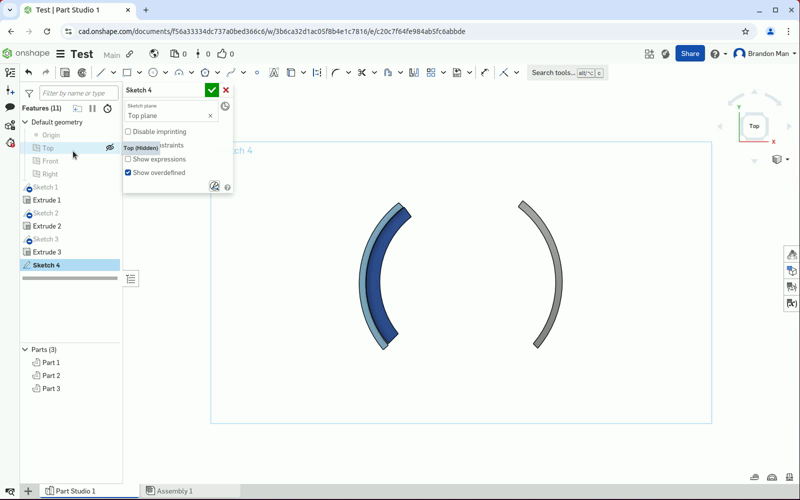
mouse_move(73, 352)
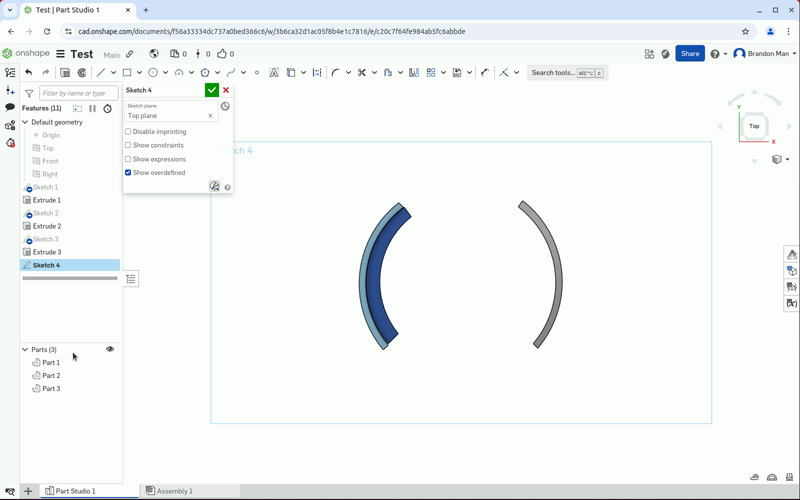
key(y)
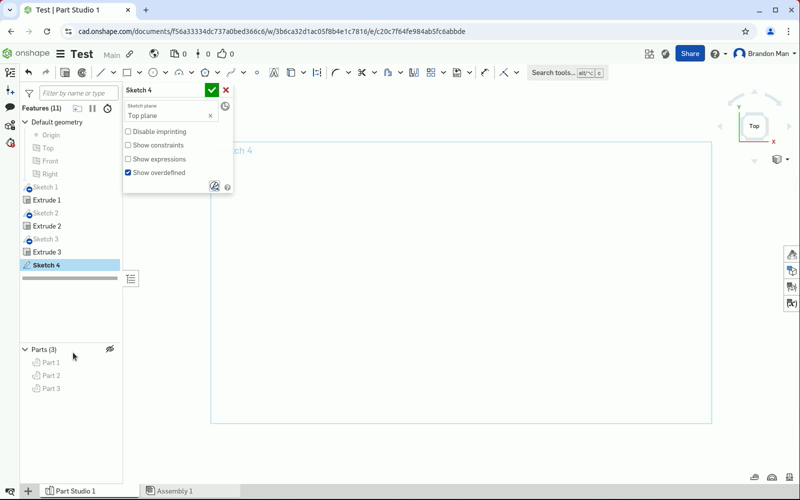
key(a)
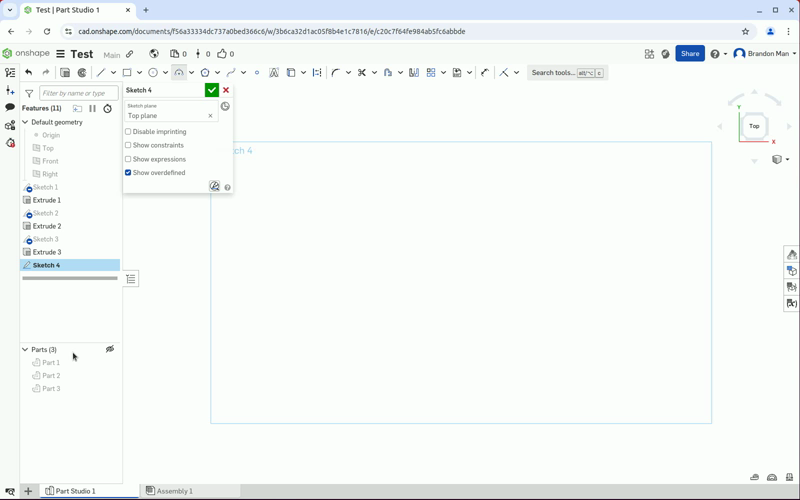
key_down(shift)
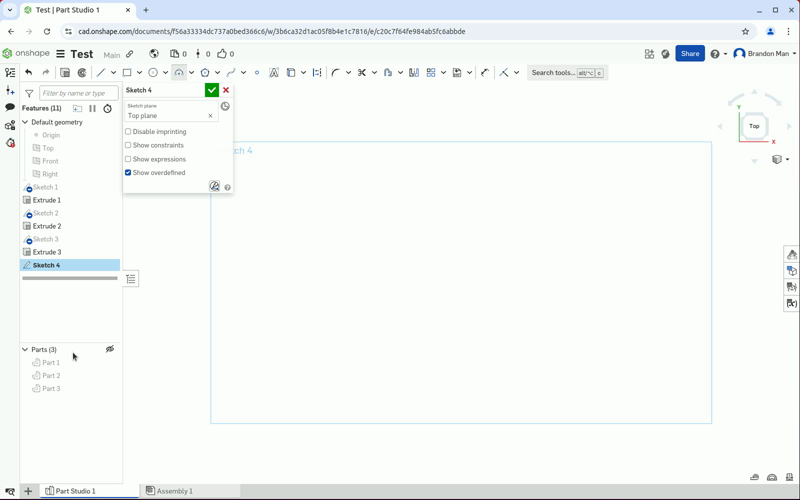
mouse_move(510, 217)
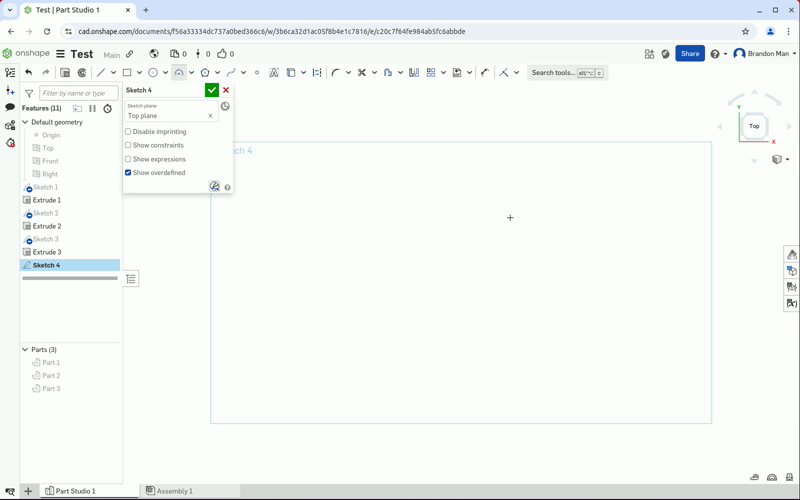
click(510, 217)
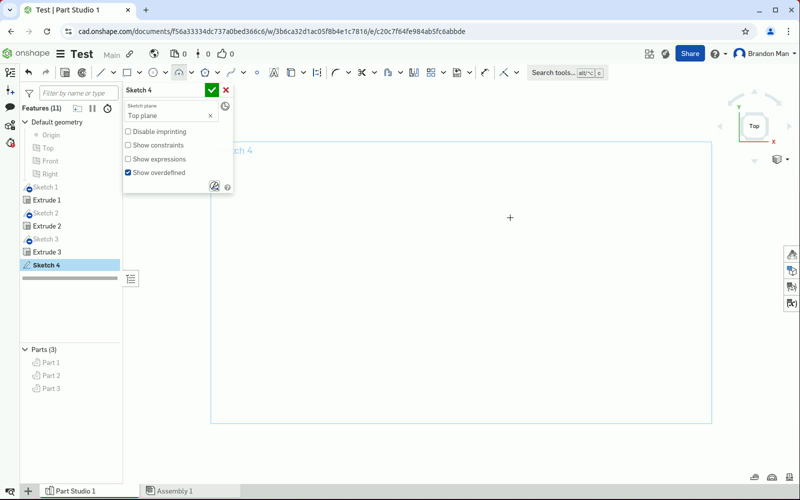
key_up(shift)
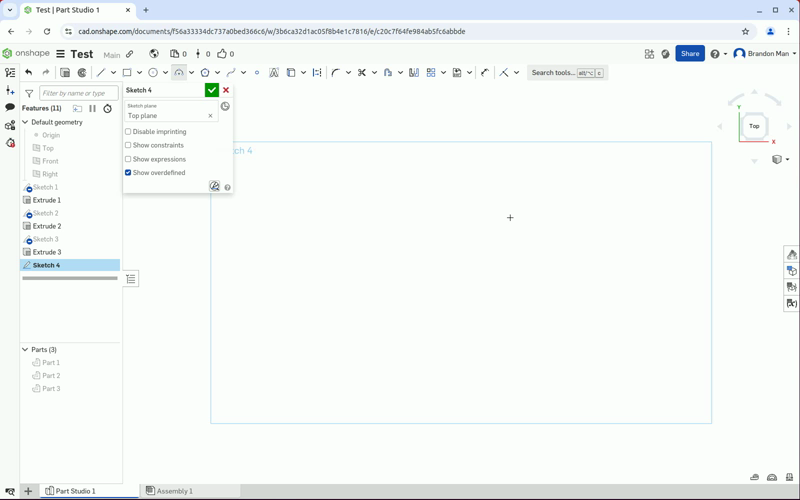
key_down(shift)
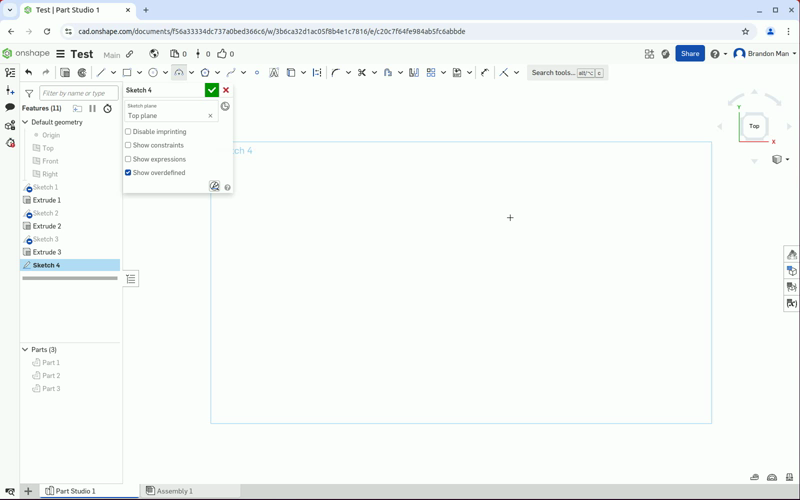
mouse_move(524, 334)
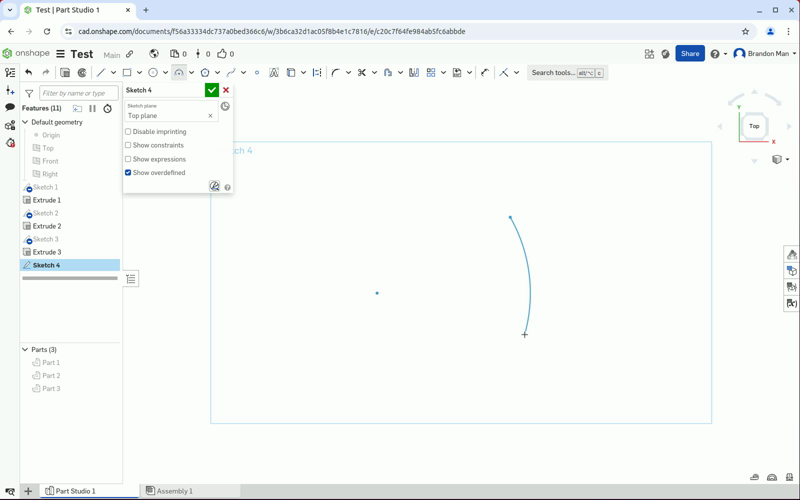
click(524, 334)
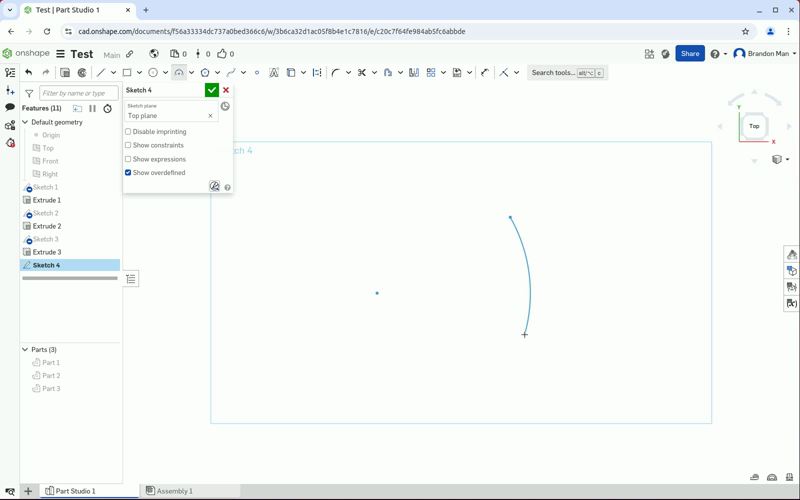
mouse_move(542, 272)
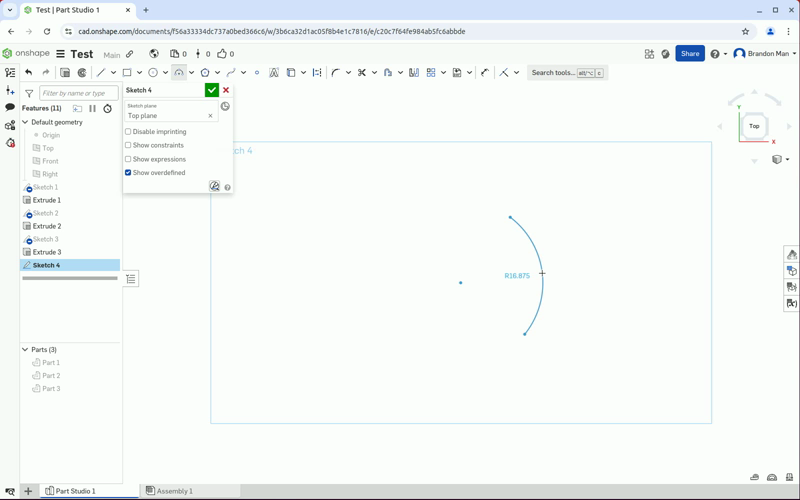
click(542, 272)
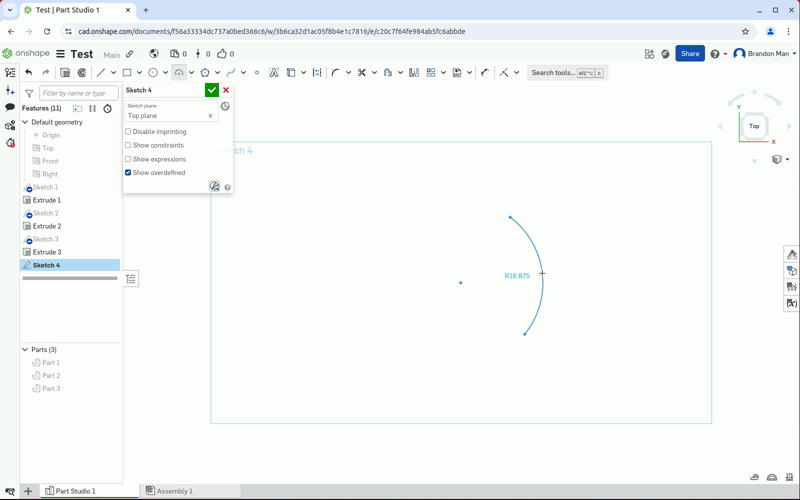
key_up(shift)
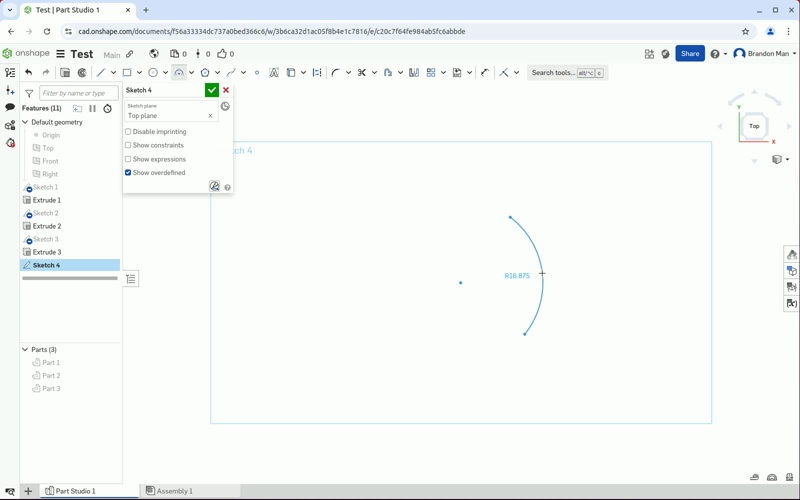
key(esc)
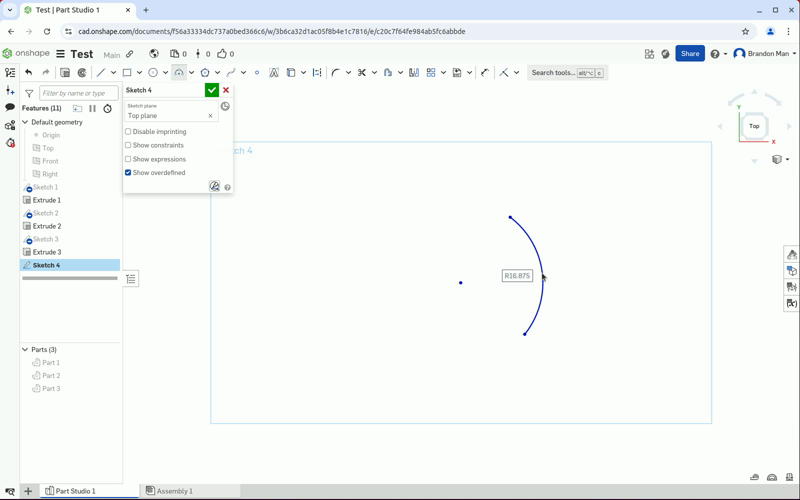
key(l)
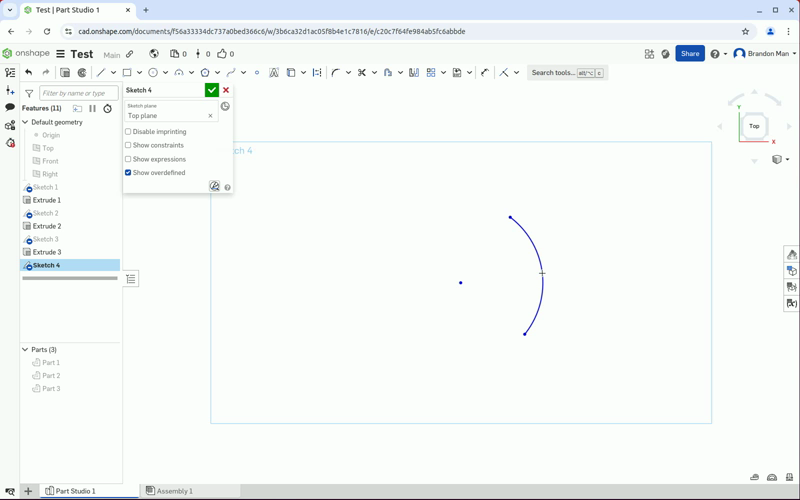
mouse_move(524, 334)
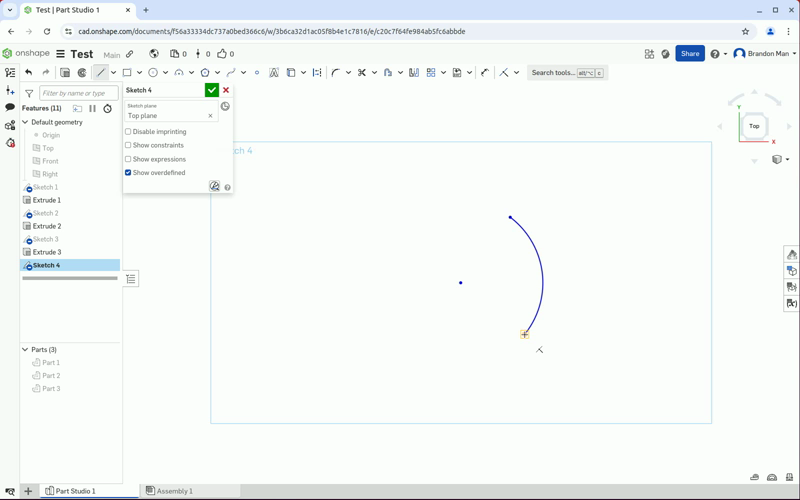
click(524, 334)
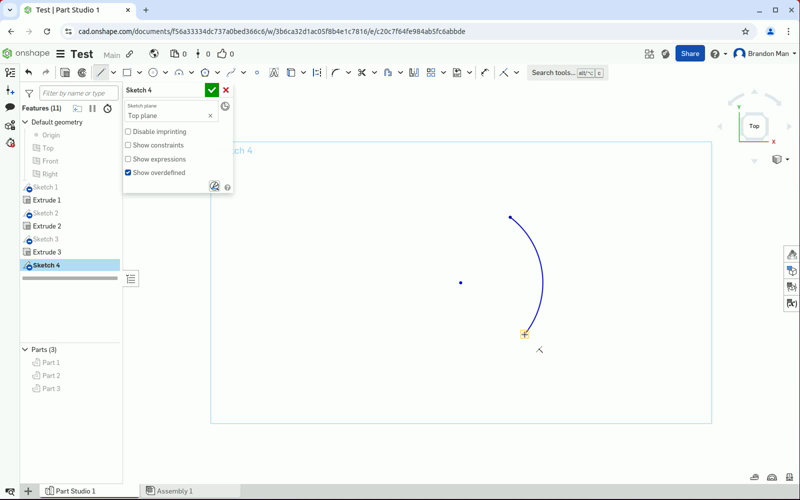
key_down(shift)
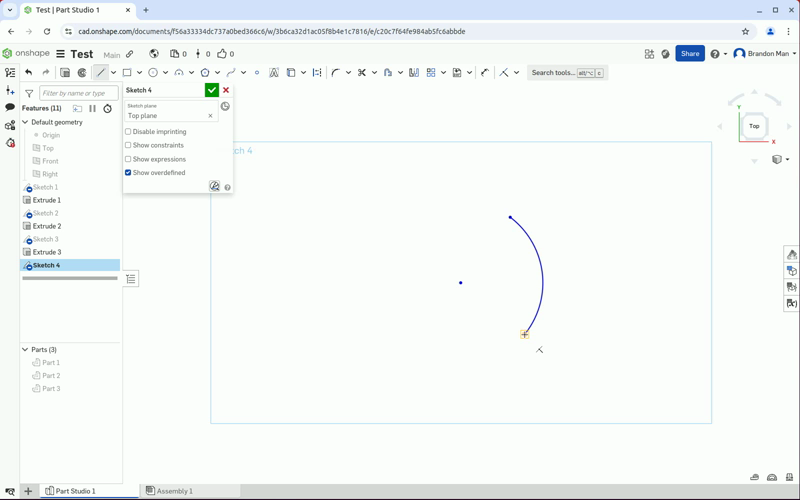
mouse_move(554, 334)
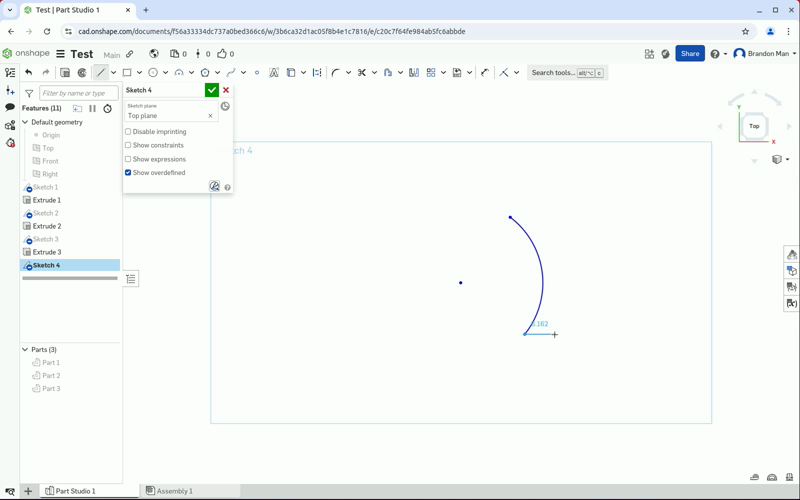
mouse_move(534, 343)
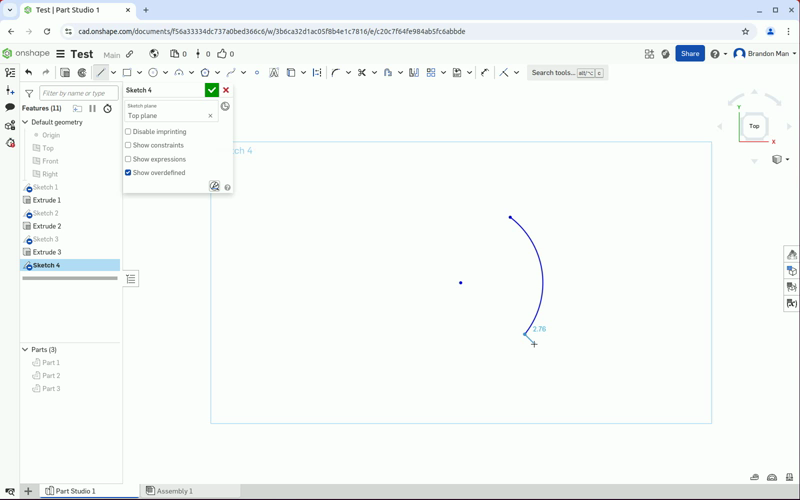
click(534, 343)
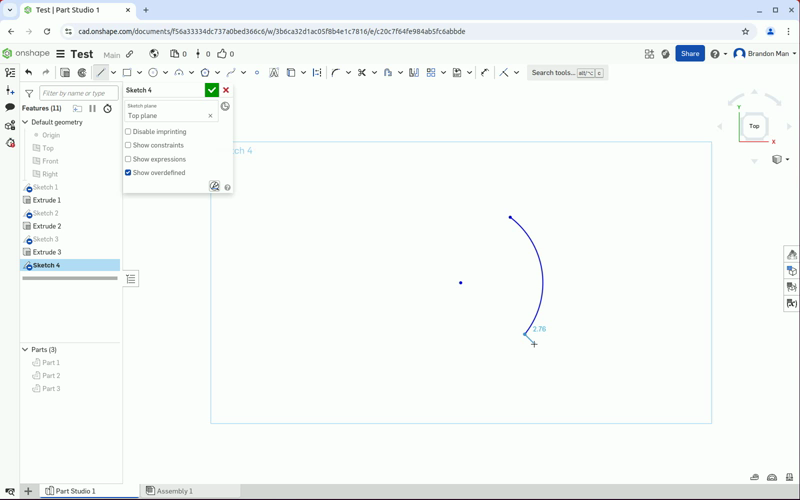
key_up(shift)
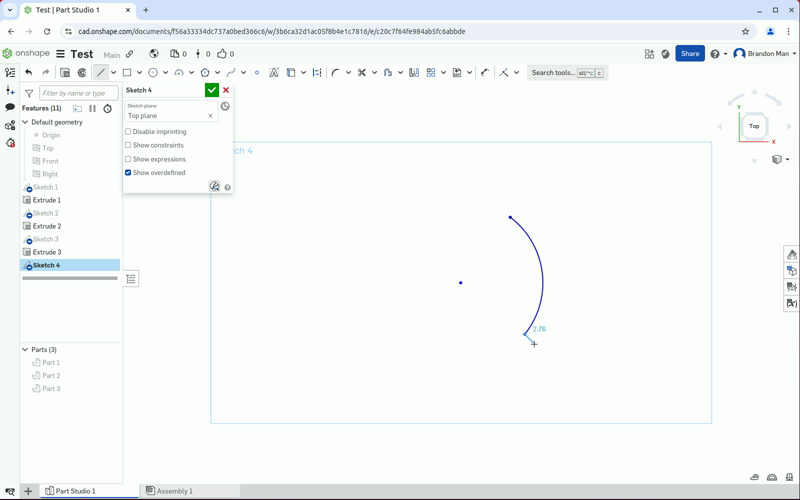
key(esc)
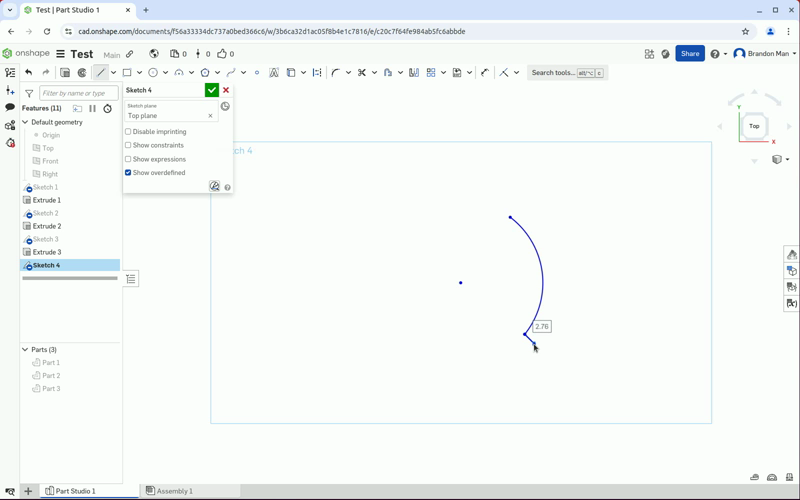
key(a)
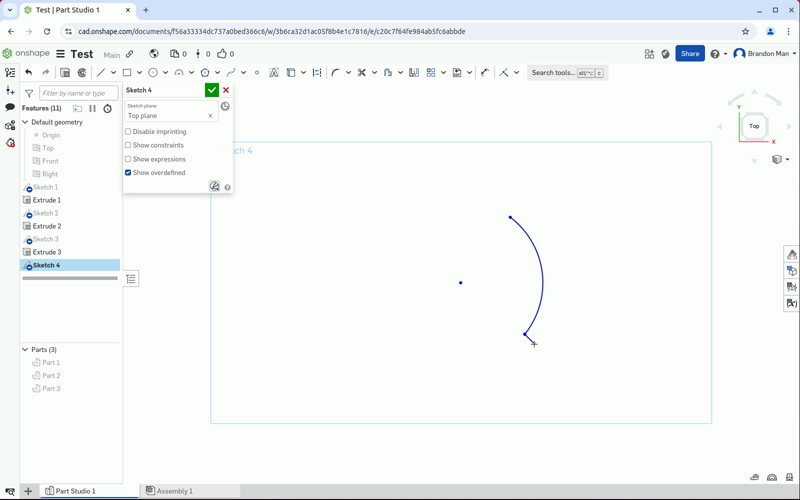
mouse_move(534, 343)
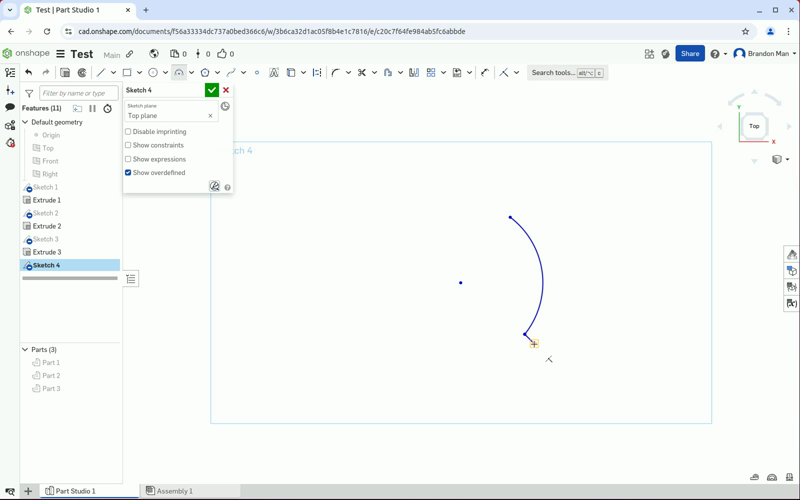
click(534, 343)
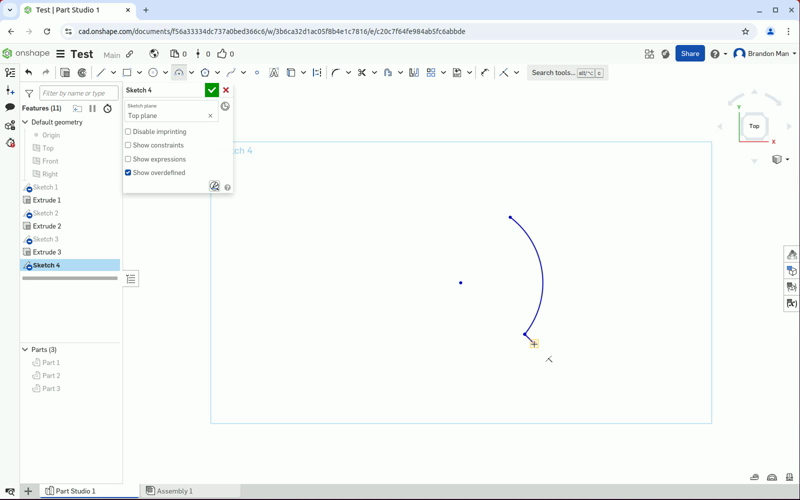
key_down(shift)
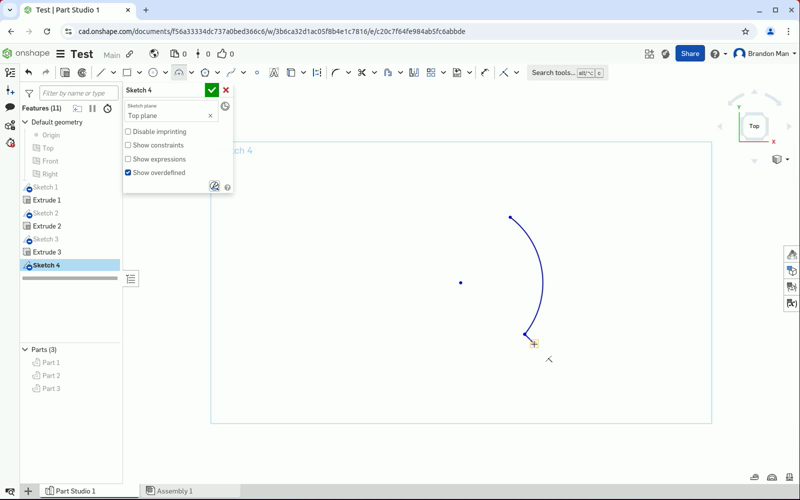
mouse_move(518, 206)
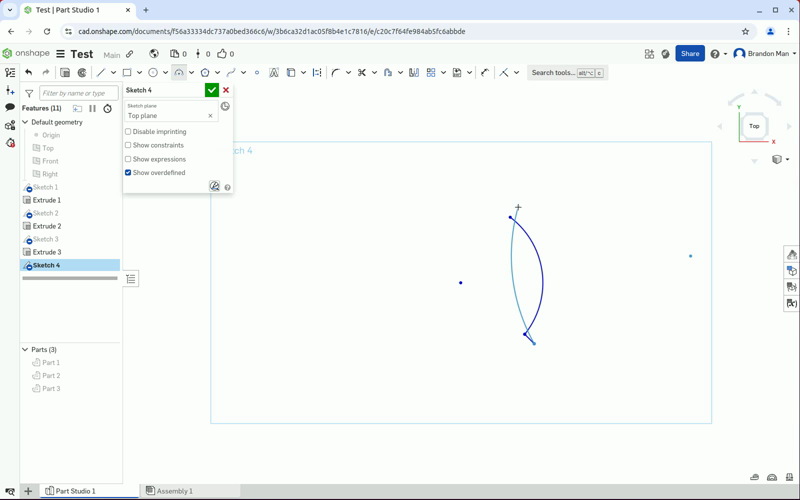
click(518, 206)
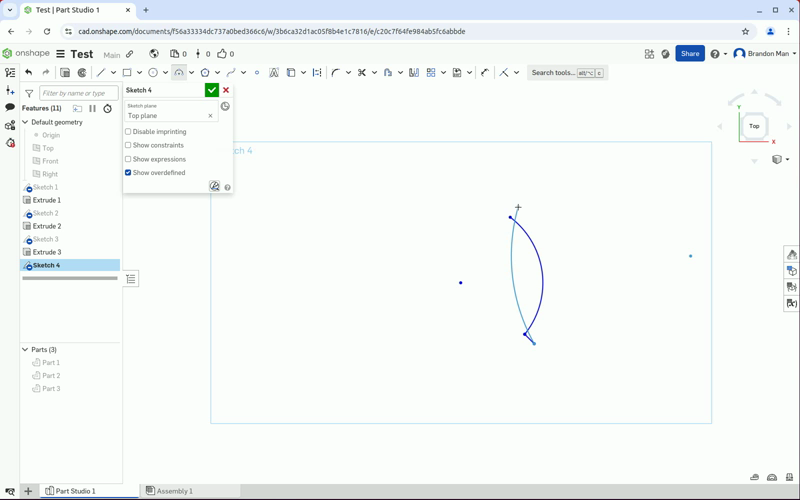
mouse_move(555, 271)
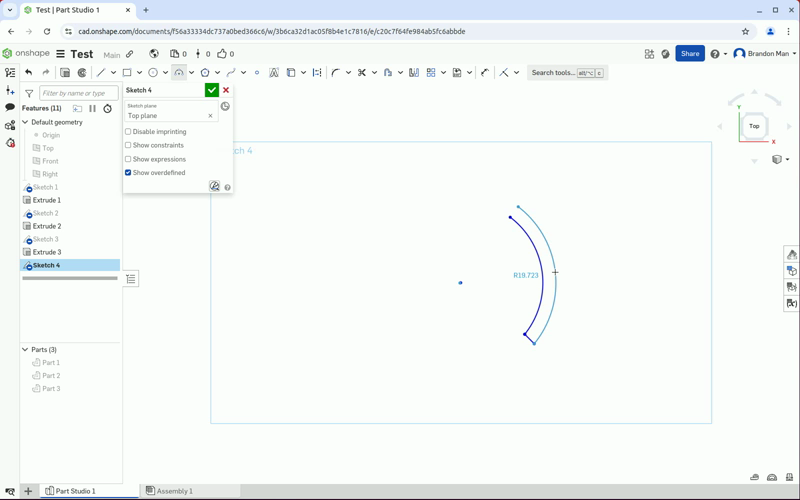
click(555, 271)
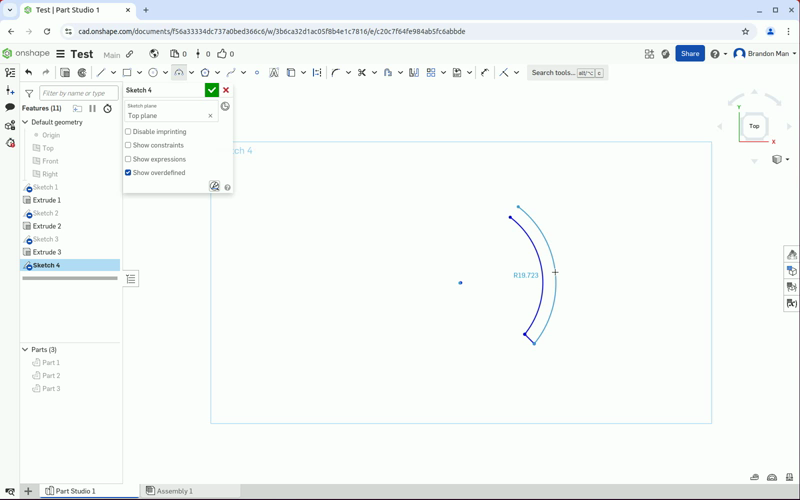
key_up(shift)
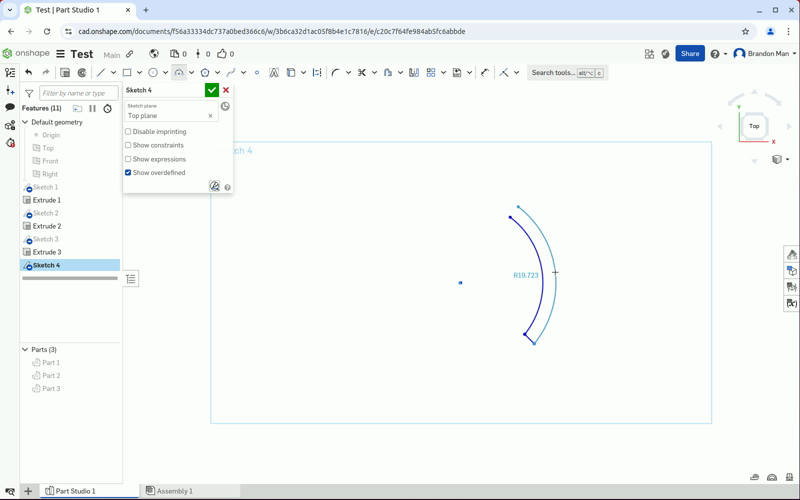
key(esc)
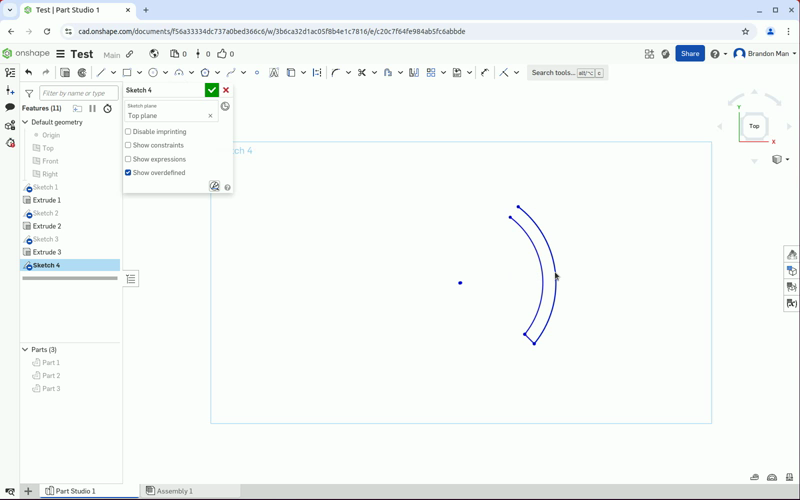
key(l)
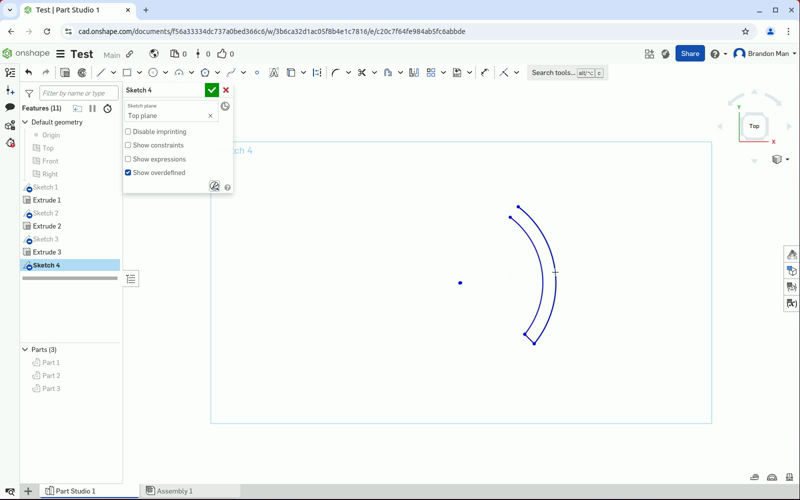
mouse_move(518, 206)
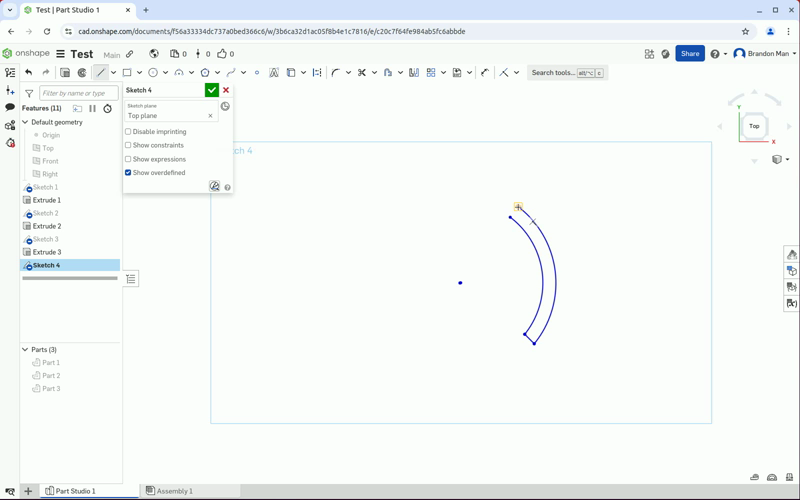
click(518, 206)
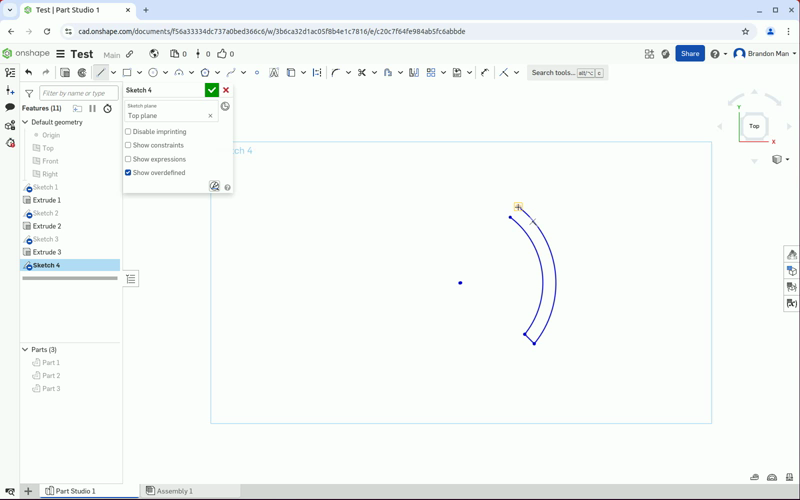
mouse_move(548, 206)
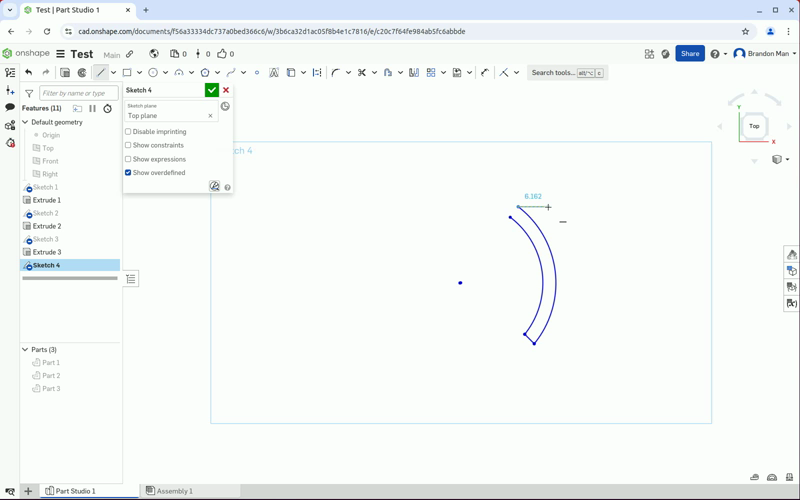
key_down(shift)
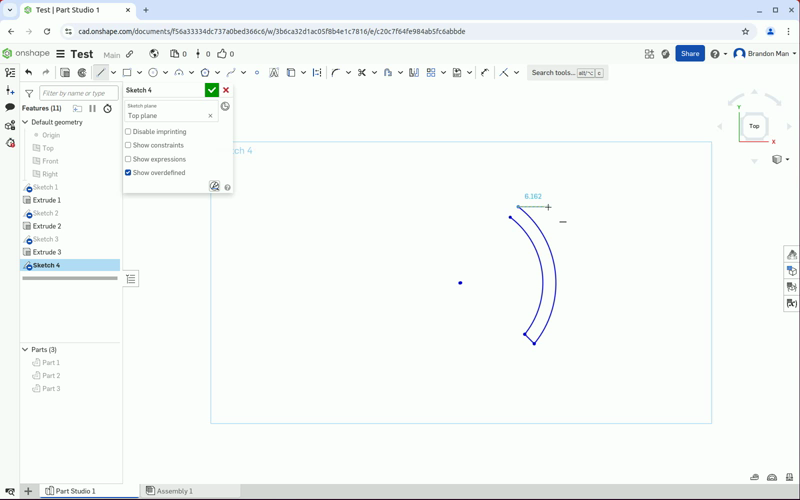
mouse_move(510, 217)
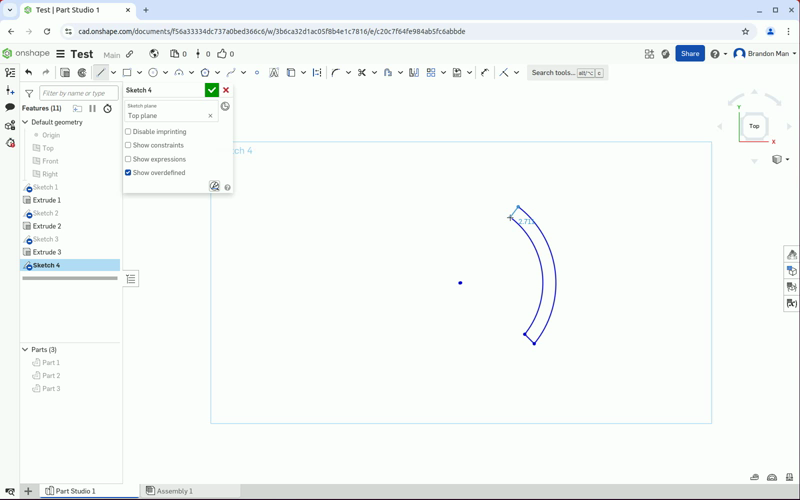
key_up(shift)
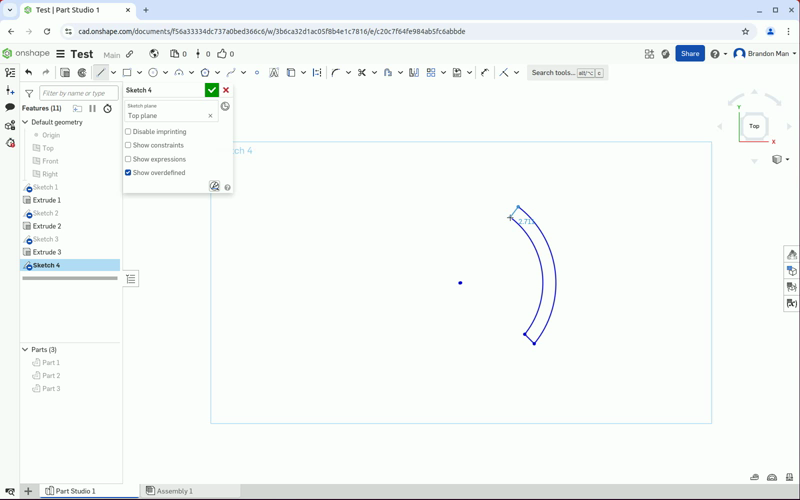
click(510, 217)
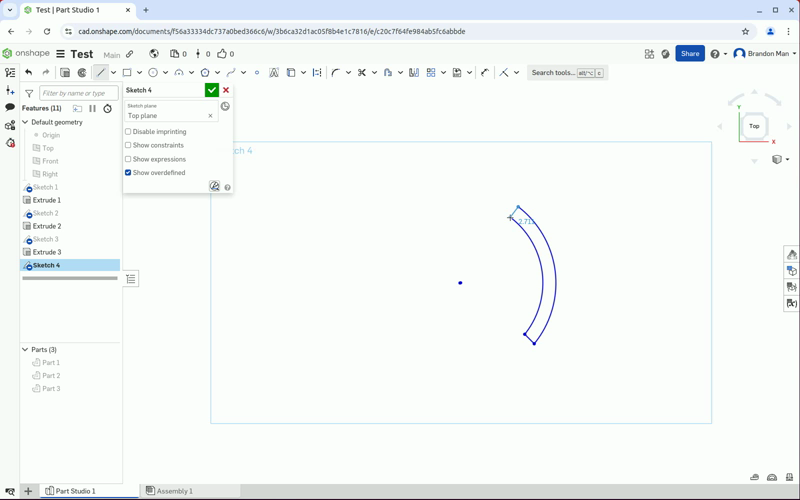
key(esc)
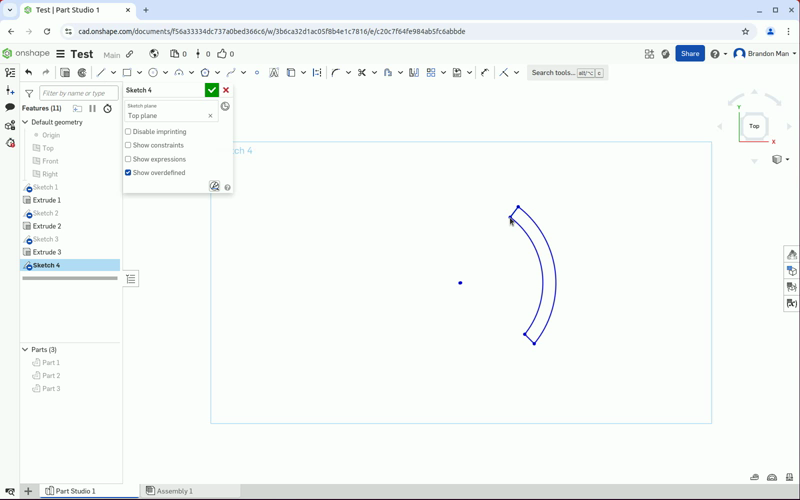
mouse_move(516, 219)
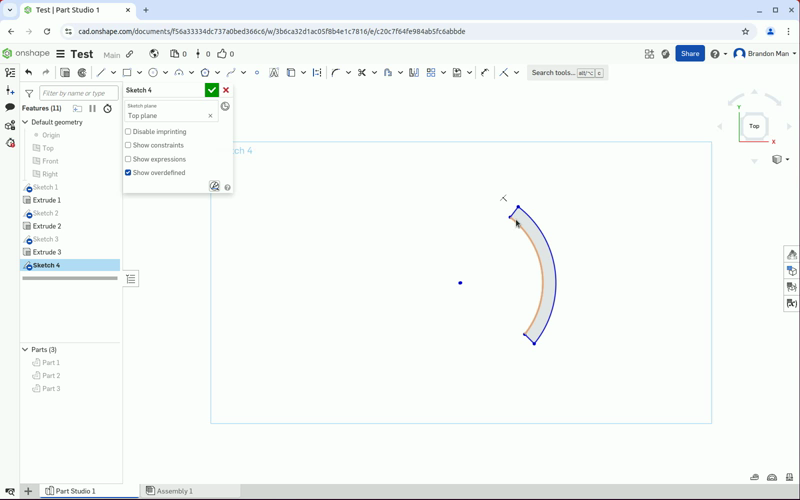
click(516, 219)
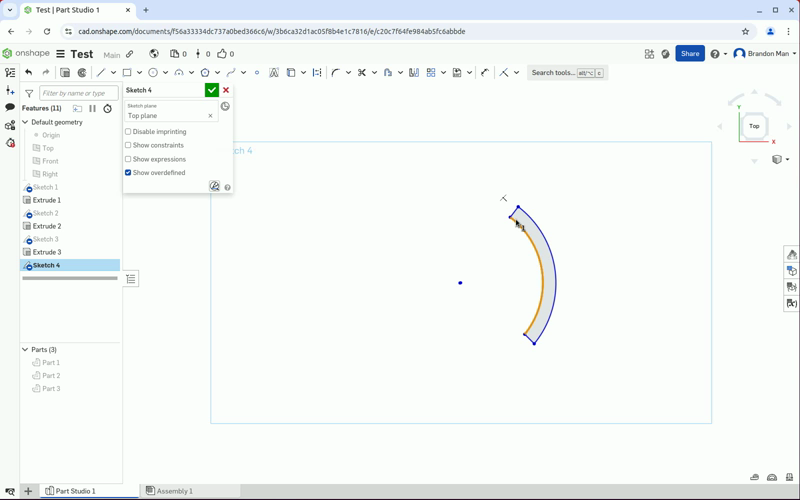
mouse_move(73, 352)
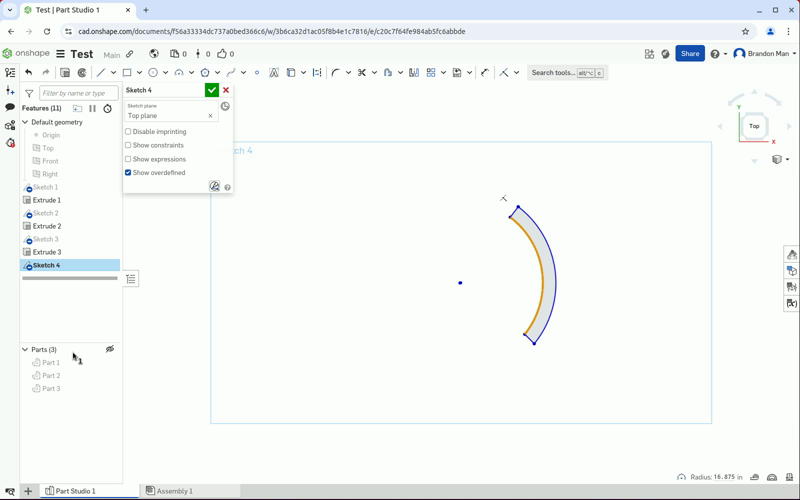
key(shift+y)
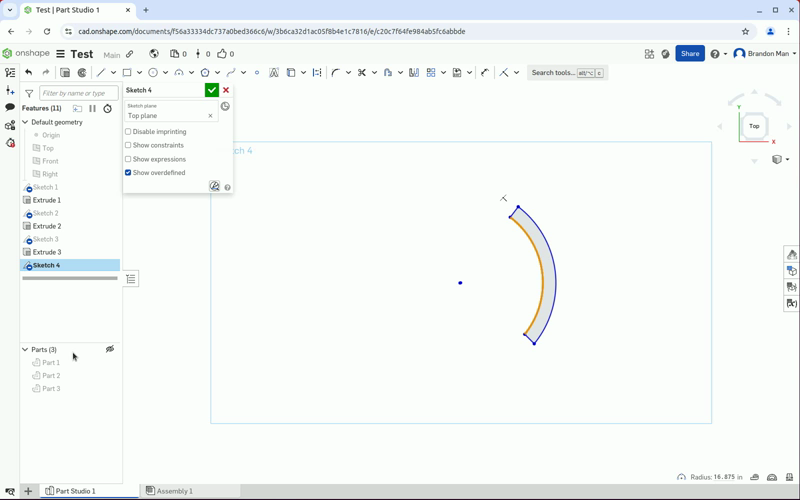
key(shift+e)
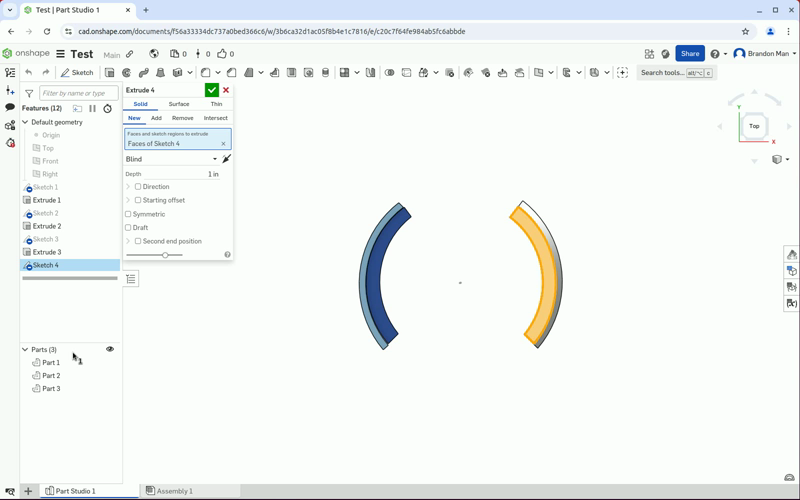
mouse_move(143, 106)
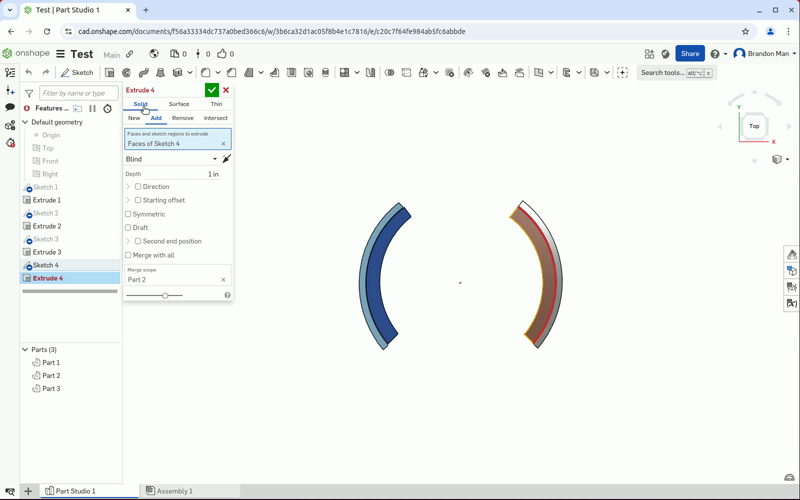
click(143, 106)
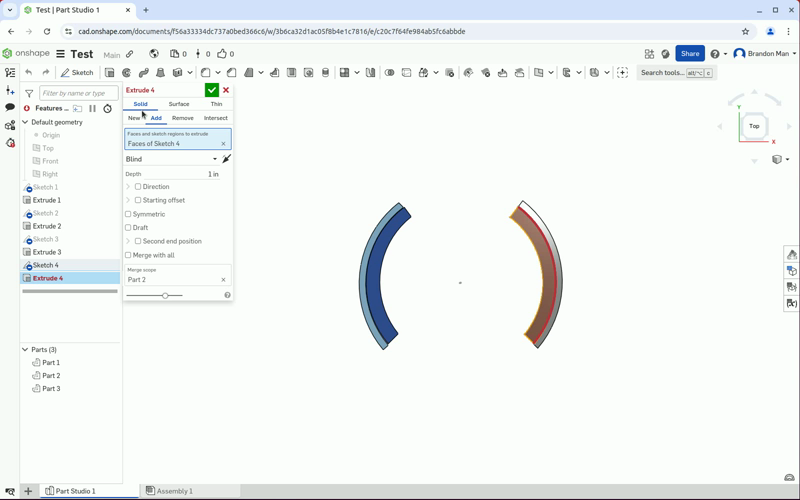
mouse_move(137, 120)
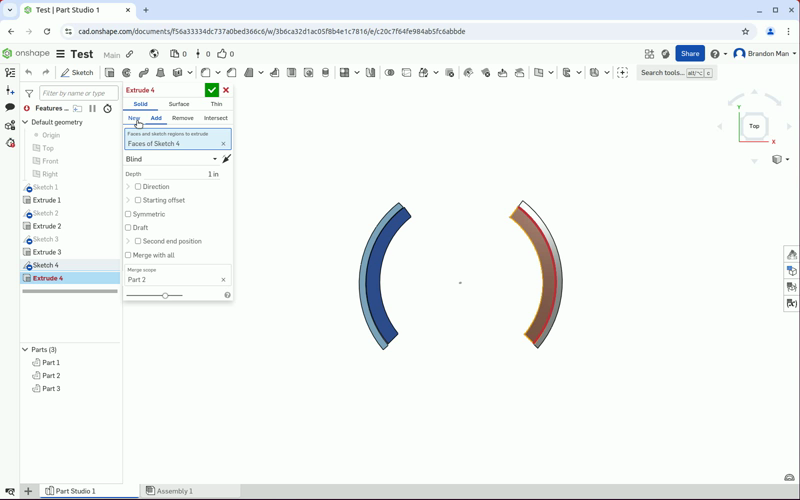
click(137, 120)
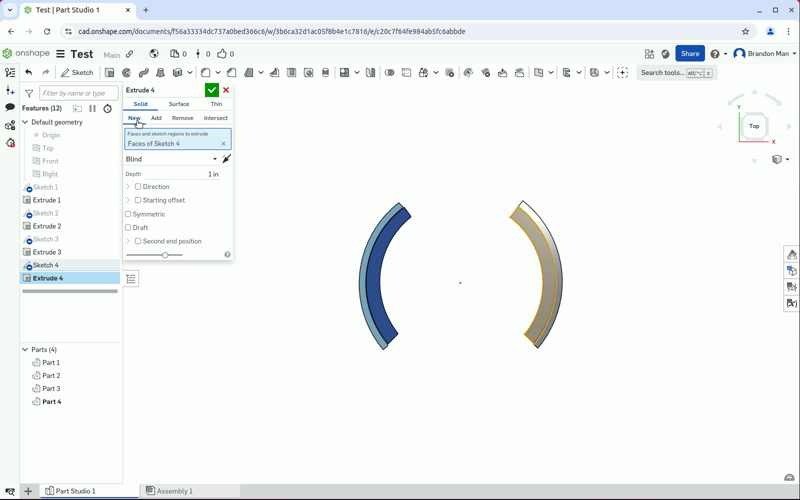
key(tab, 4)
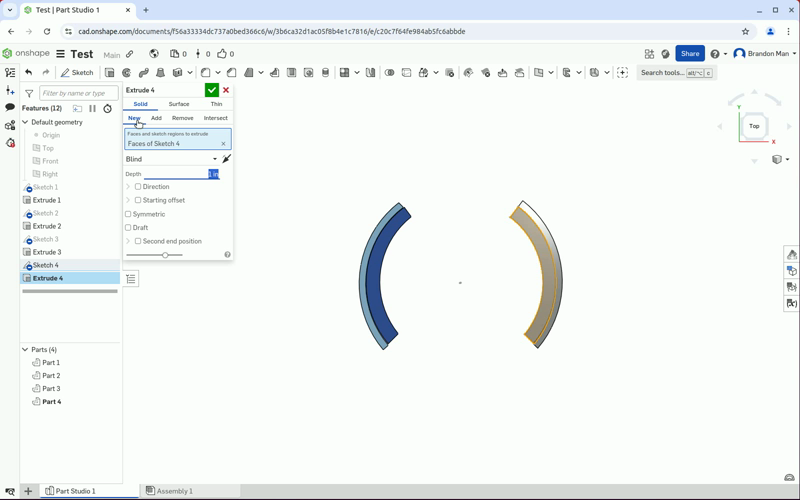
text(20.942)
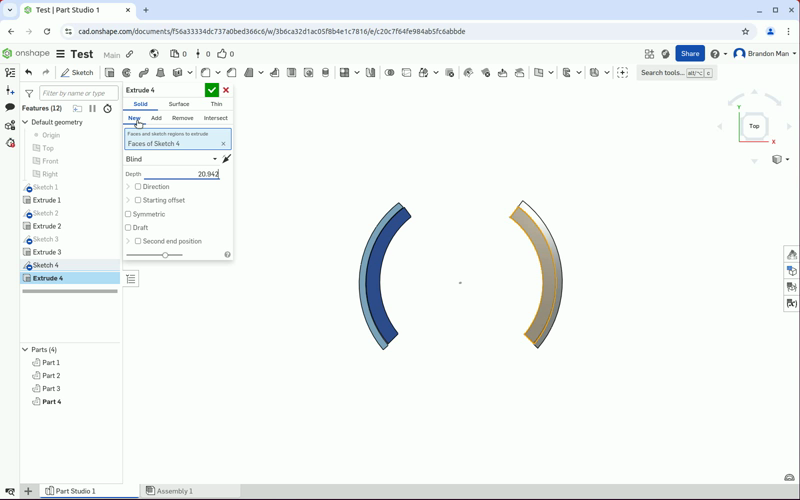
key(enter)
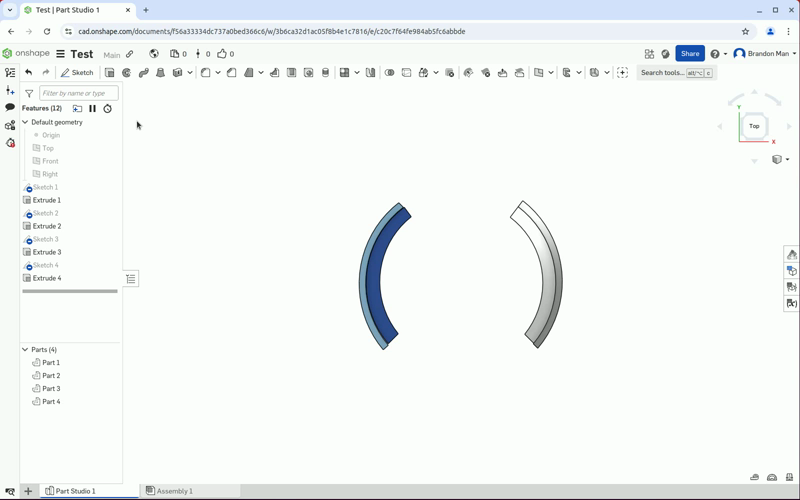
key(shift+h)
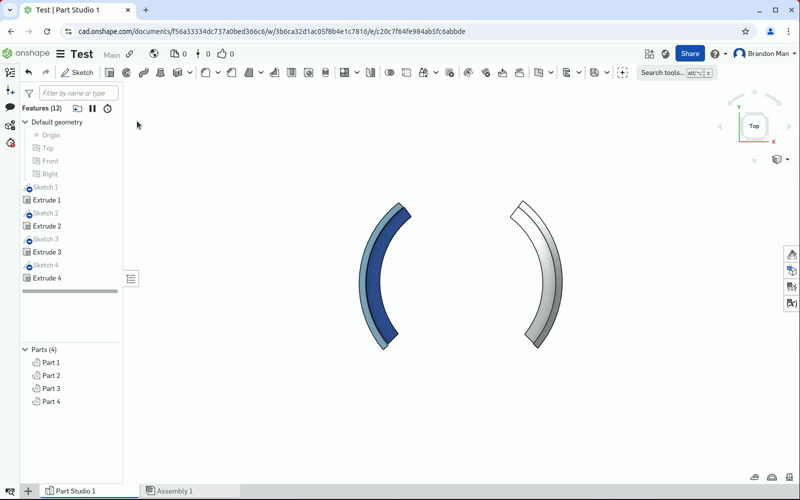
key(shift+h)
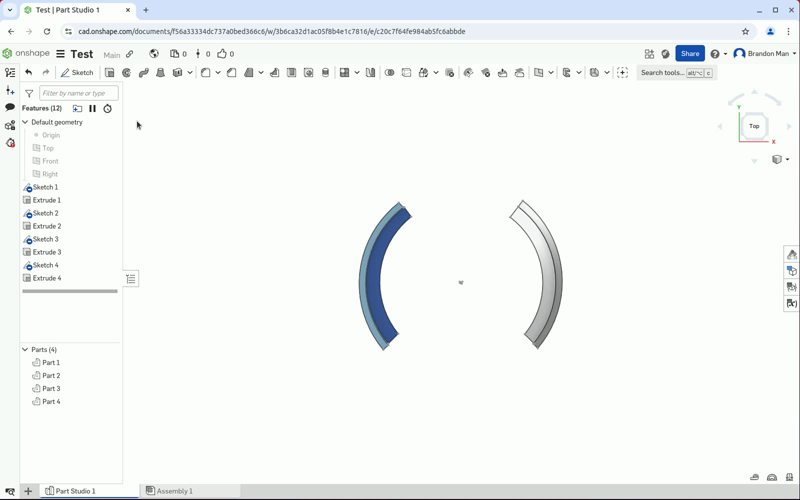
key(shift+7)
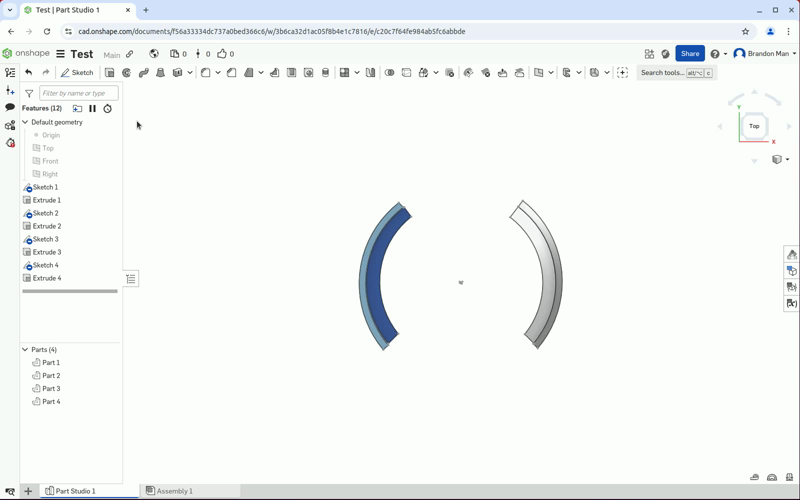
key(up, 3)
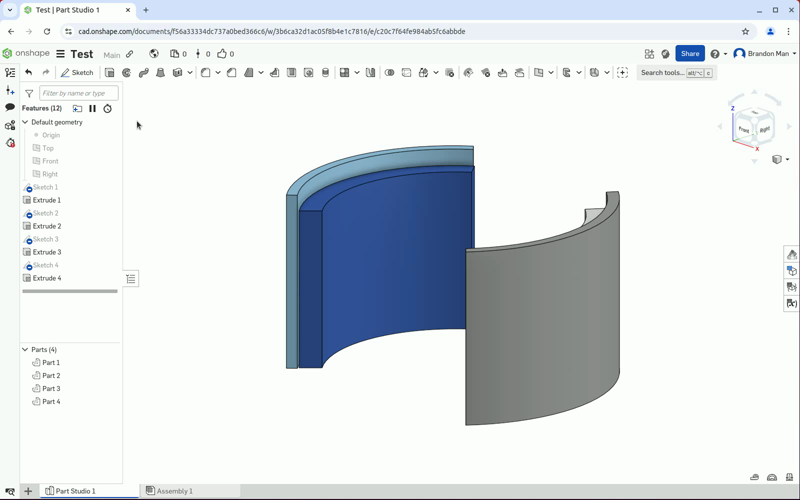
key(left, 3)
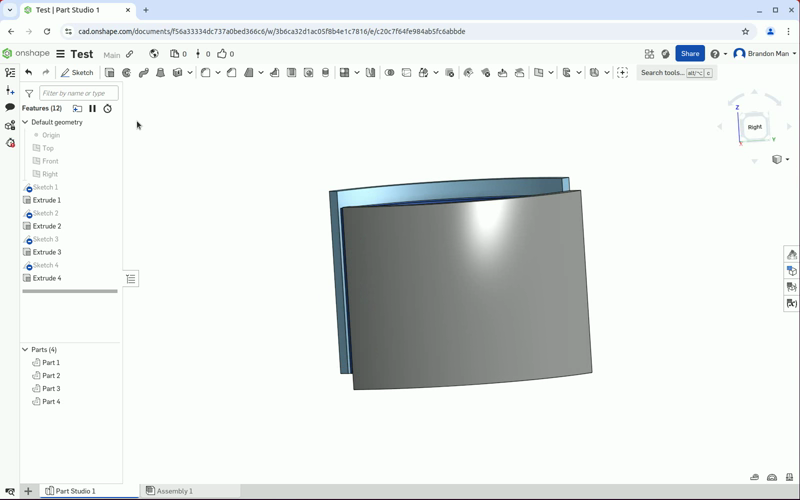
key(right, 3)
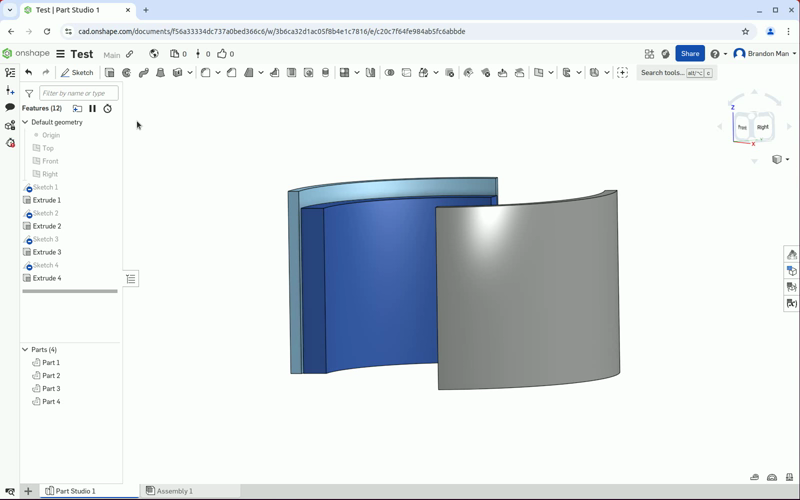
key(down, 3)
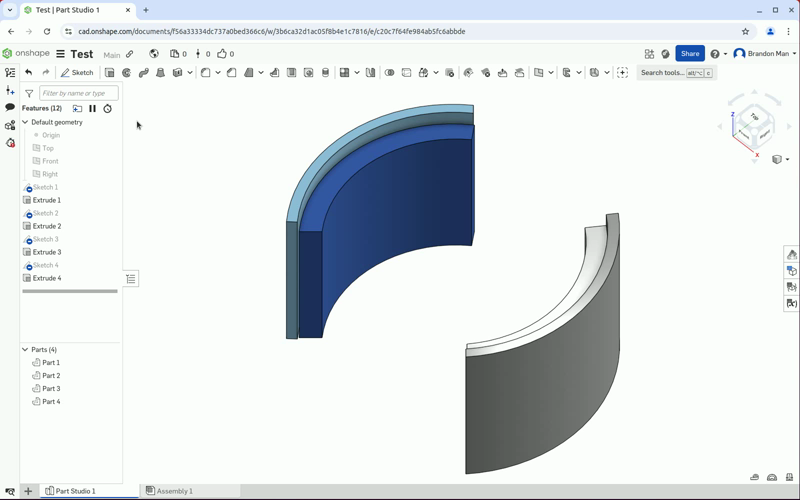
mouse_move(73, 189)
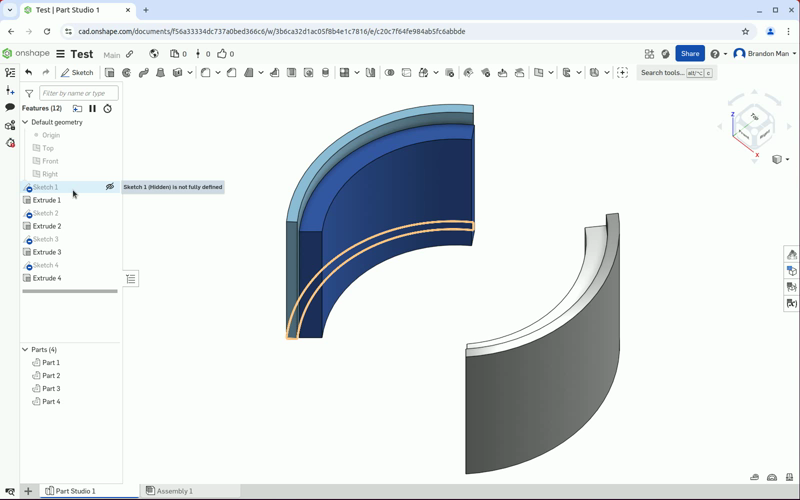
click(73, 189)